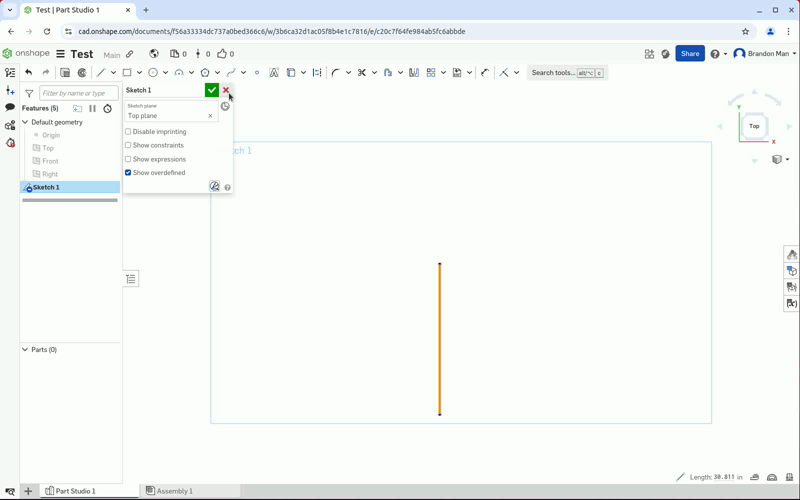
key(shift+h)
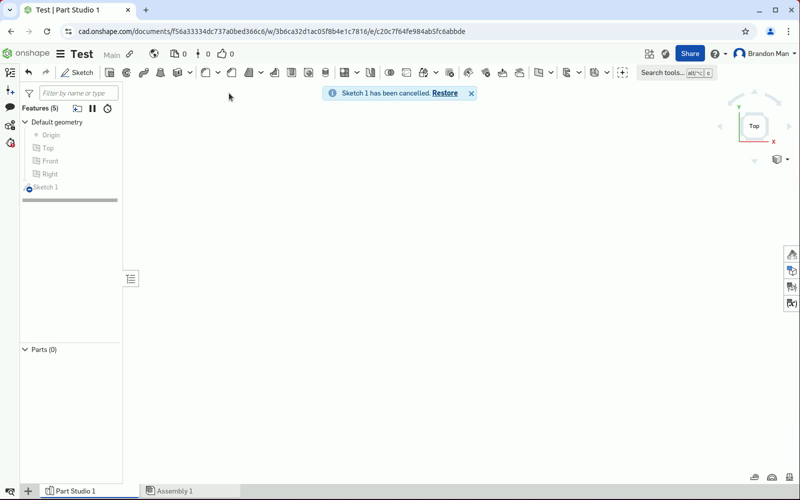
mouse_move(73, 352)
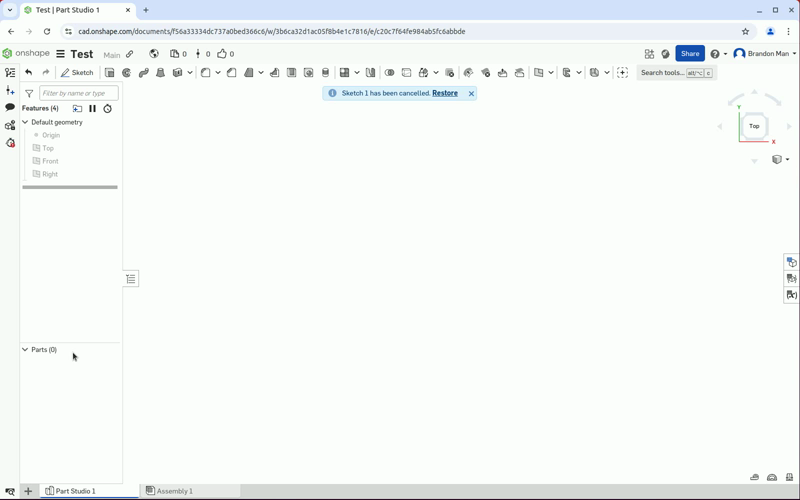
key(y)
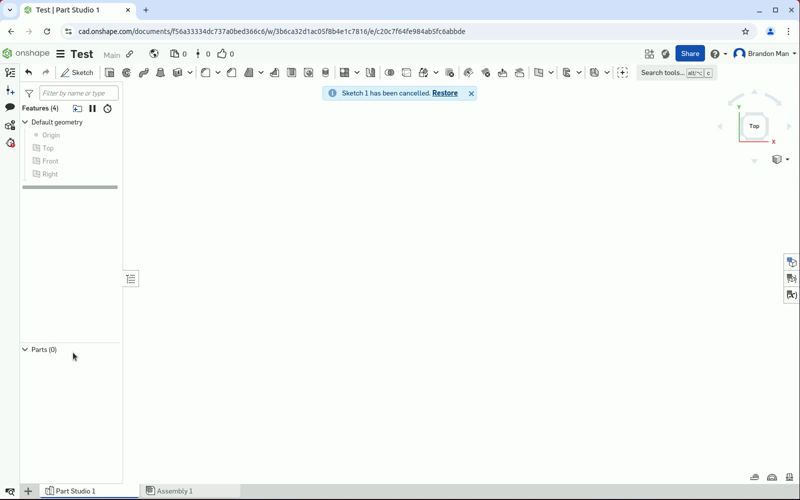
key(shift+p)
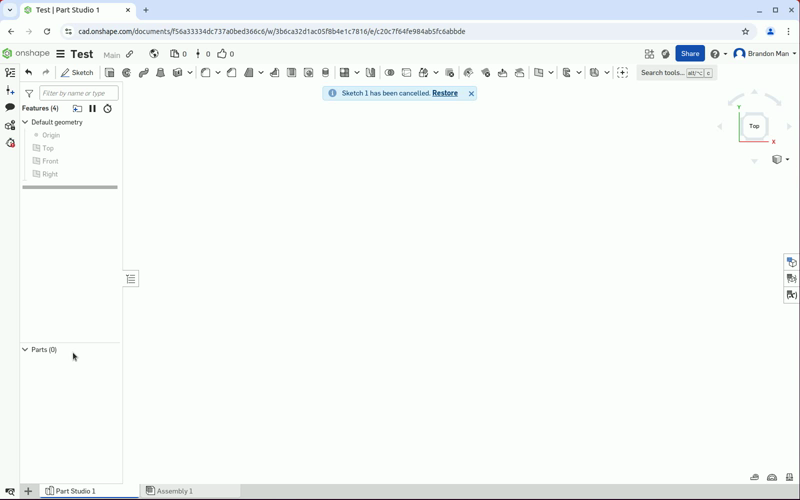
key(space)
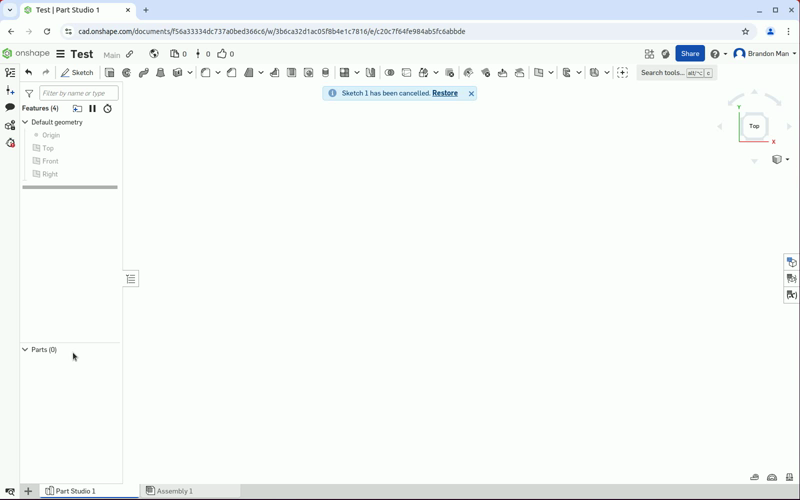
key_down(shift)
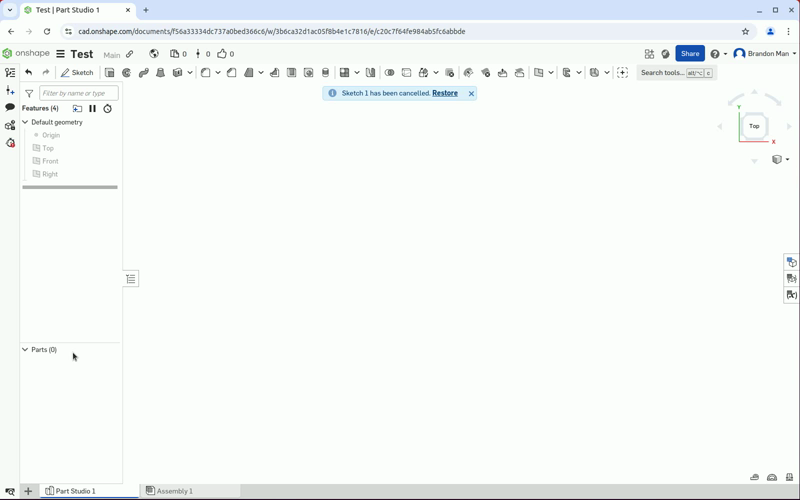
key(up)
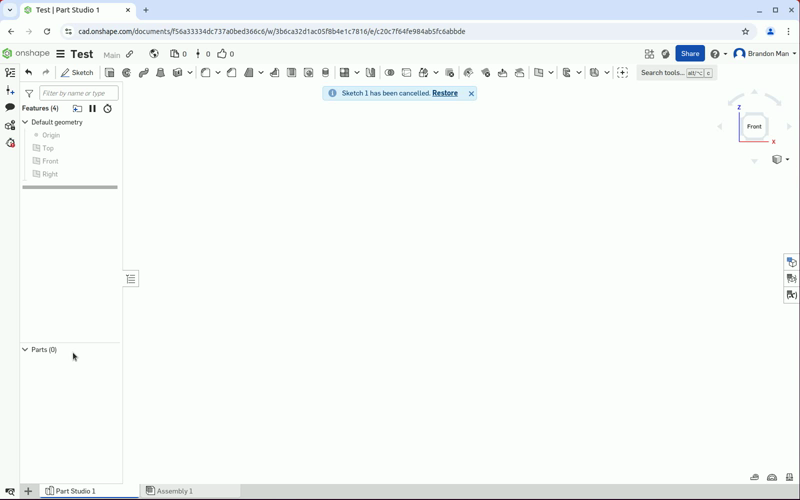
key_up(shift)
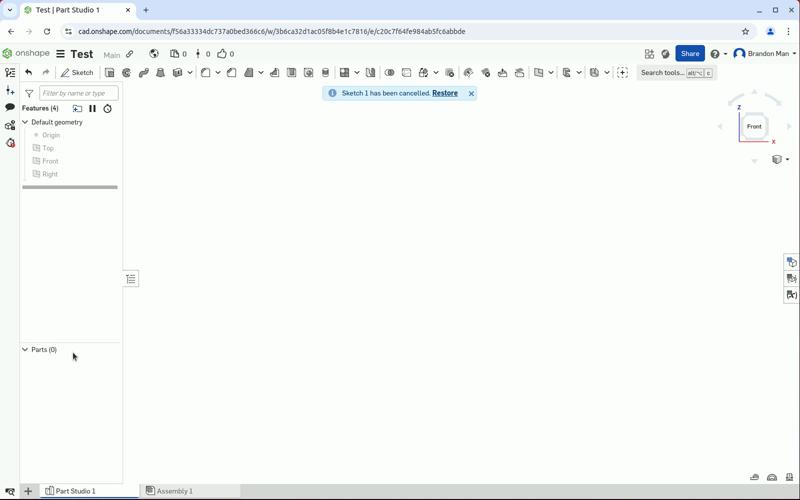
key(space)
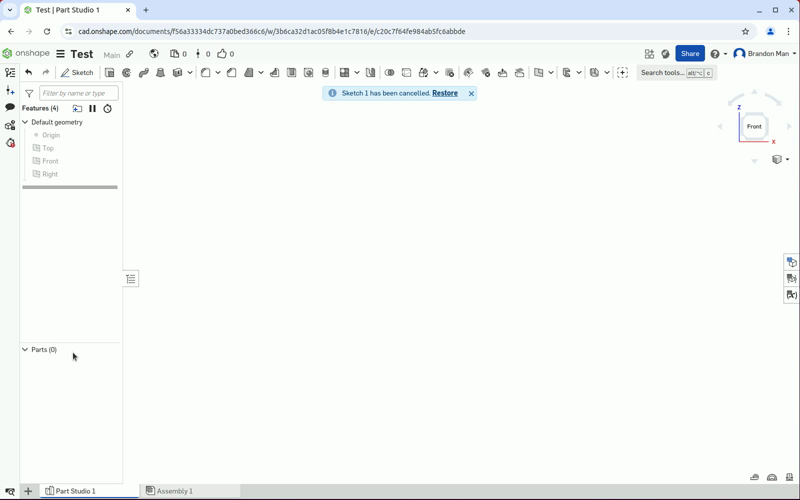
key_down(shift)
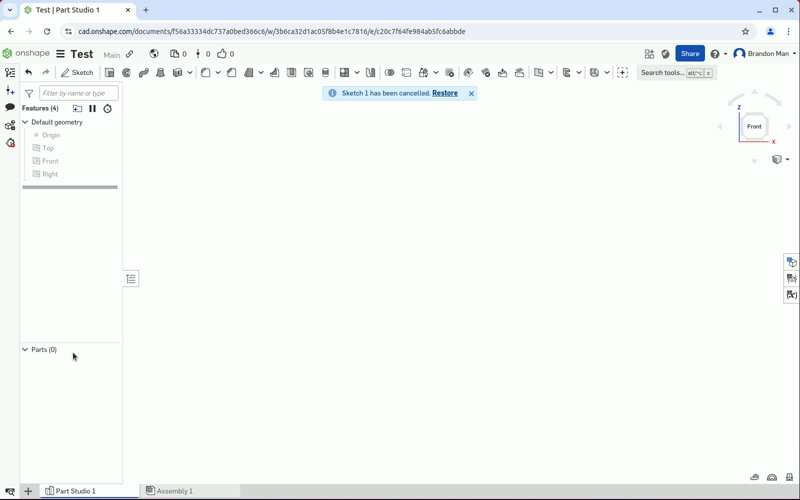
key(left)
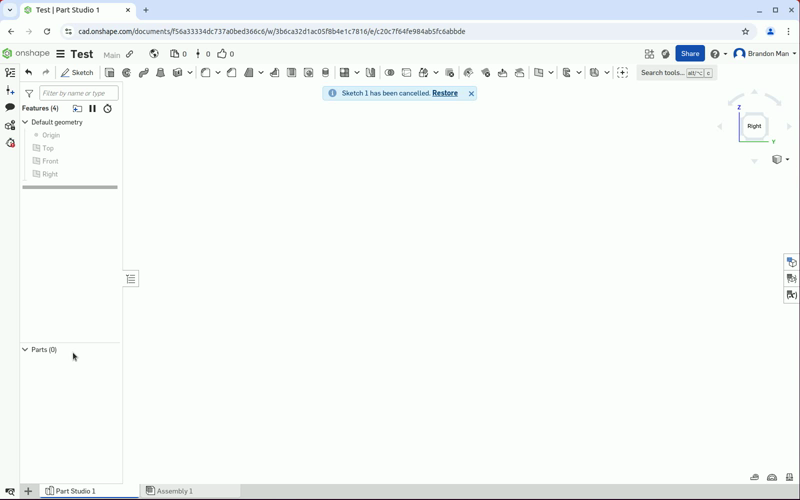
key_up(shift)
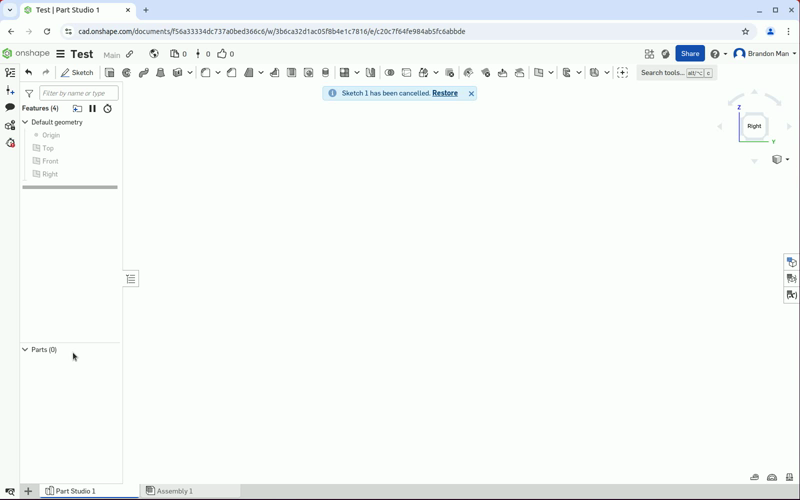
mouse_move(73, 352)
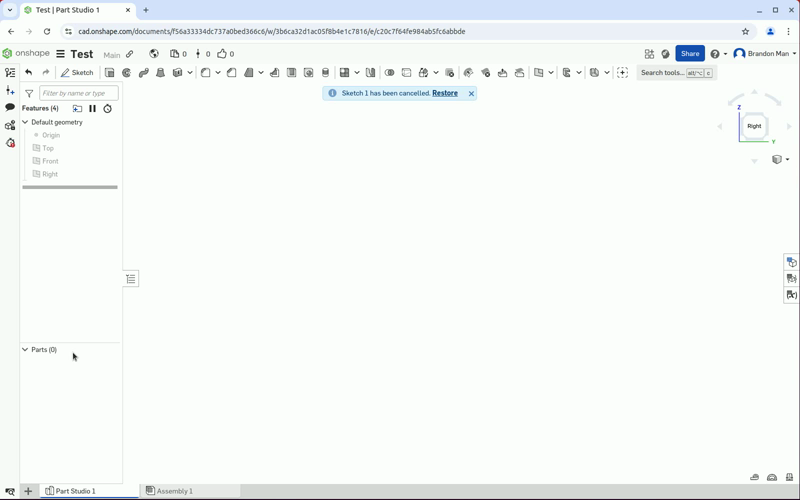
key(shift+y)
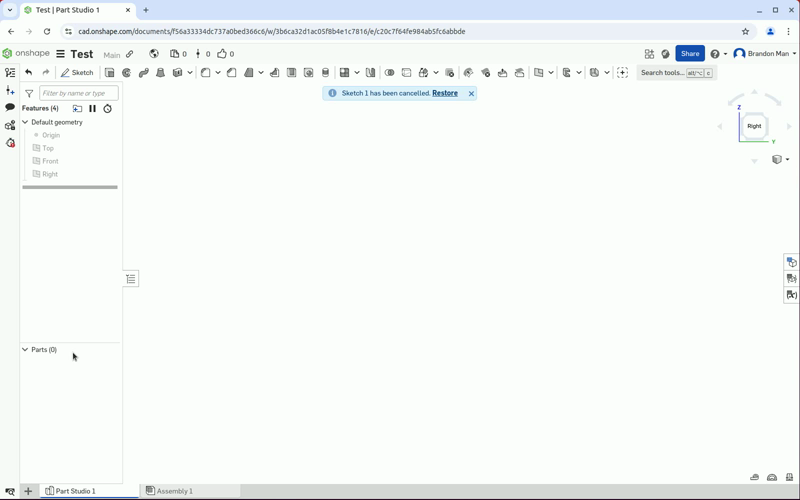
key(shift+s)
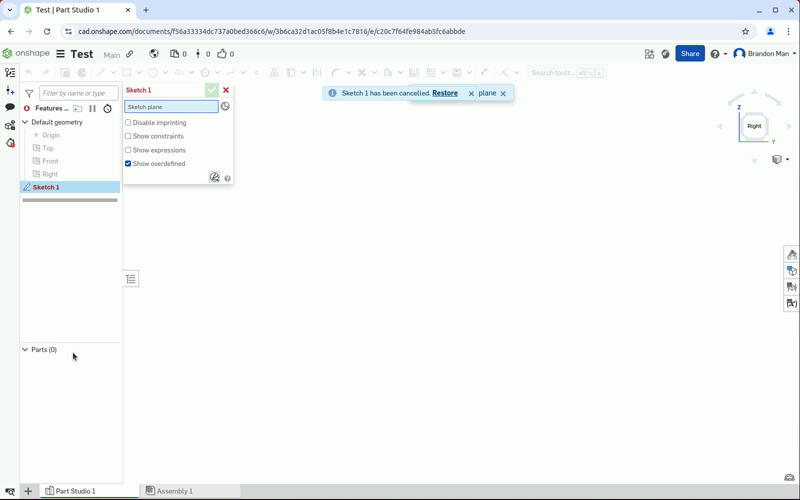
mouse_move(73, 176)
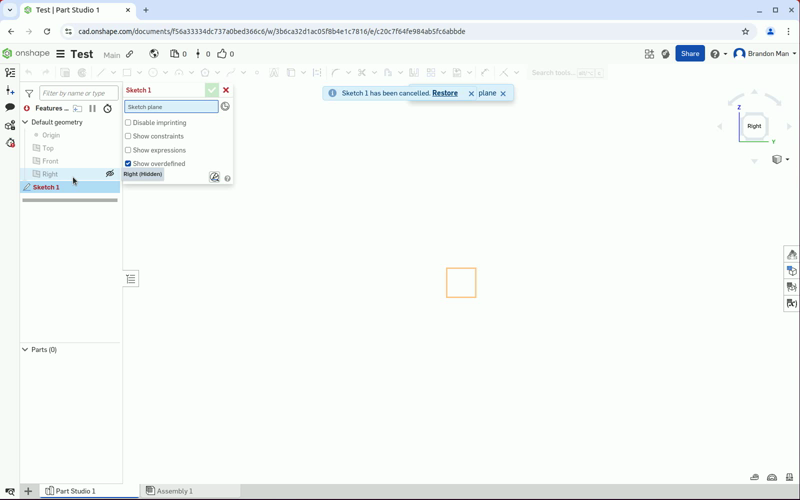
click(73, 176)
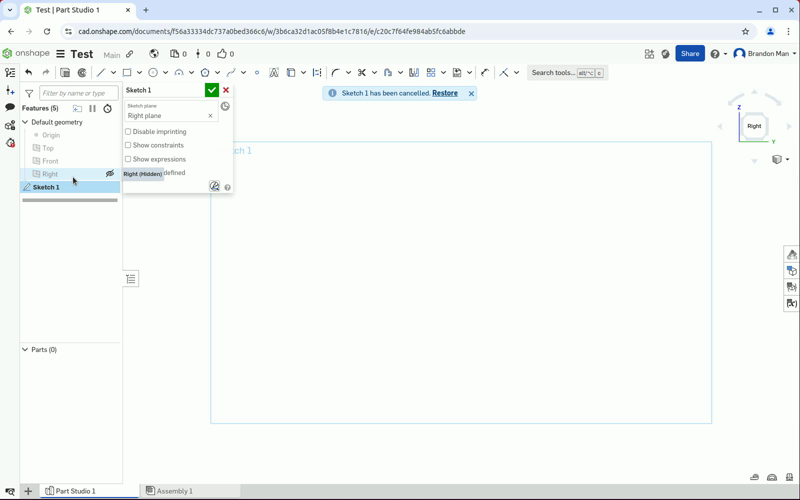
mouse_move(73, 352)
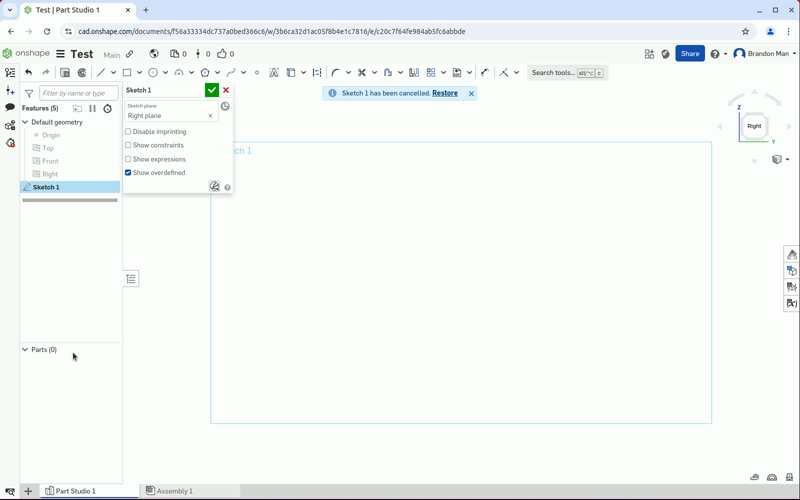
key(y)
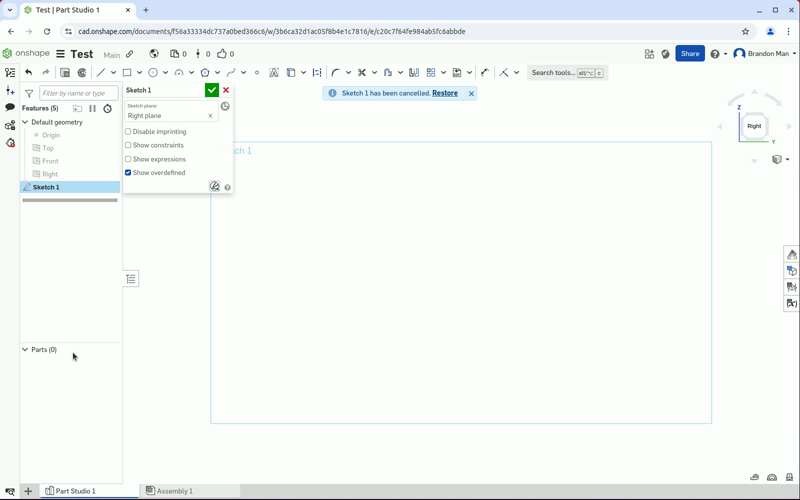
key(l)
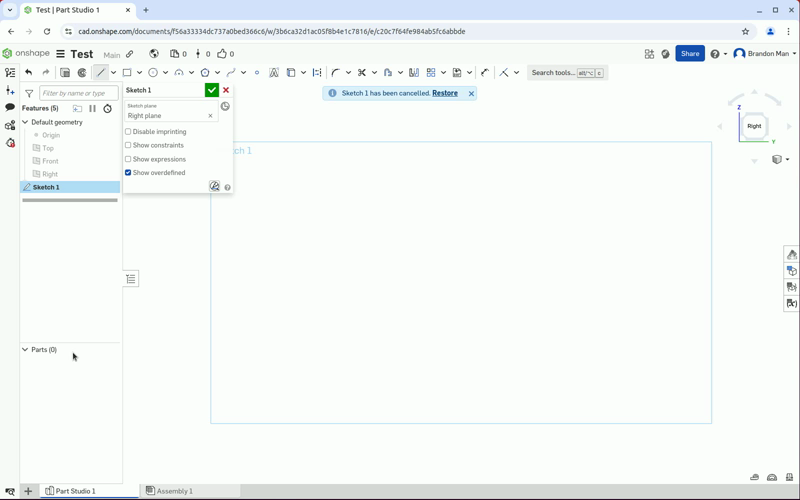
key_down(shift)
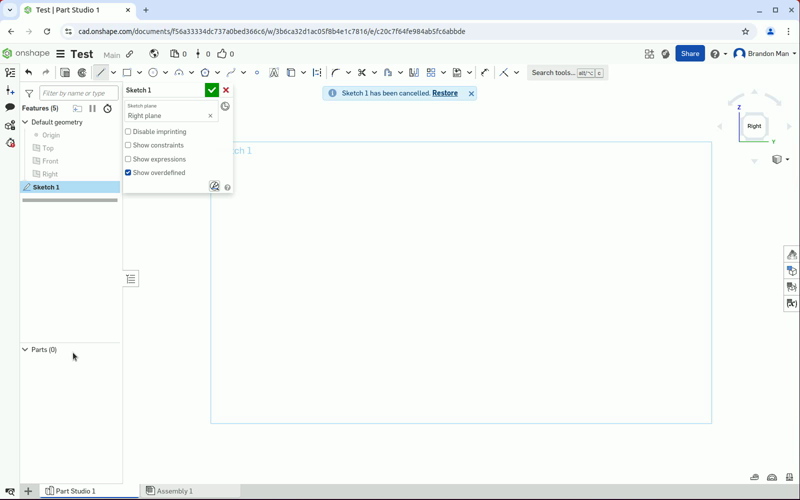
mouse_move(423, 245)
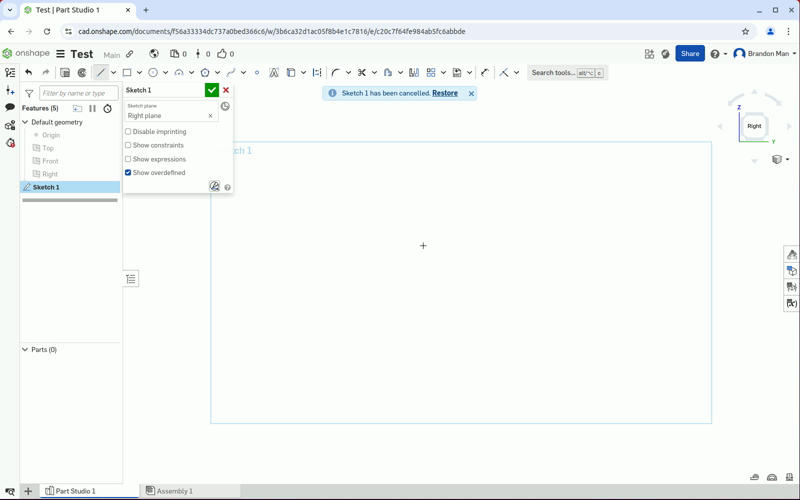
click(423, 245)
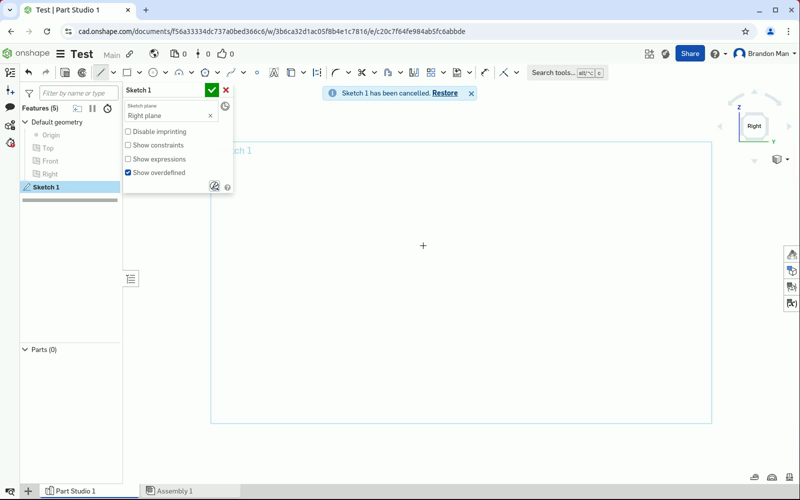
key_up(shift)
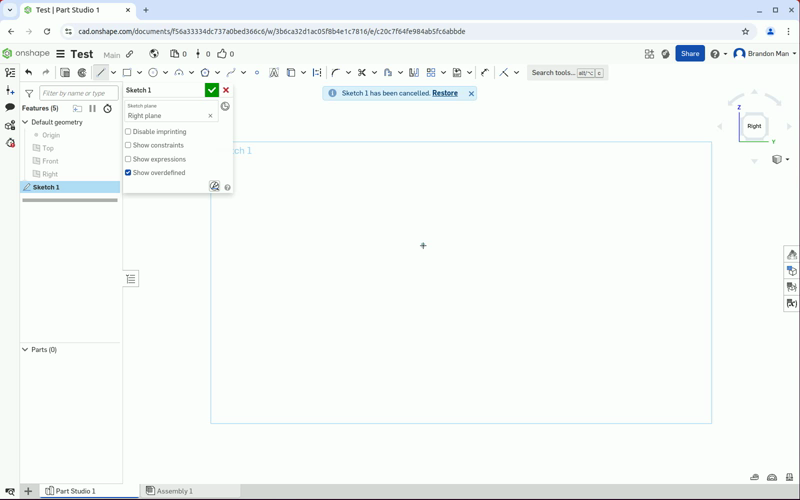
key_down(shift)
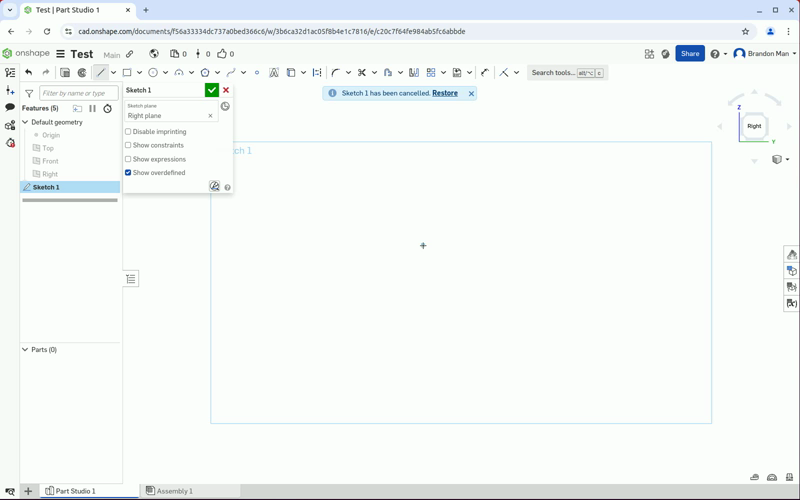
mouse_move(453, 245)
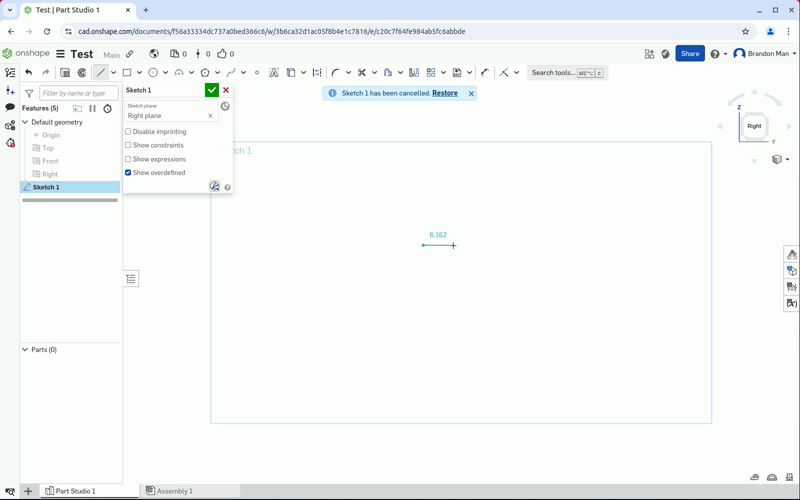
mouse_move(461, 245)
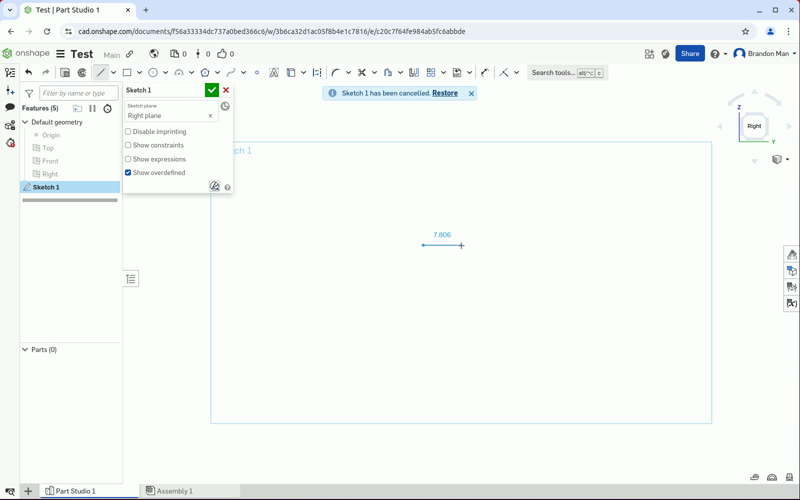
click(461, 245)
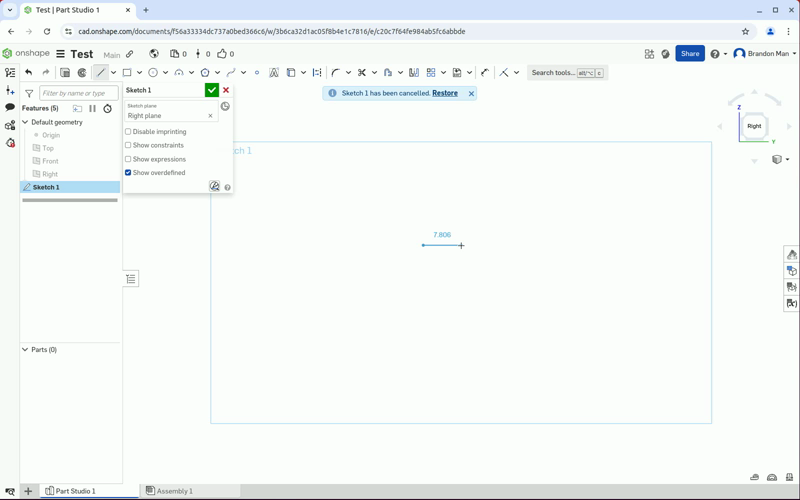
key_up(shift)
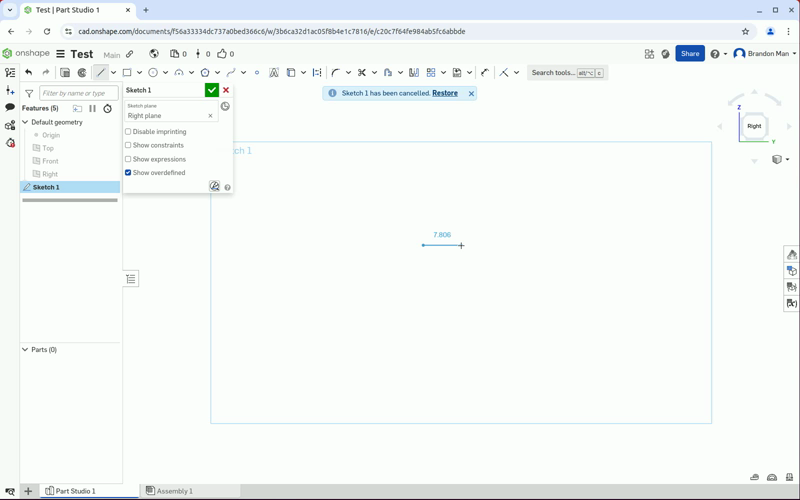
key_down(shift)
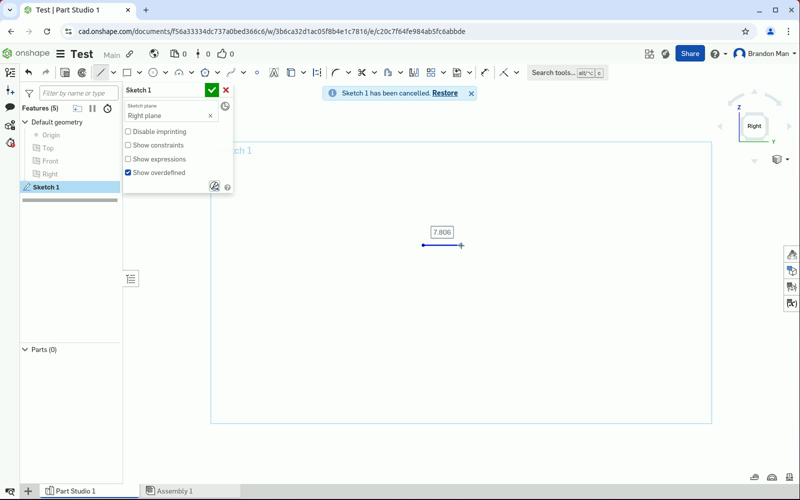
mouse_move(461, 170)
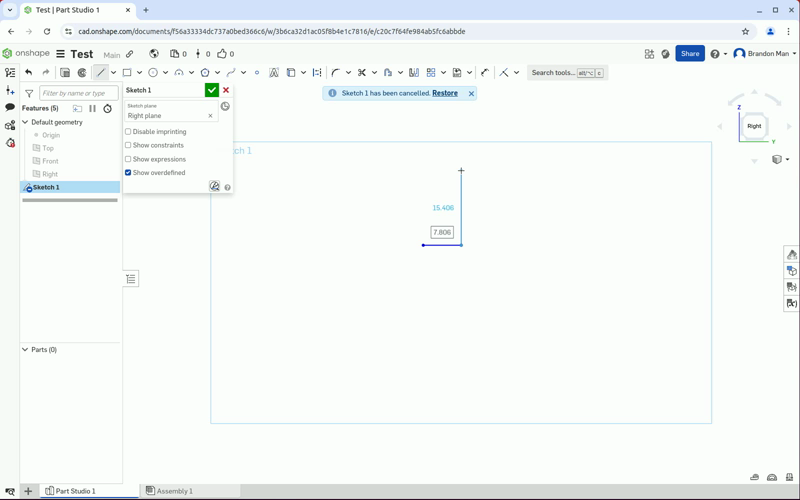
click(461, 170)
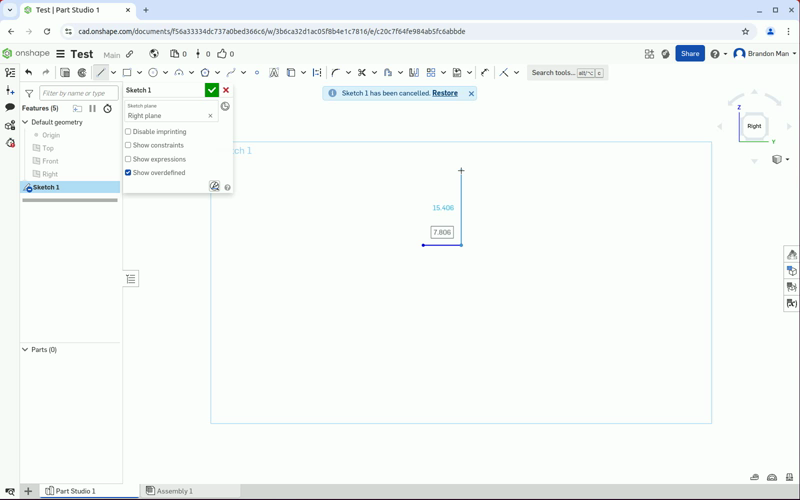
key_up(shift)
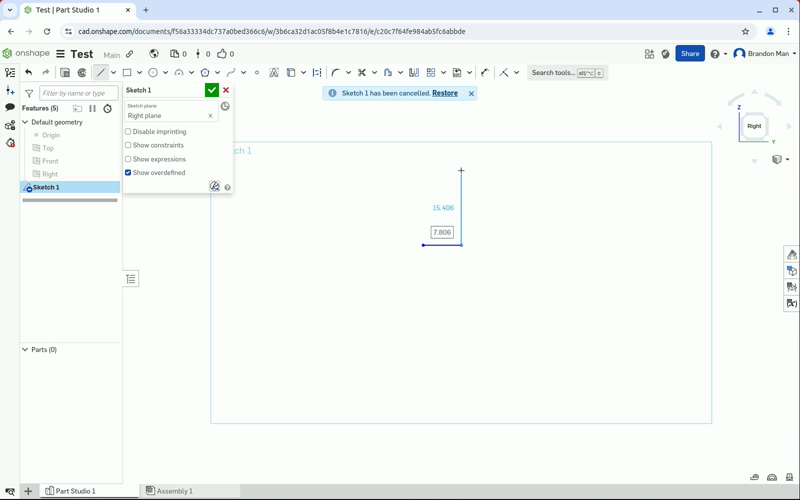
key_down(shift)
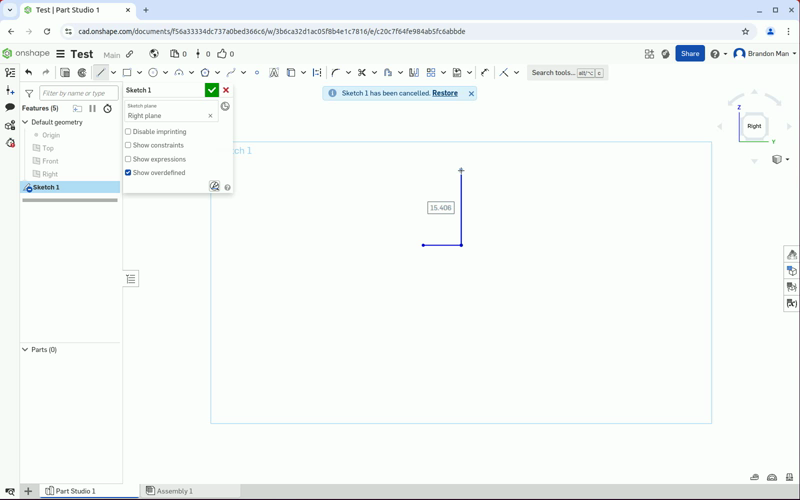
mouse_move(491, 170)
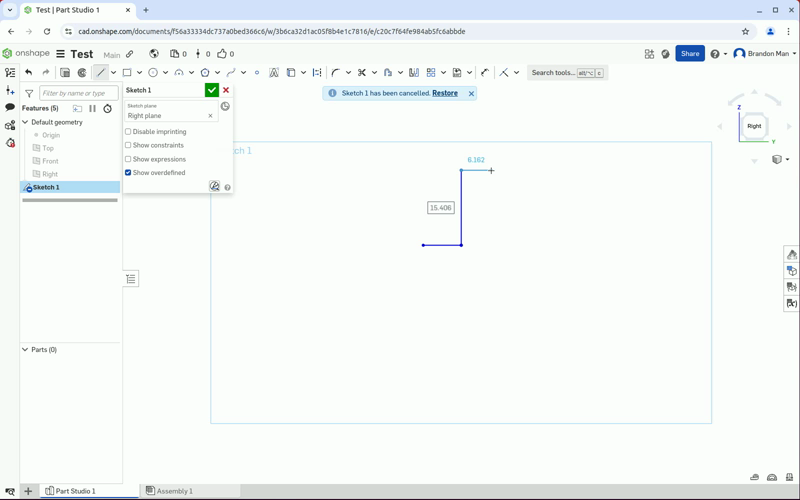
mouse_move(423, 170)
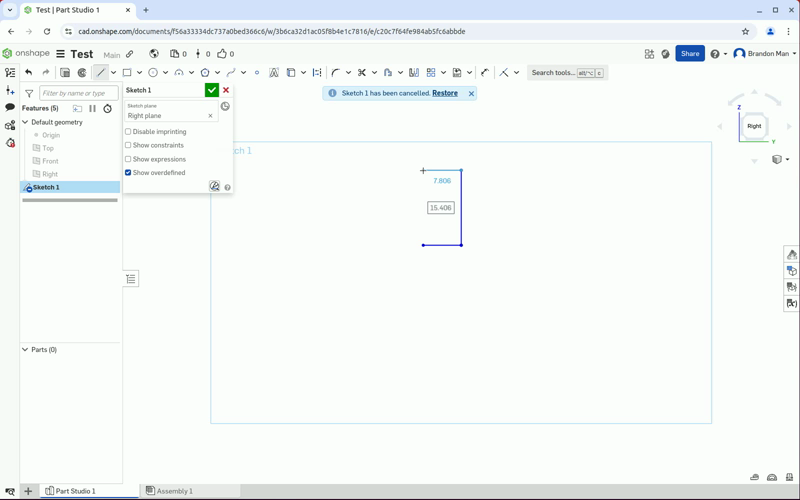
click(423, 170)
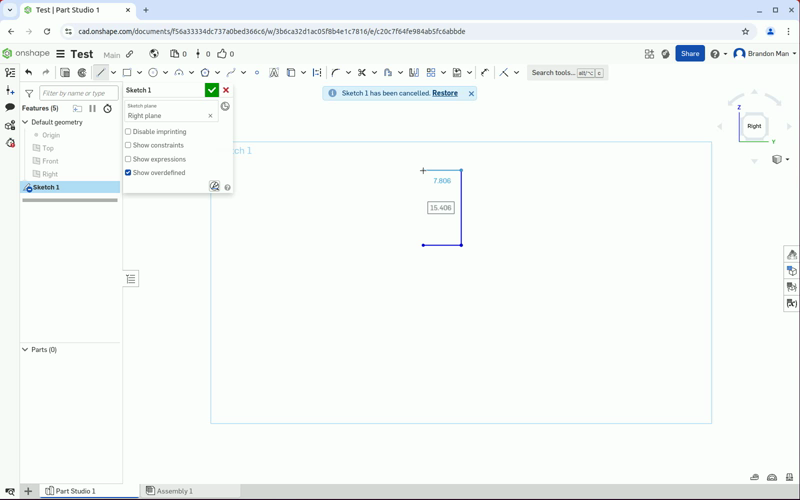
key_up(shift)
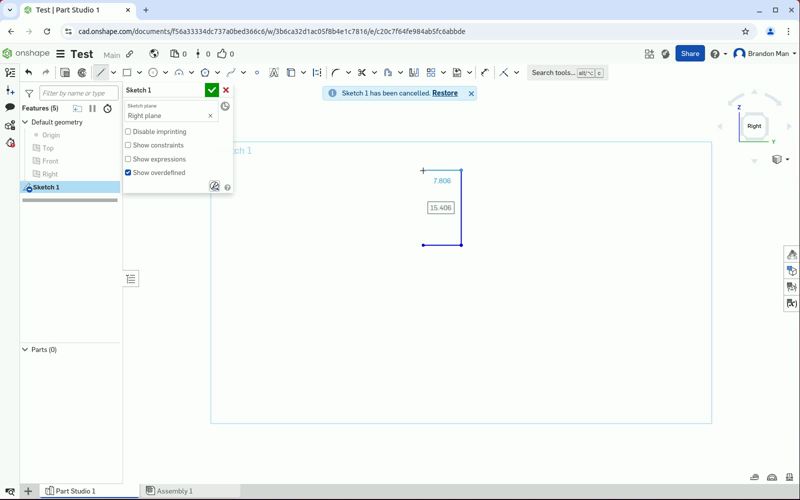
key_down(shift)
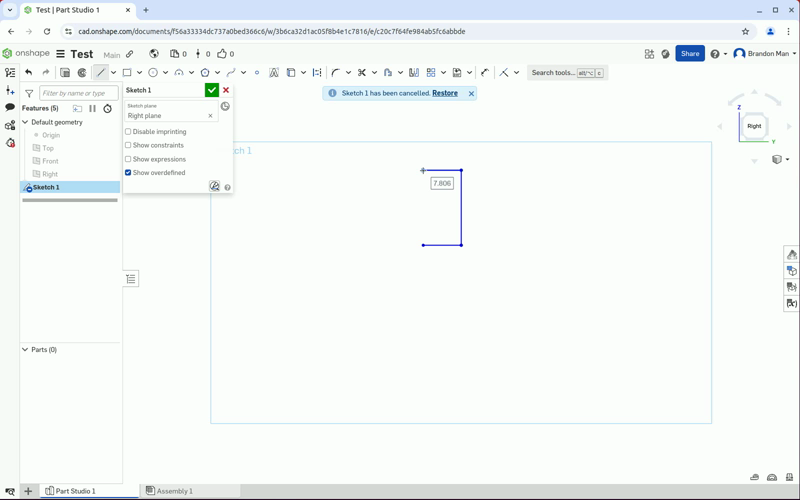
mouse_move(423, 245)
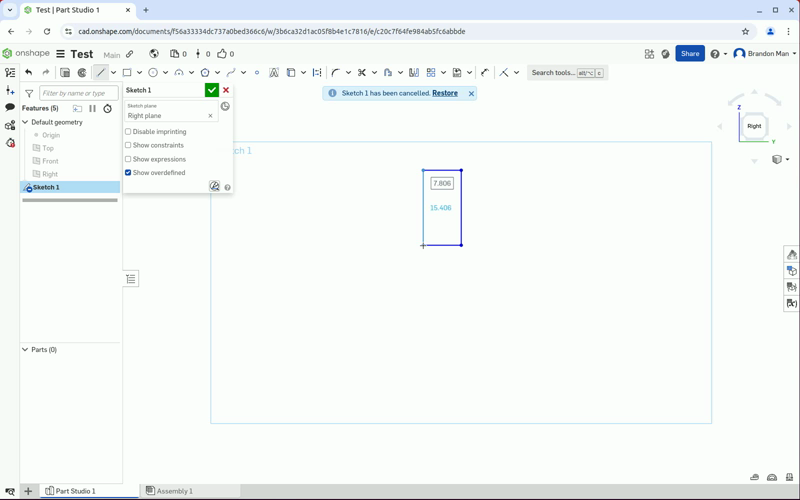
key_up(shift)
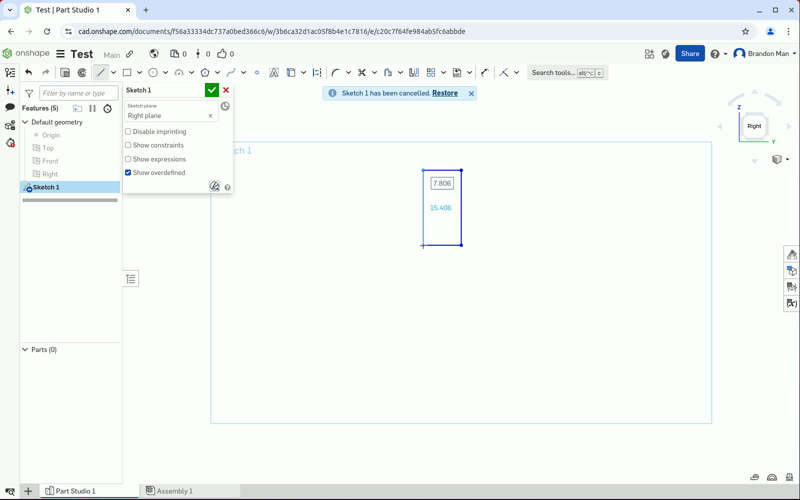
click(423, 245)
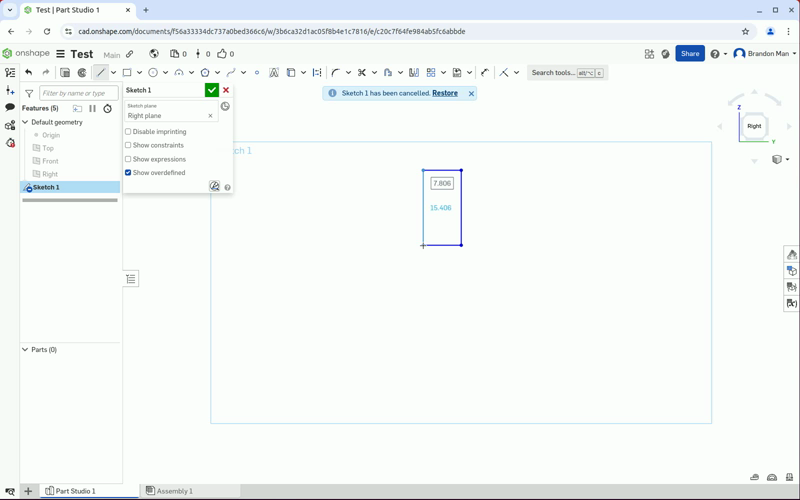
key(esc)
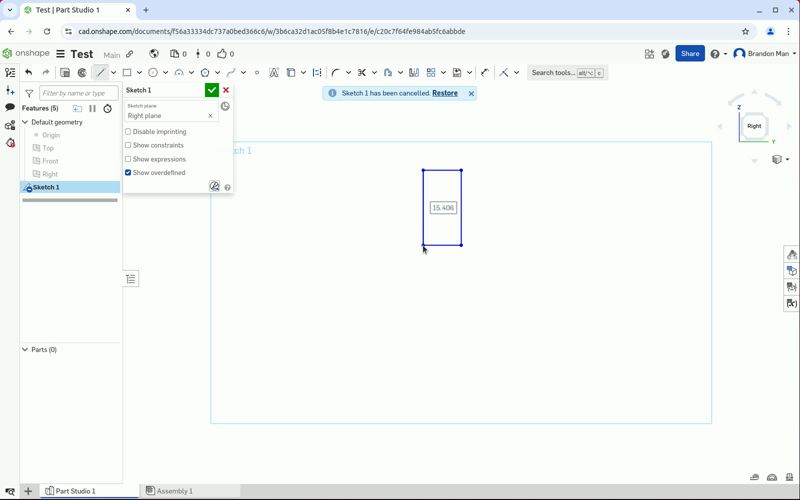
mouse_move(427, 224)
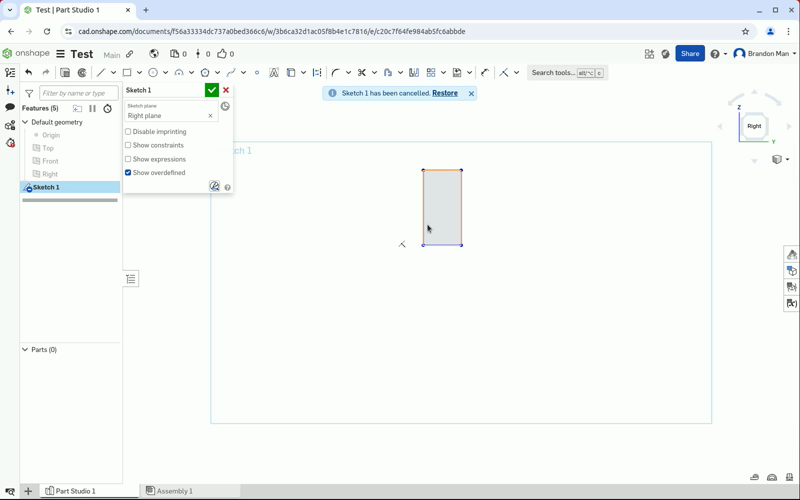
click(427, 224)
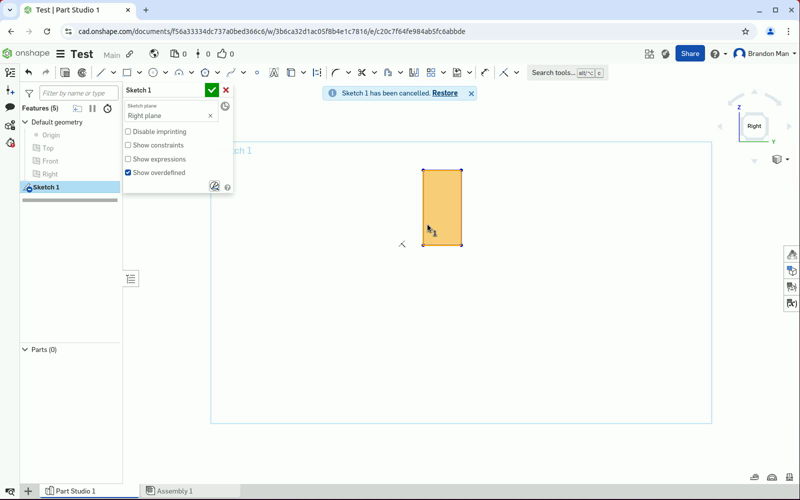
mouse_move(73, 352)
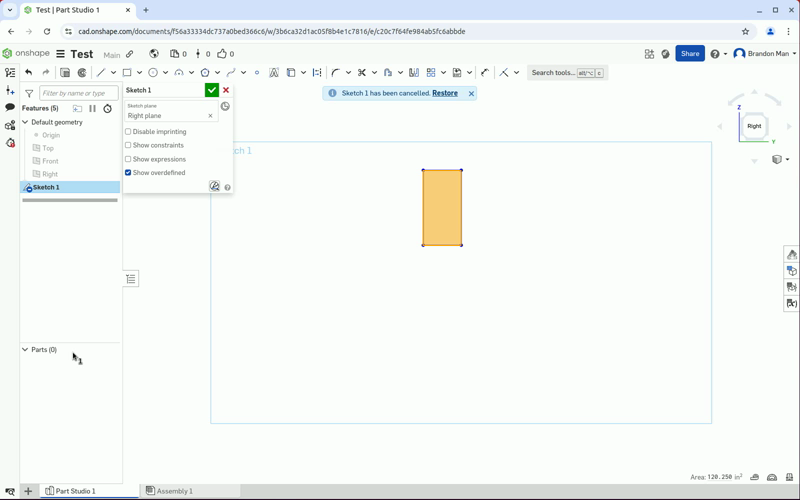
key(shift+y)
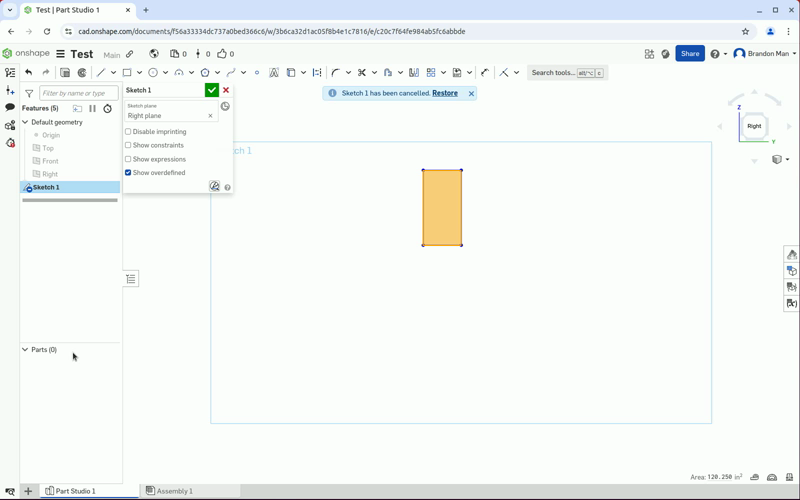
key(shift+e)
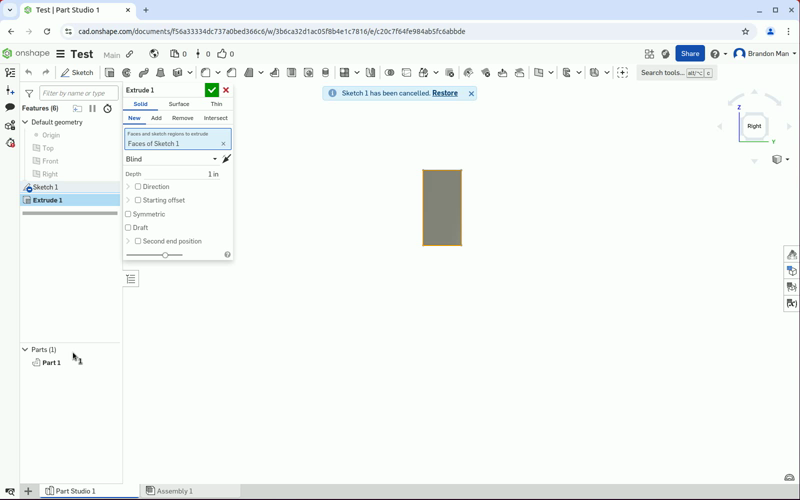
mouse_move(143, 106)
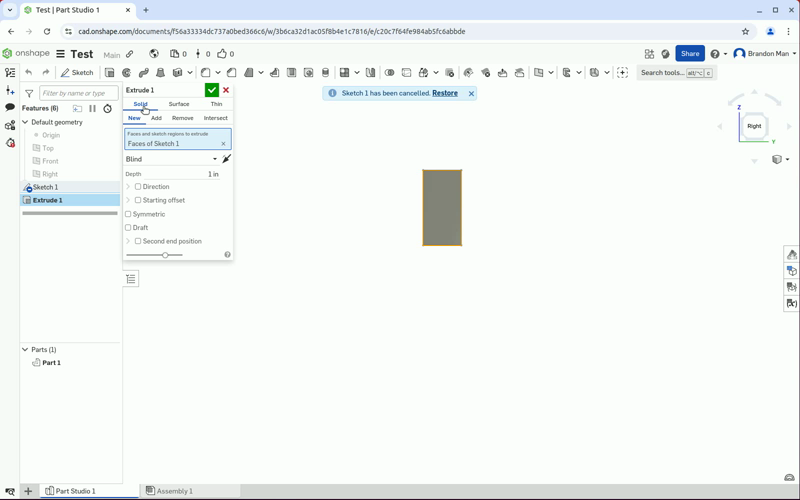
click(143, 106)
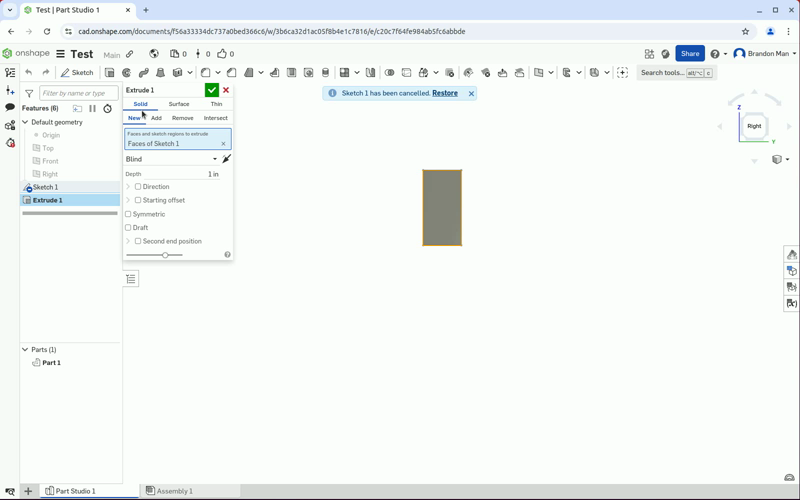
mouse_move(137, 120)
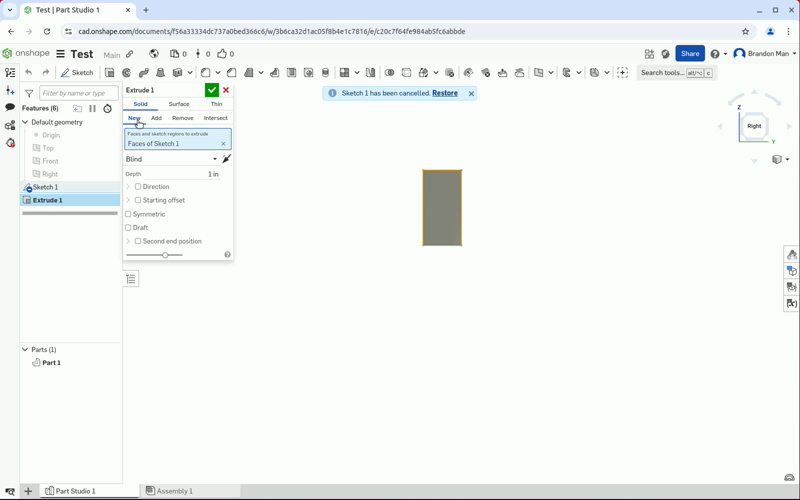
click(137, 120)
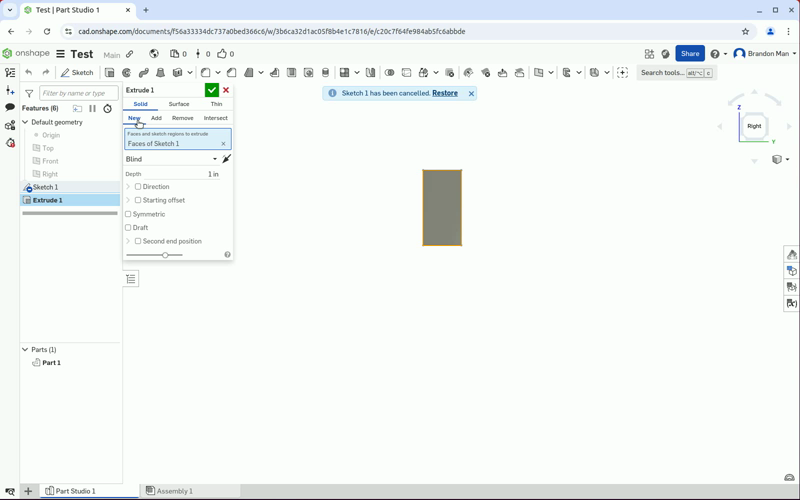
key(tab, 4)
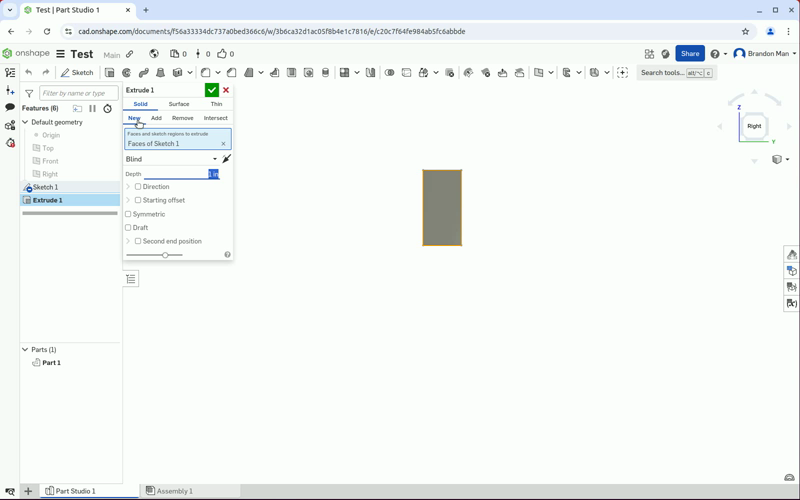
text(7.703)
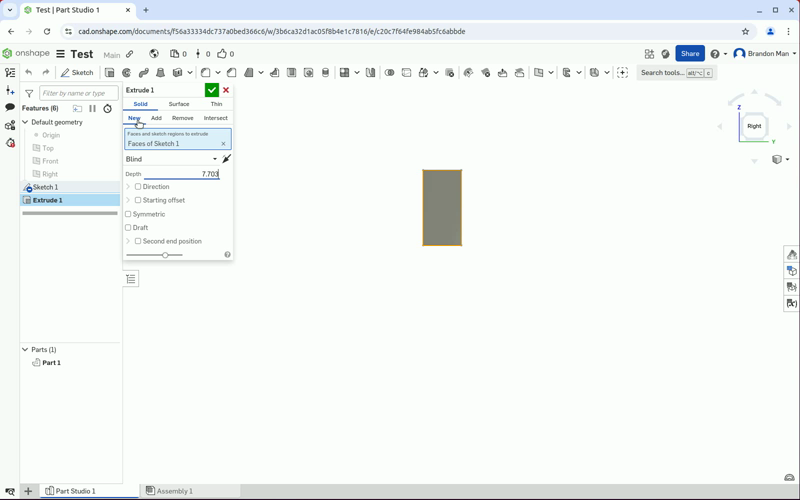
key(enter)
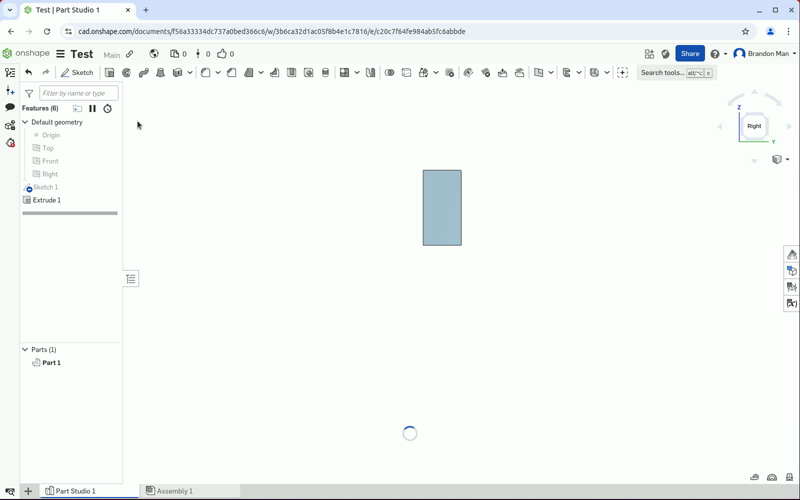
key(shift+h)
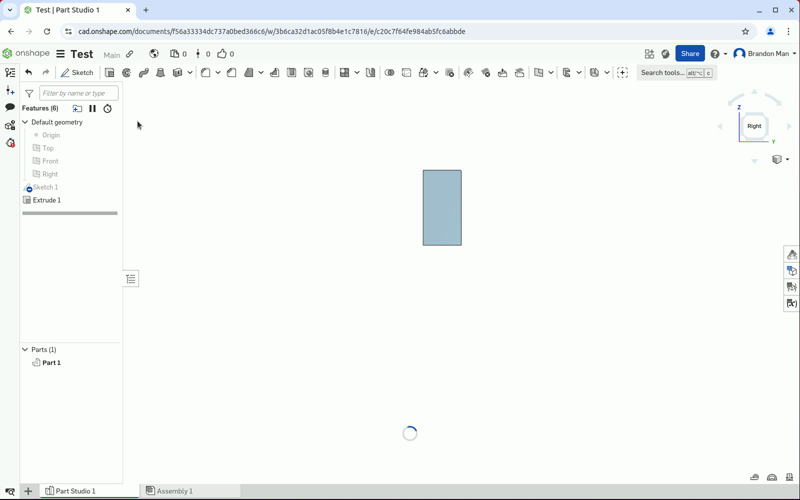
key(shift+h)
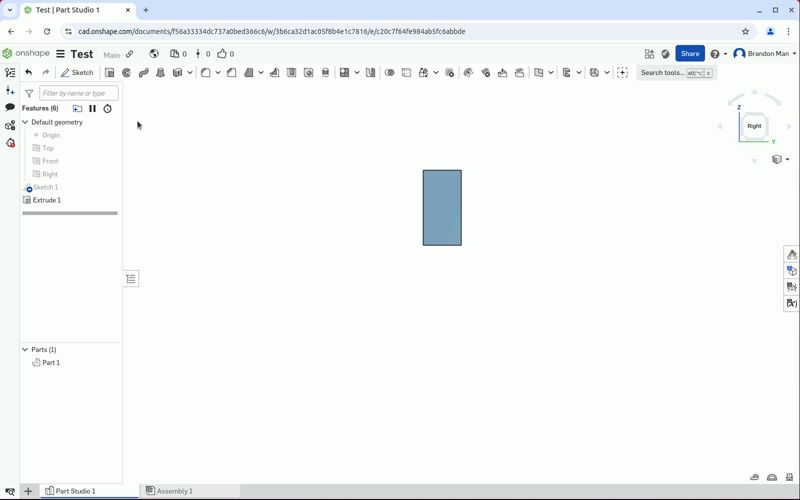
mouse_move(73, 189)
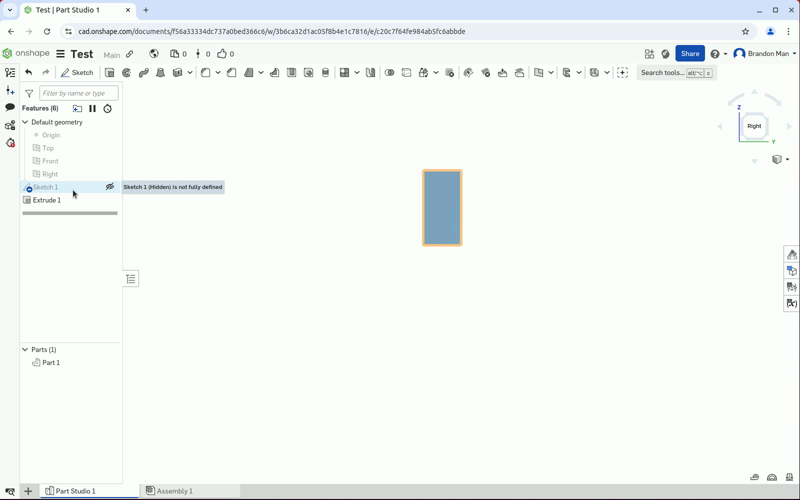
click(73, 189)
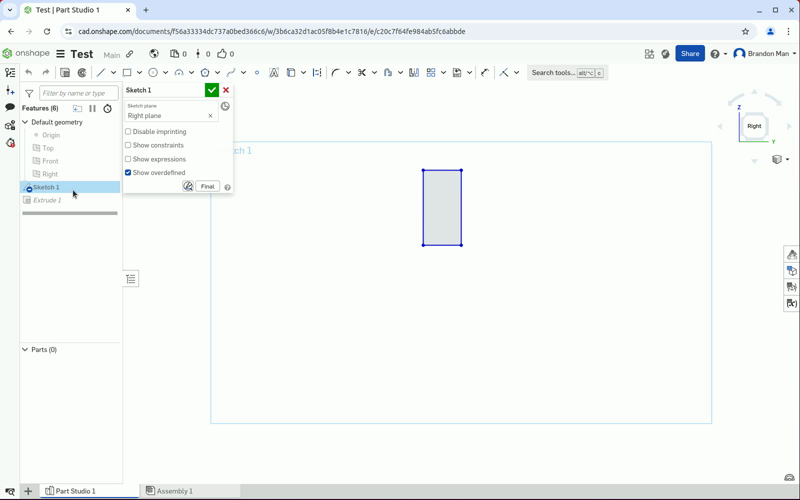
mouse_move(229, 92)
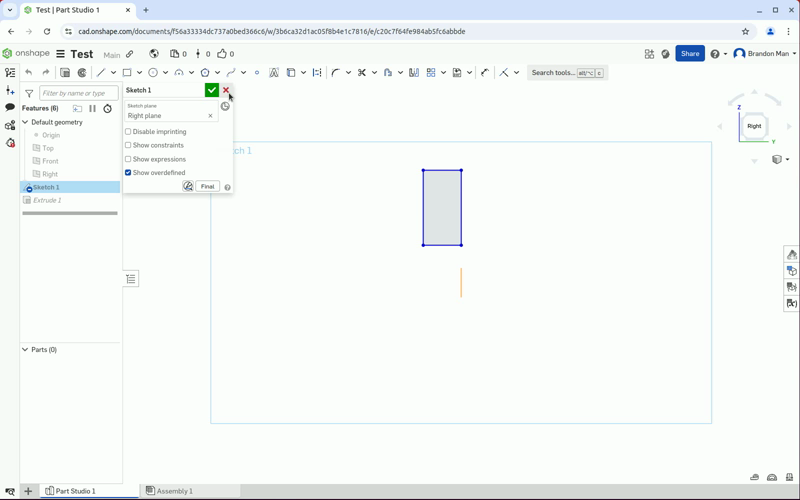
click(229, 92)
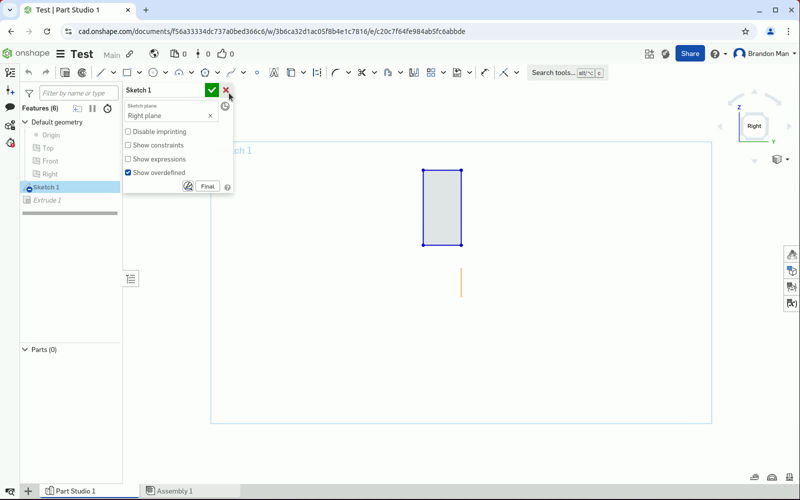
key(shift+s)
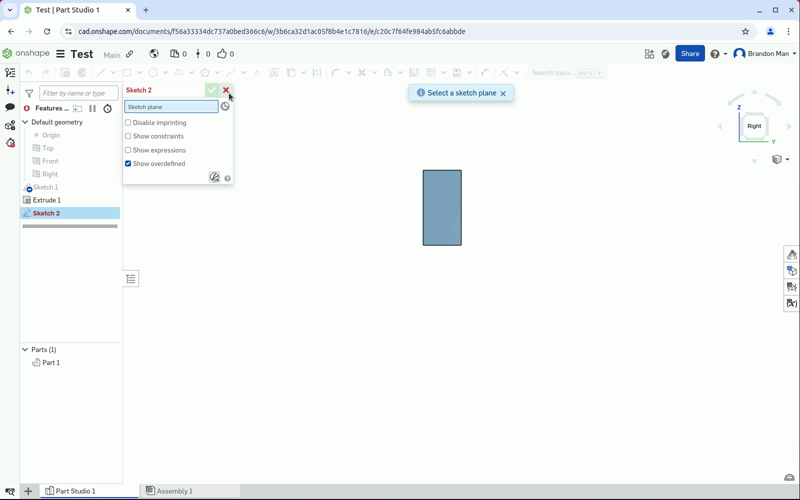
mouse_move(73, 176)
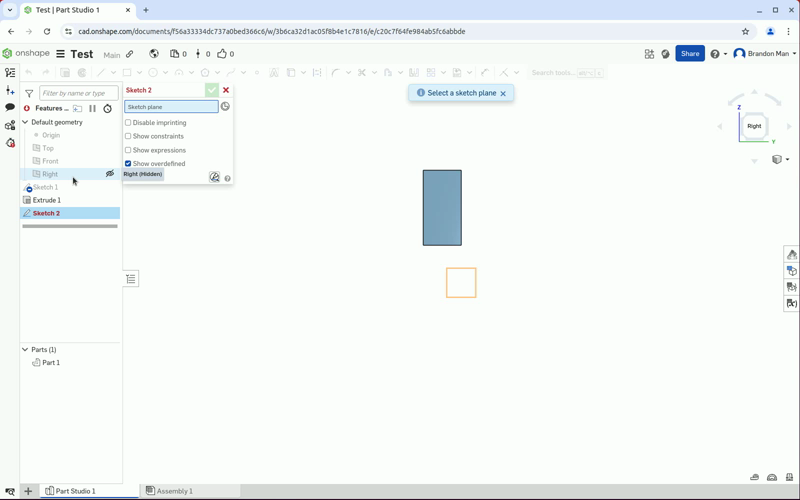
click(73, 176)
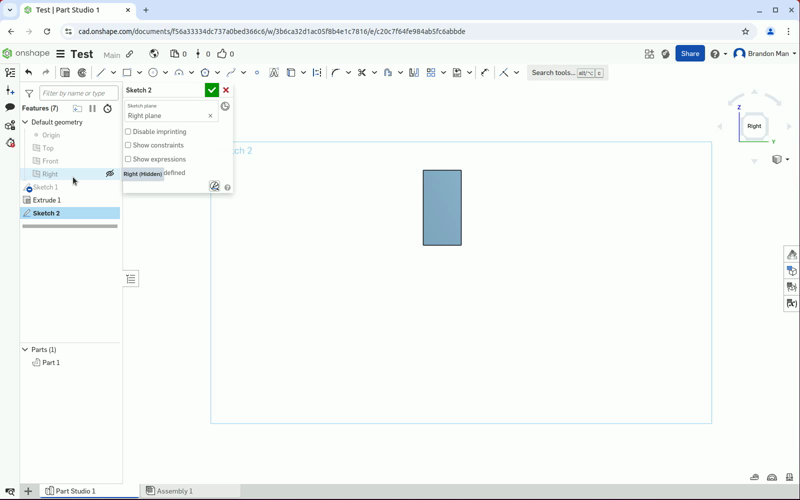
mouse_move(73, 352)
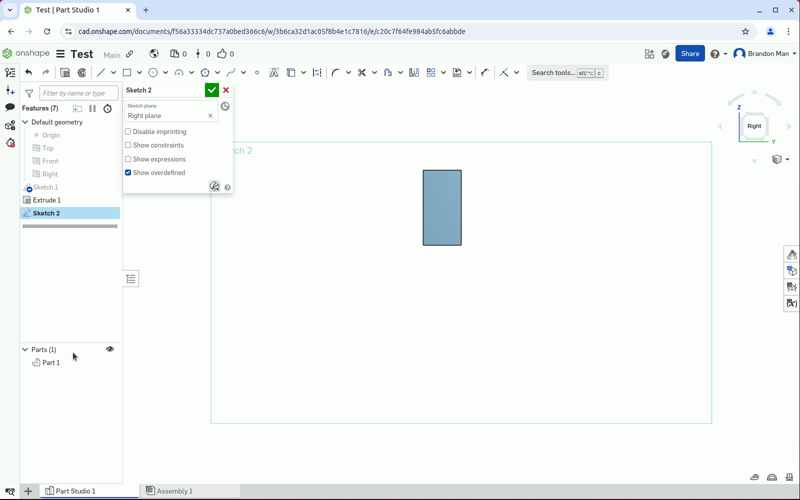
key(y)
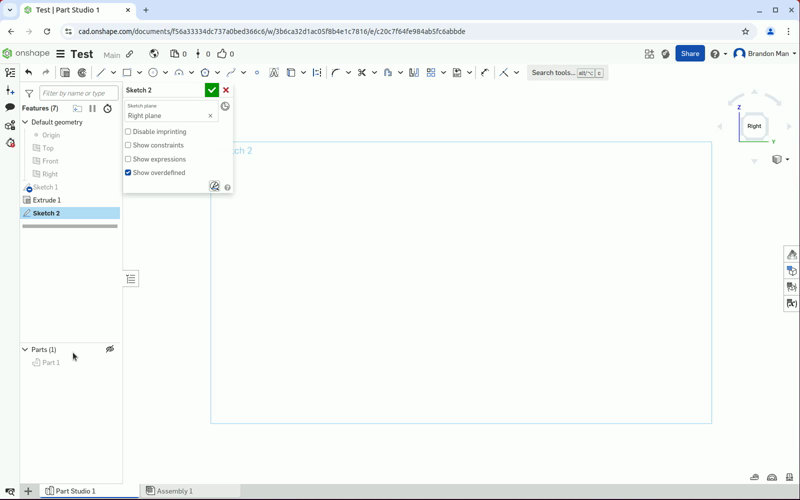
key(l)
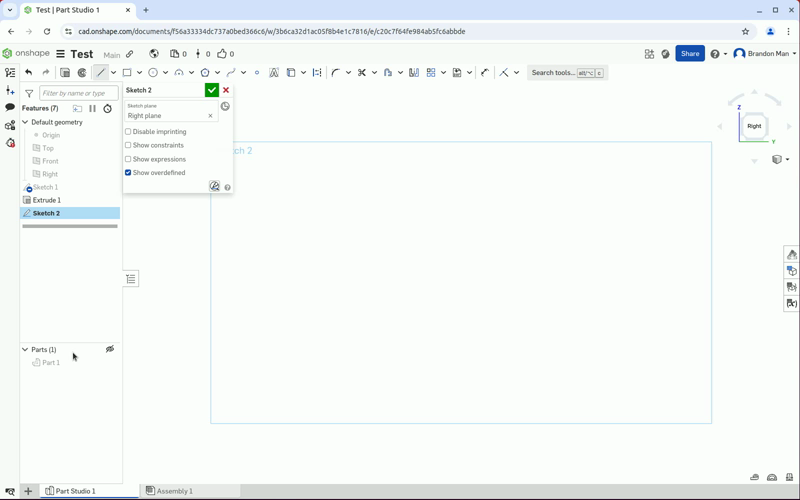
key_down(shift)
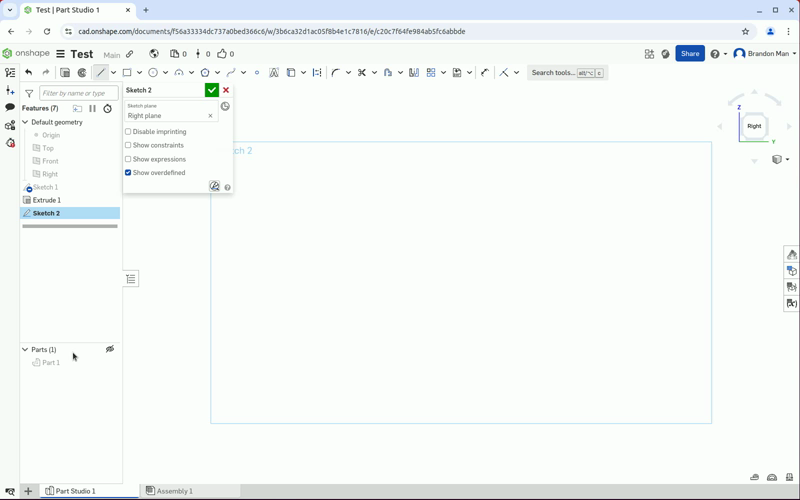
mouse_move(423, 282)
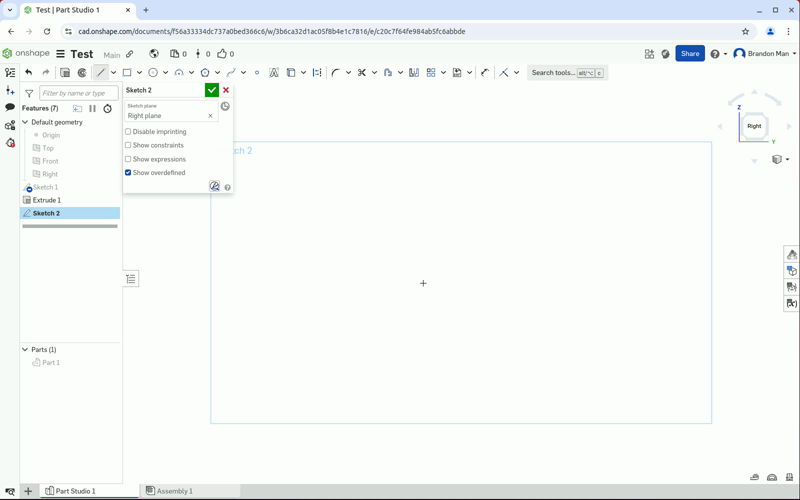
click(423, 282)
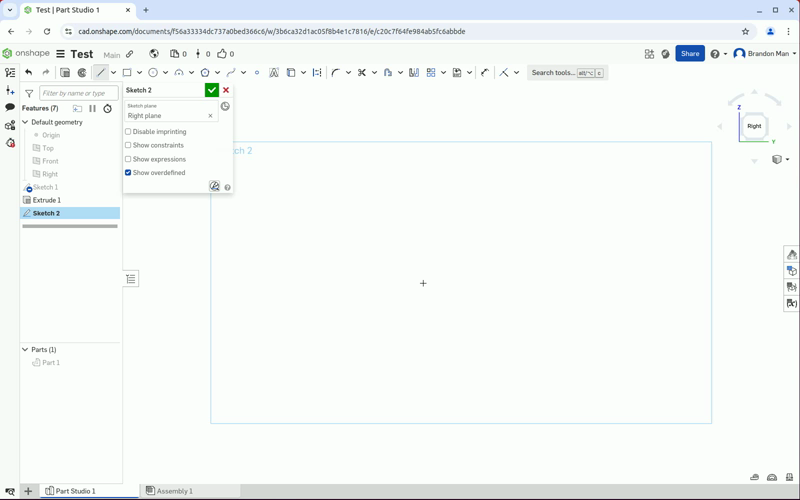
key_up(shift)
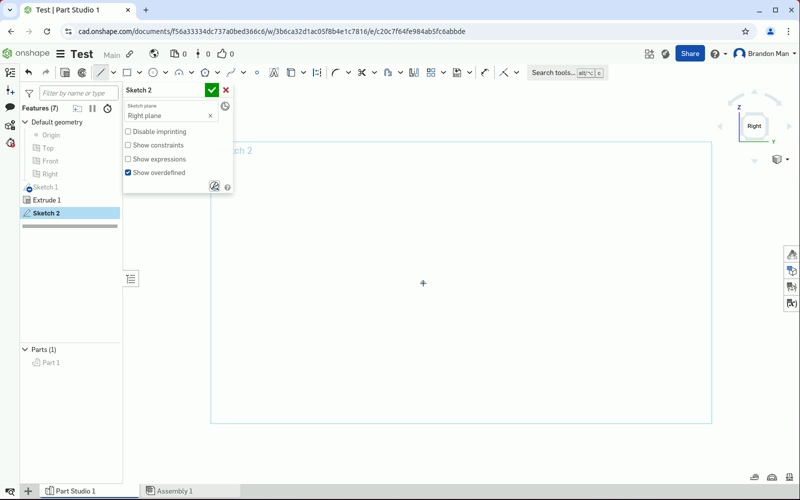
key_down(shift)
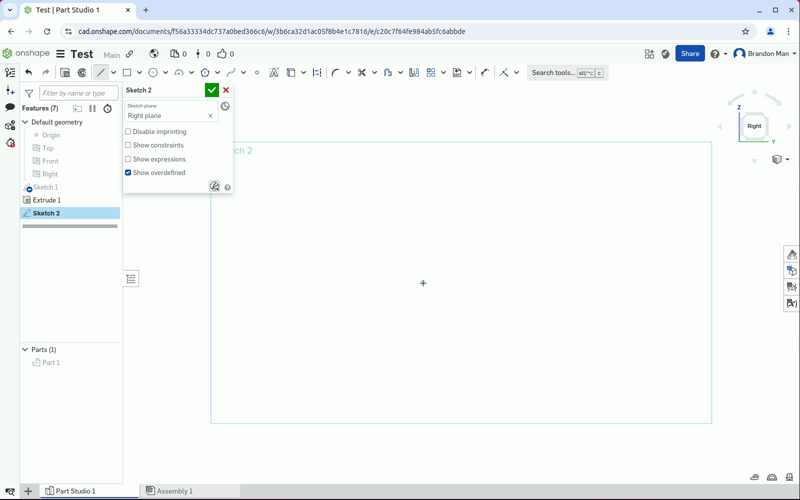
mouse_move(453, 282)
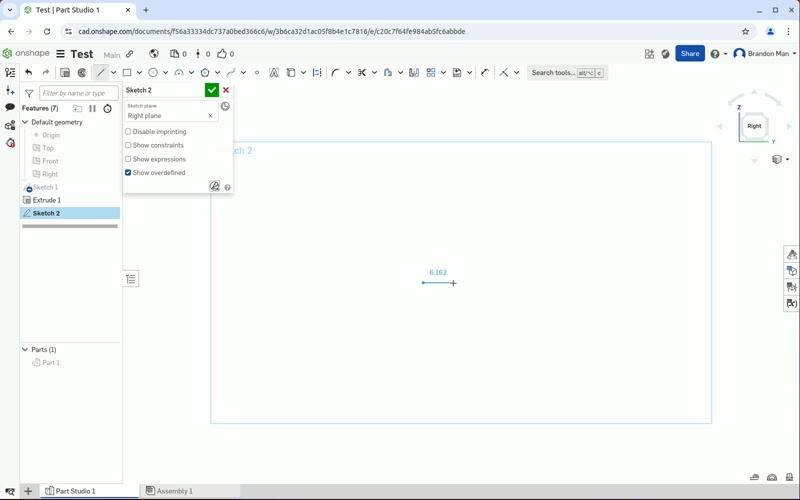
mouse_move(461, 282)
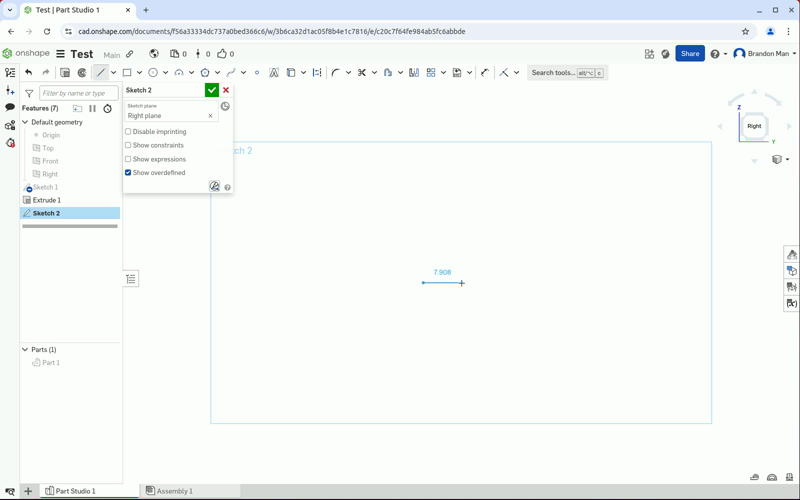
click(461, 282)
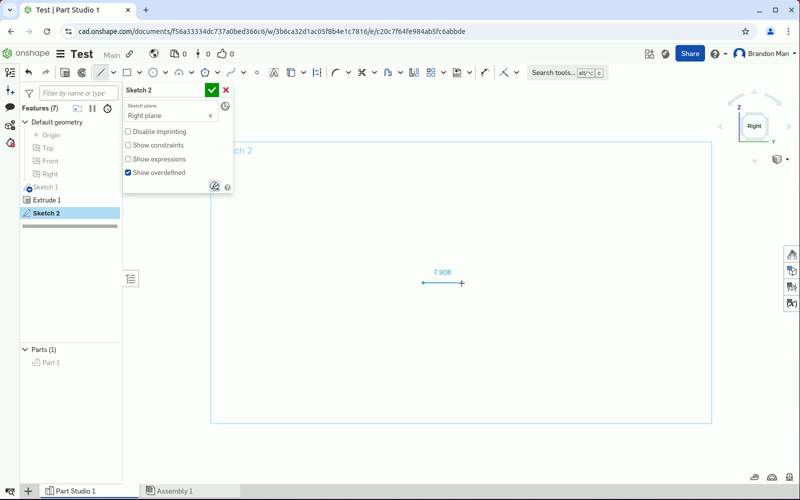
key_up(shift)
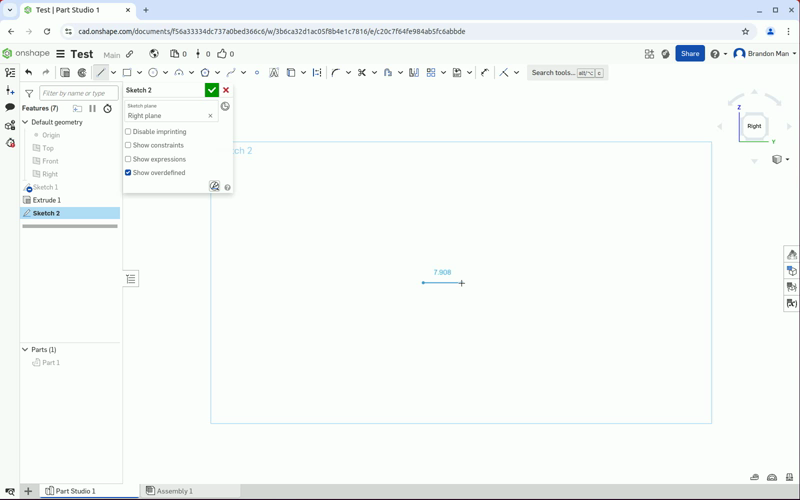
key_down(shift)
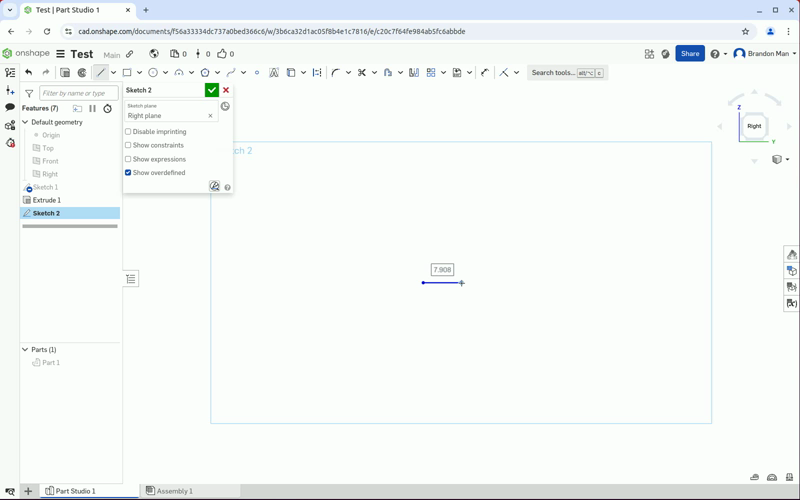
mouse_move(491, 282)
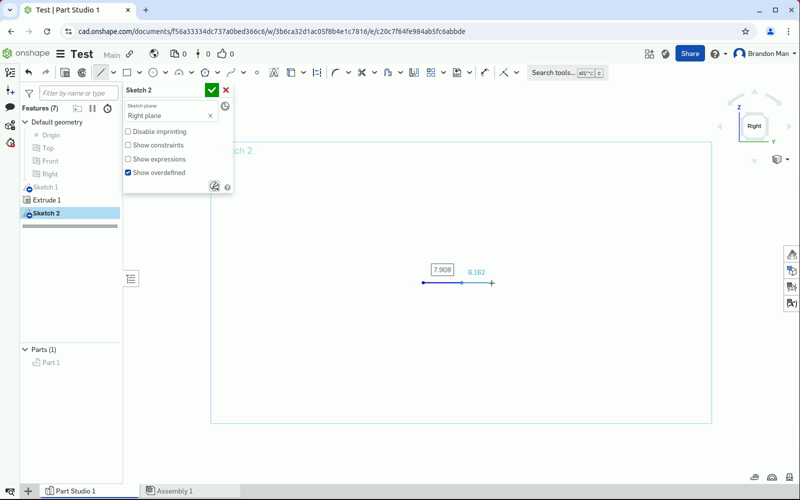
mouse_move(461, 244)
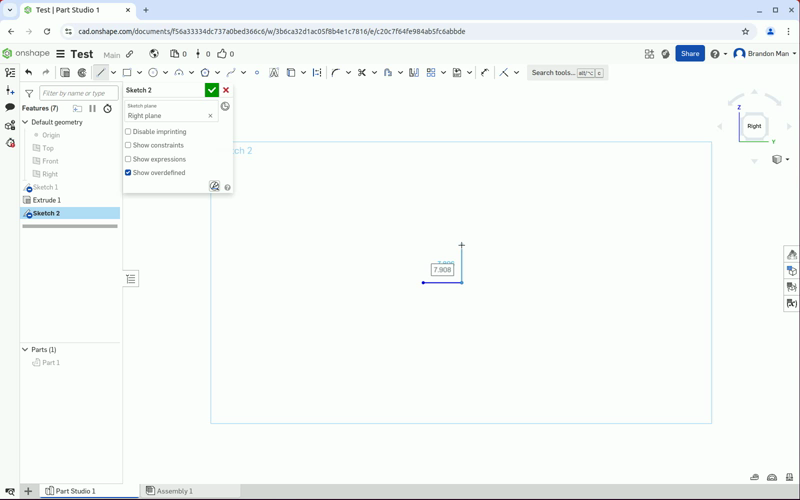
click(461, 244)
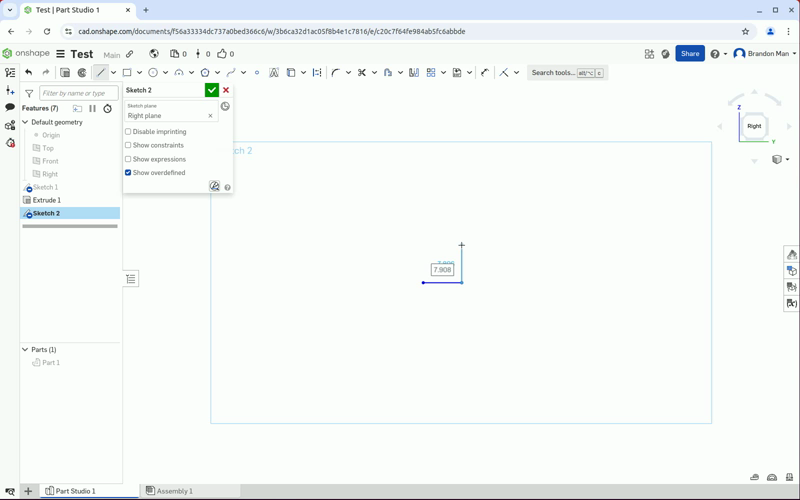
key_up(shift)
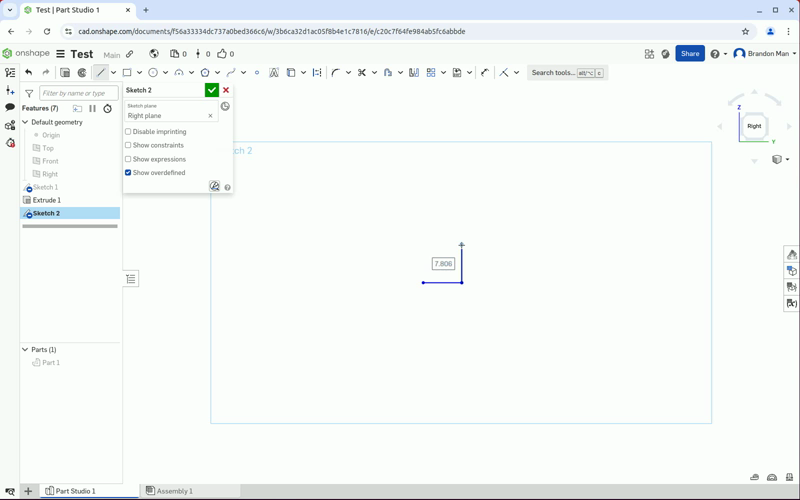
key_down(shift)
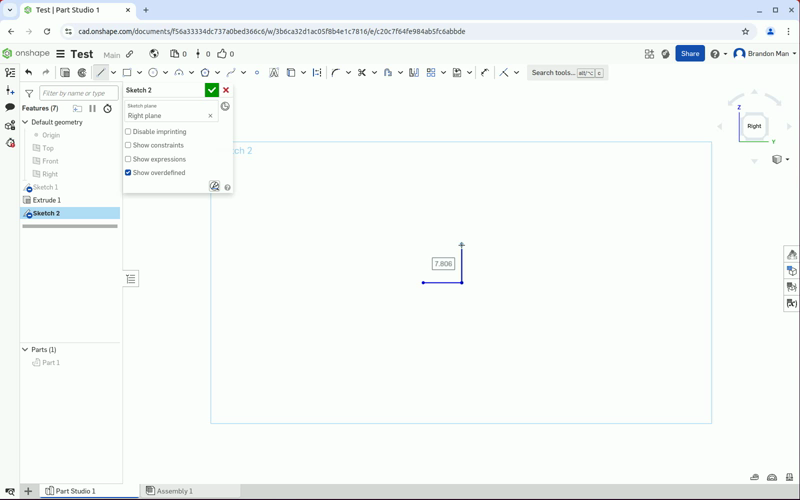
mouse_move(491, 244)
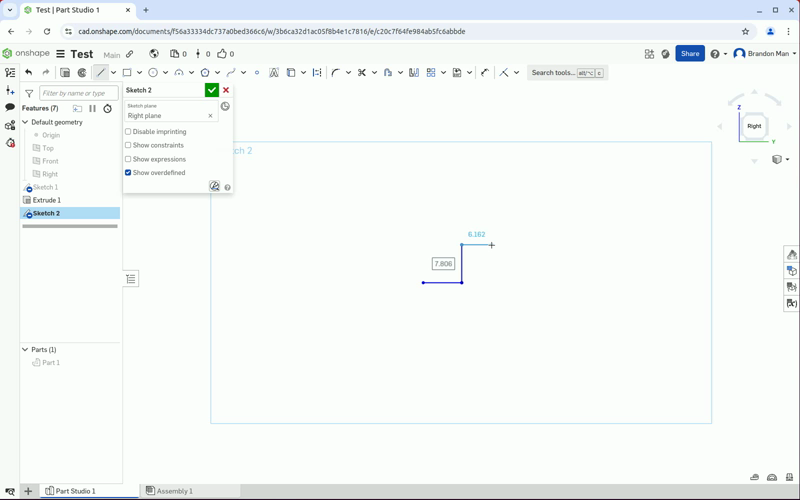
mouse_move(423, 244)
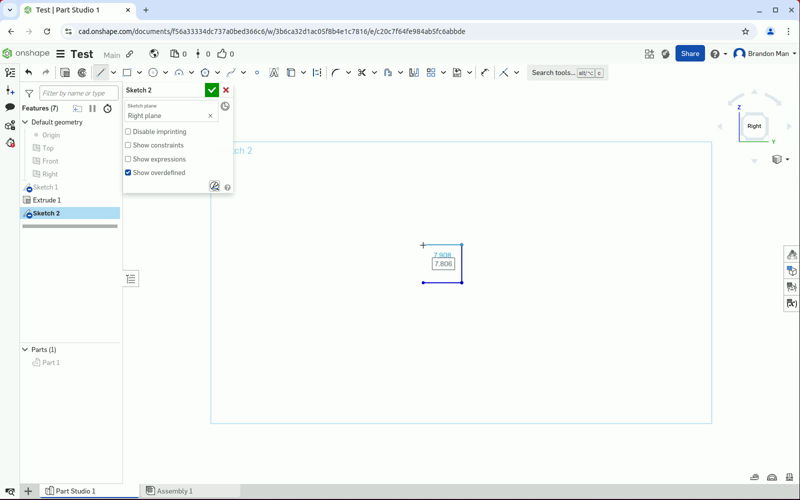
click(423, 244)
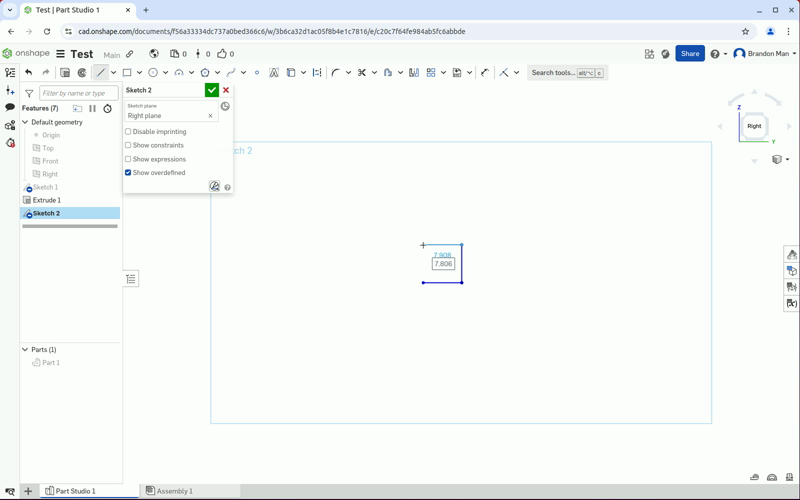
key_up(shift)
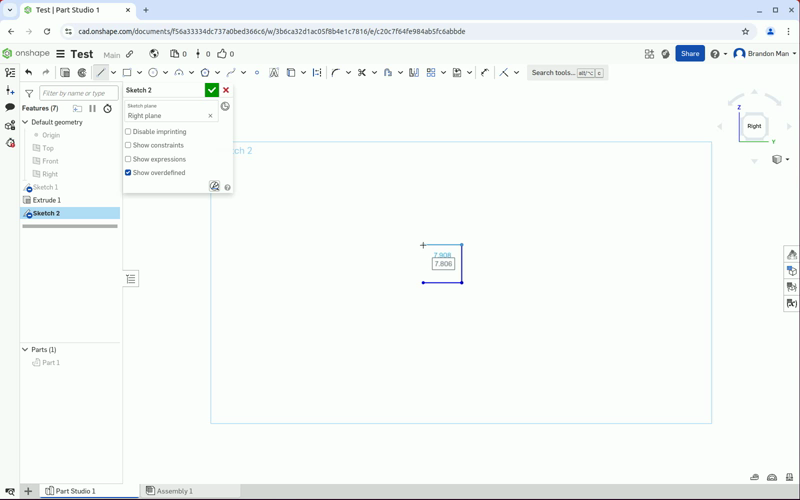
mouse_move(453, 244)
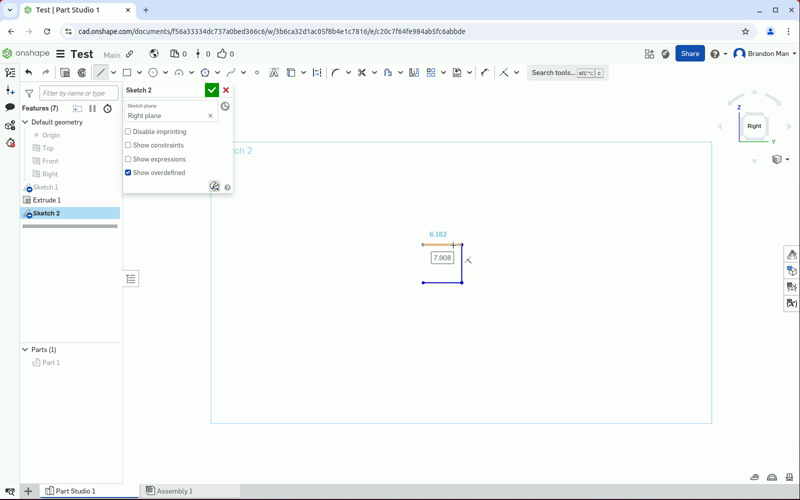
key_down(shift)
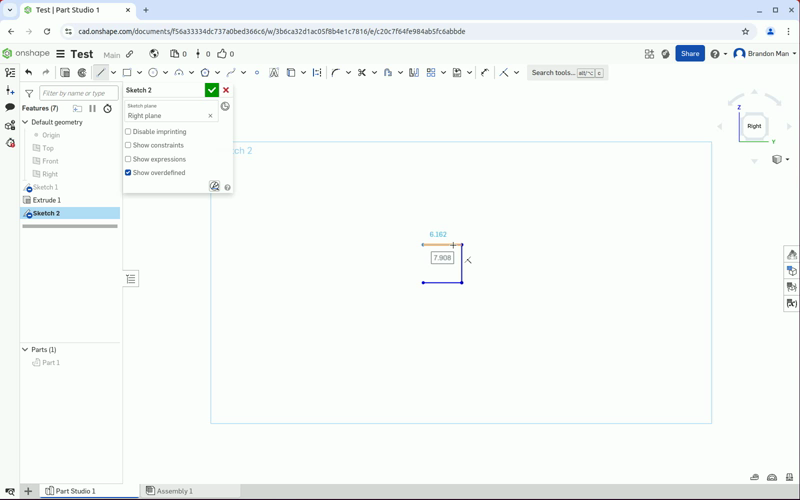
mouse_move(423, 282)
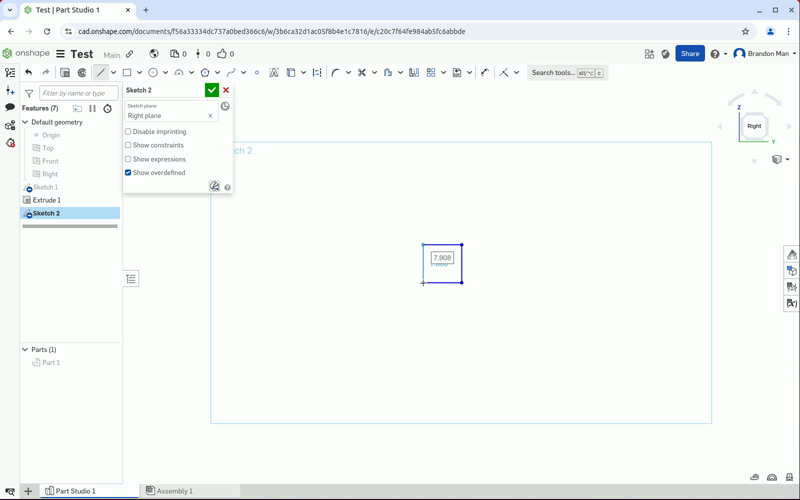
key_up(shift)
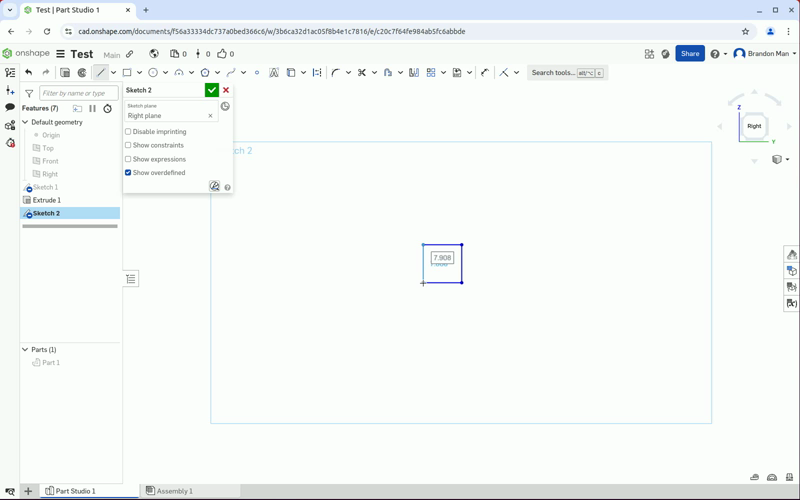
click(423, 282)
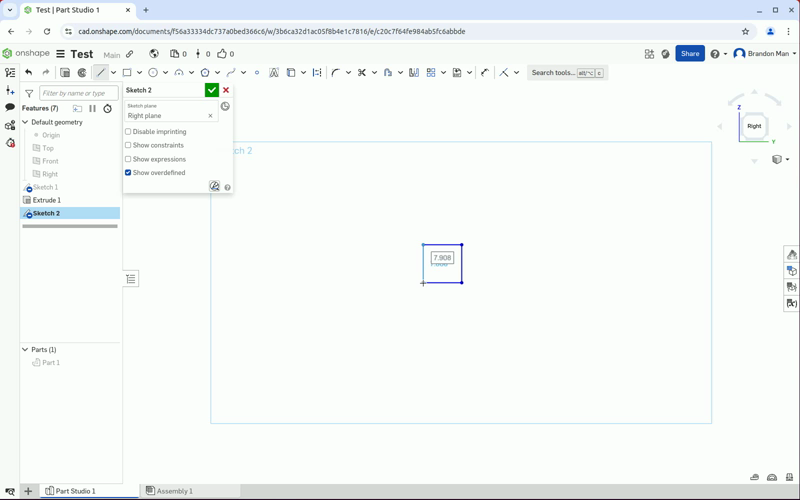
key(esc)
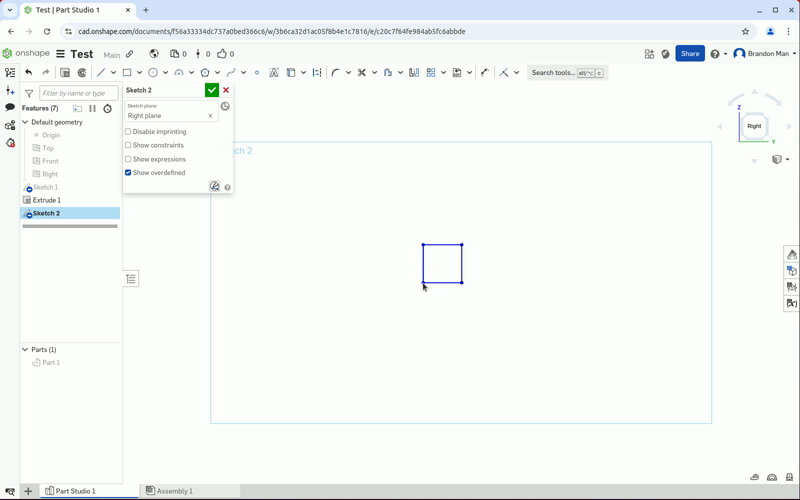
mouse_move(451, 252)
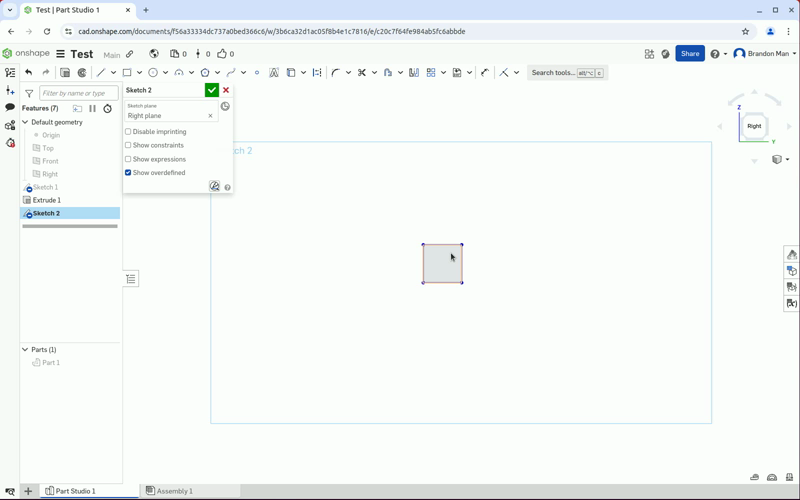
scroll(6)
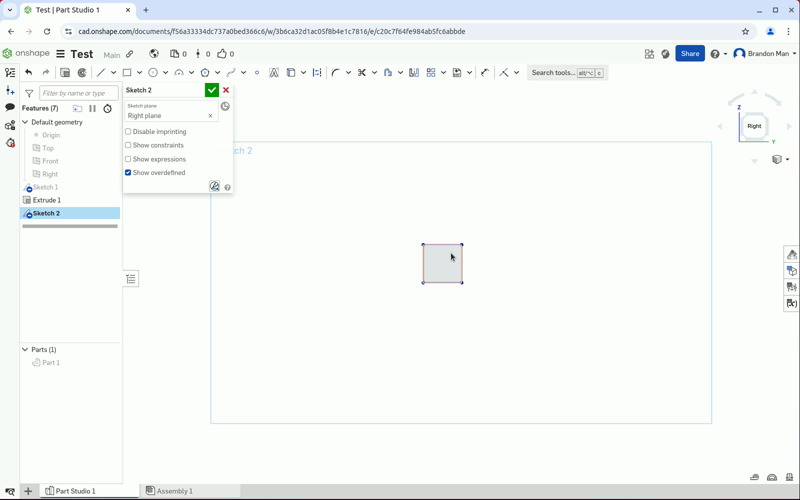
scroll(6)
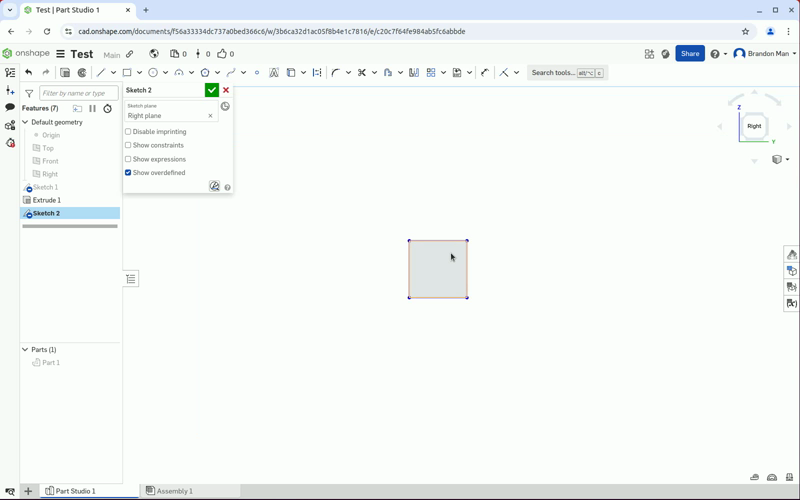
scroll(6)
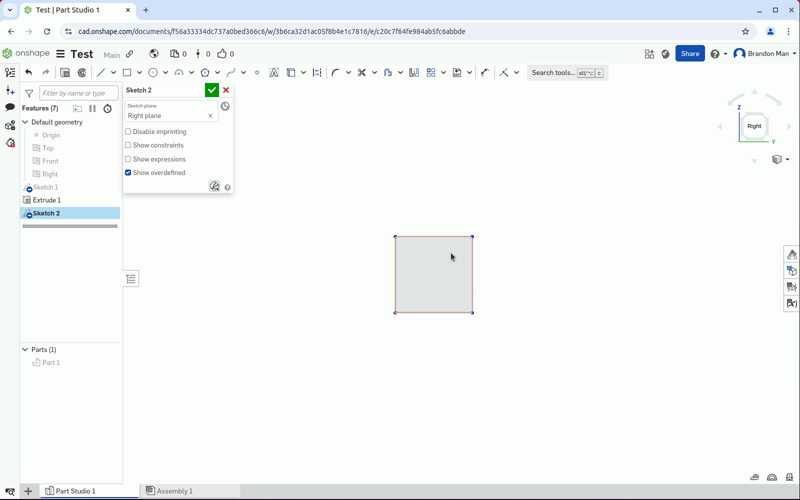
scroll(6)
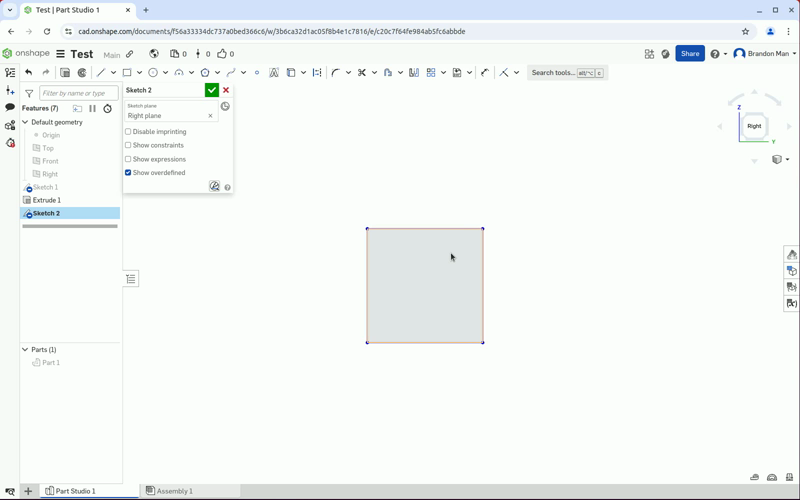
scroll(6)
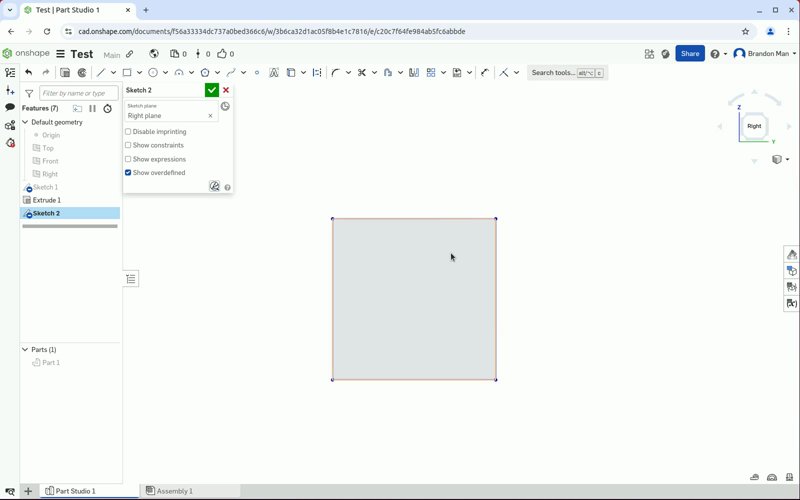
scroll(6)
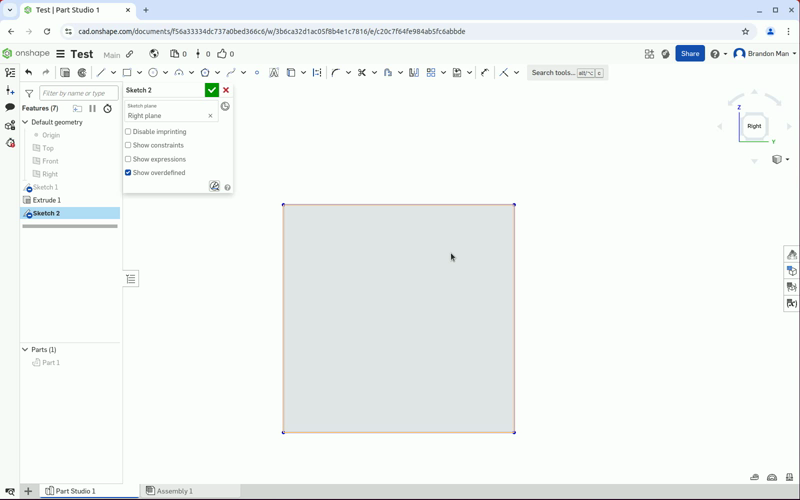
scroll(6)
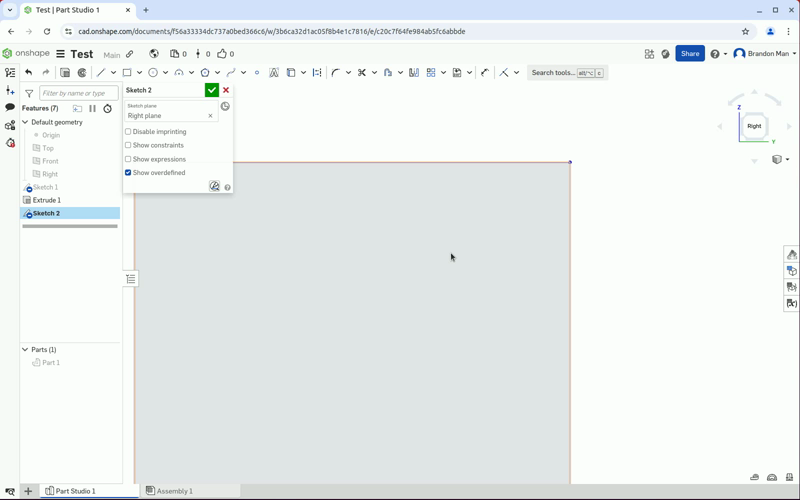
click(451, 252)
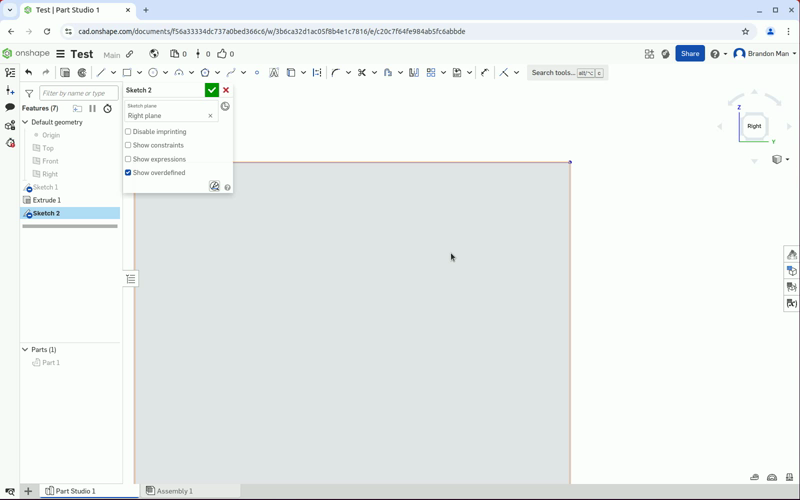
scroll(-6)
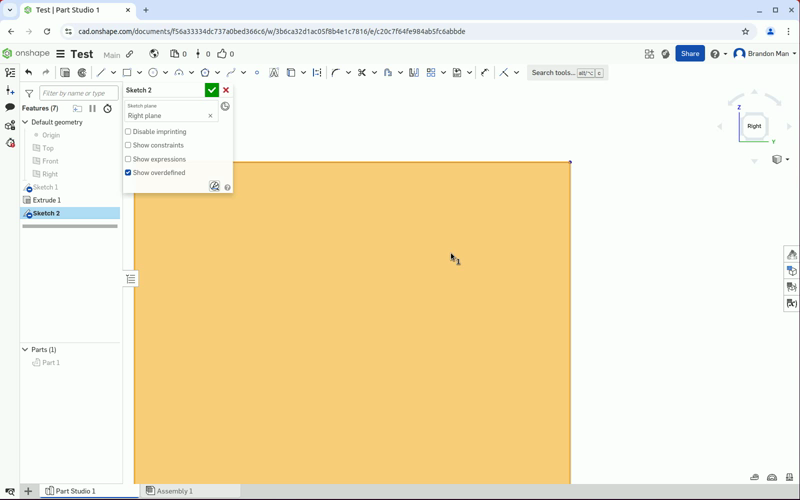
scroll(-6)
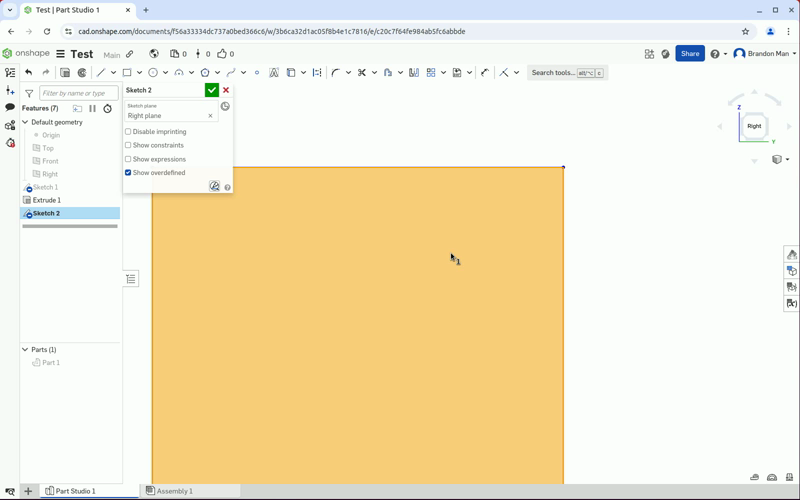
scroll(-6)
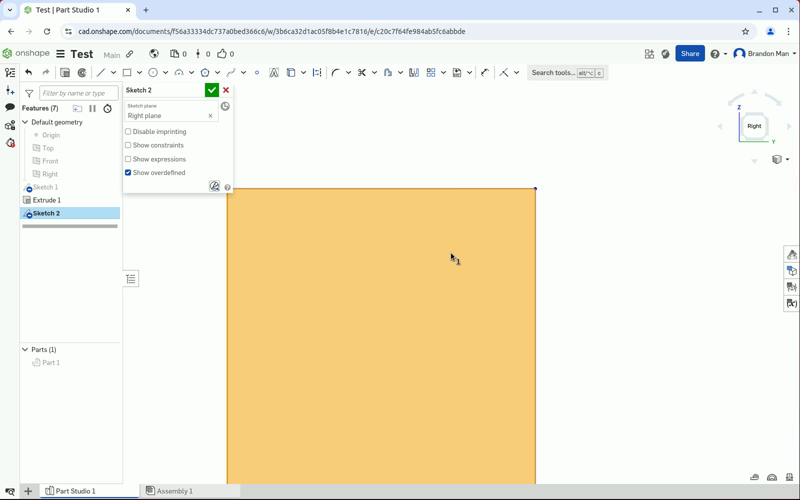
scroll(-6)
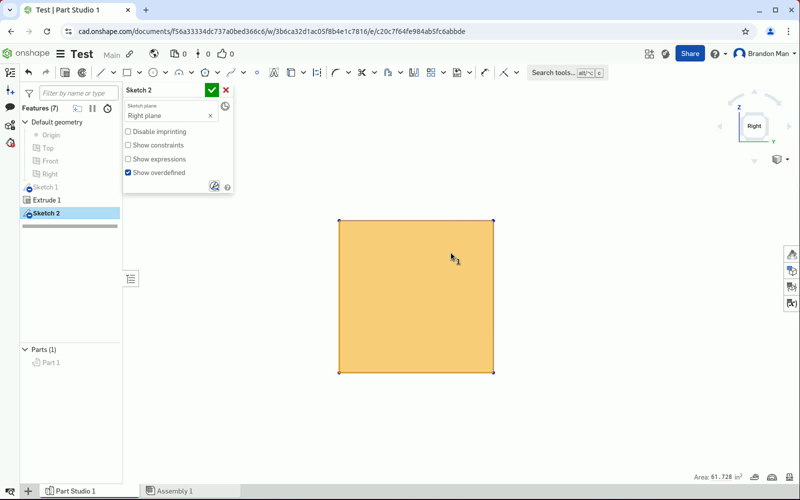
scroll(-6)
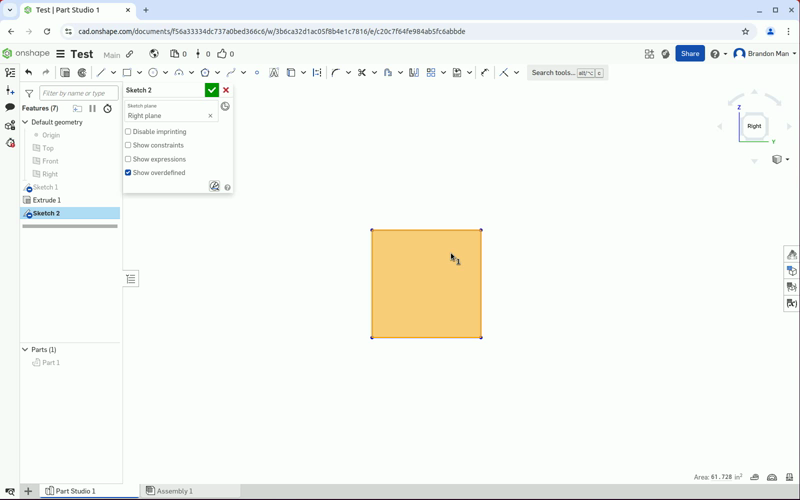
scroll(-6)
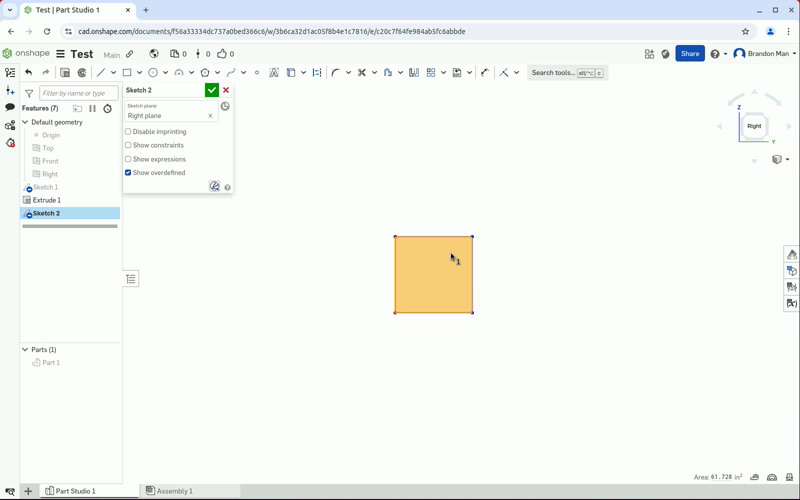
scroll(-6)
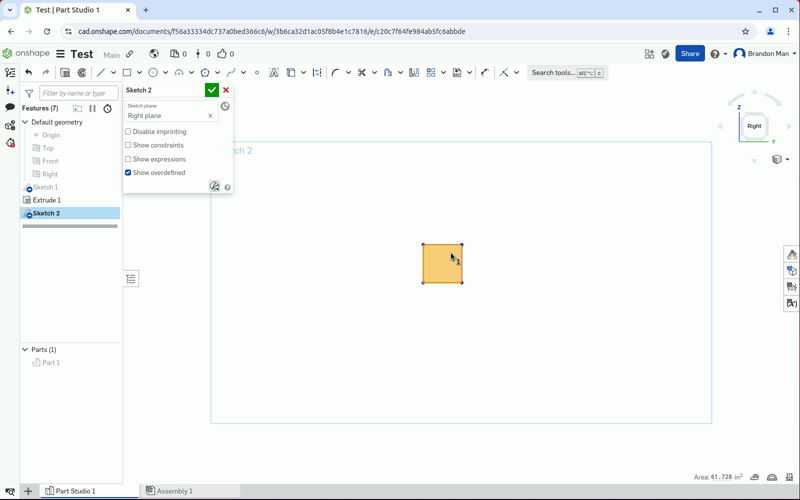
mouse_move(73, 352)
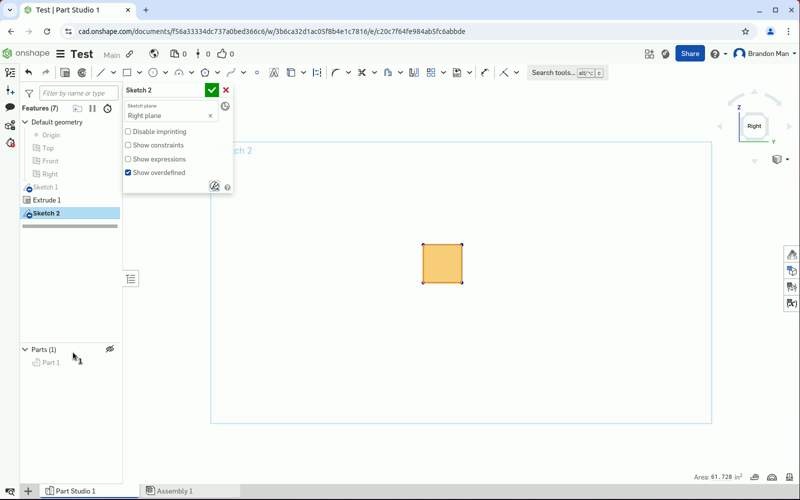
key(shift+y)
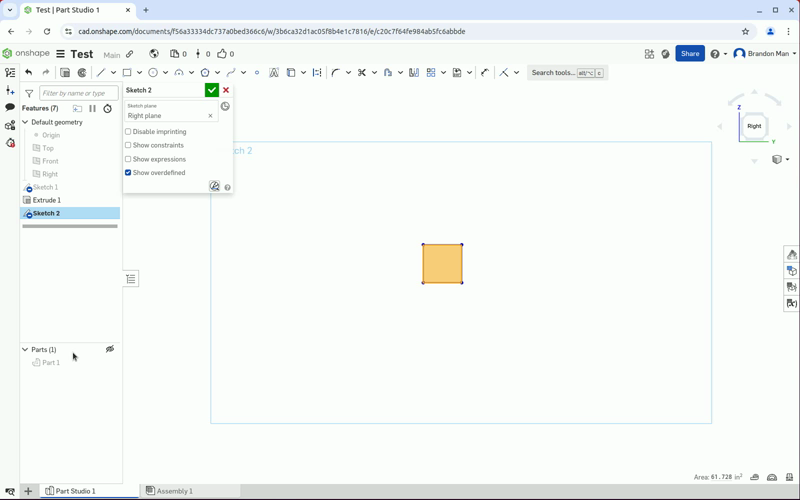
key(shift+e)
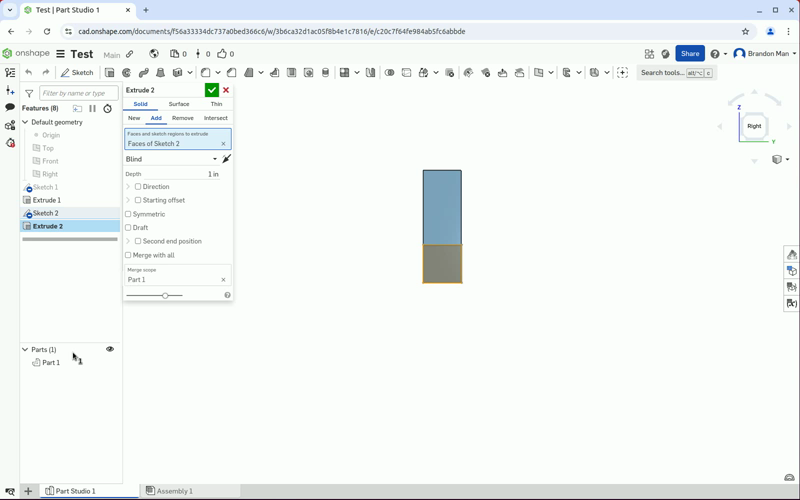
mouse_move(143, 106)
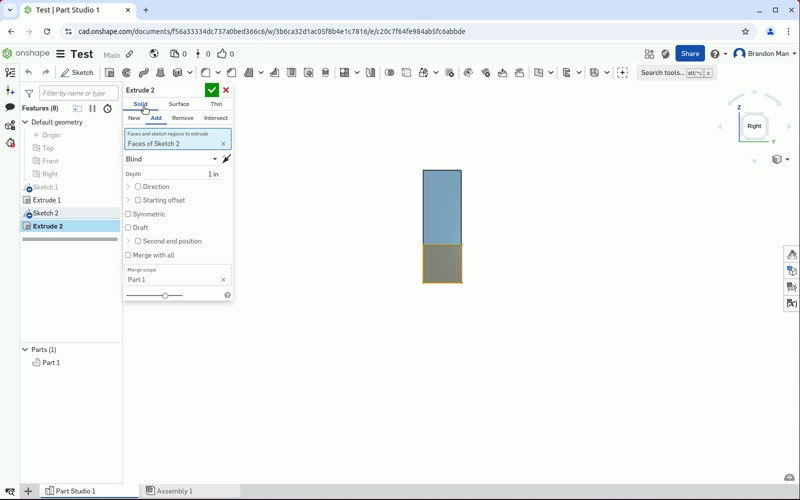
click(143, 106)
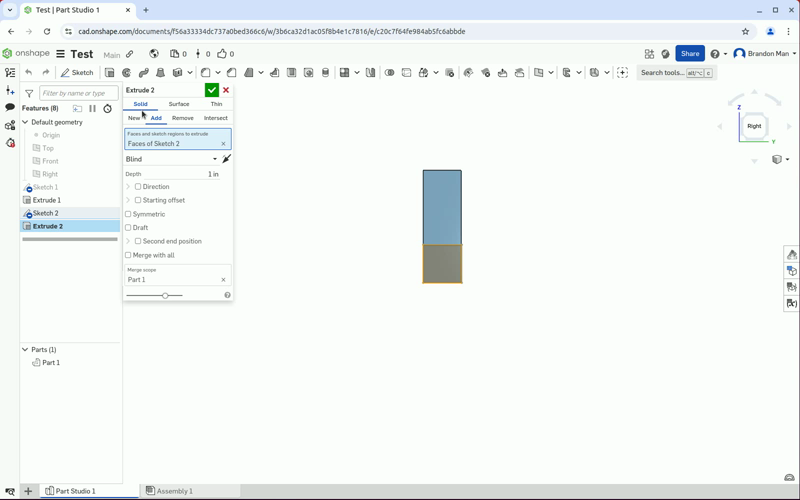
mouse_move(137, 120)
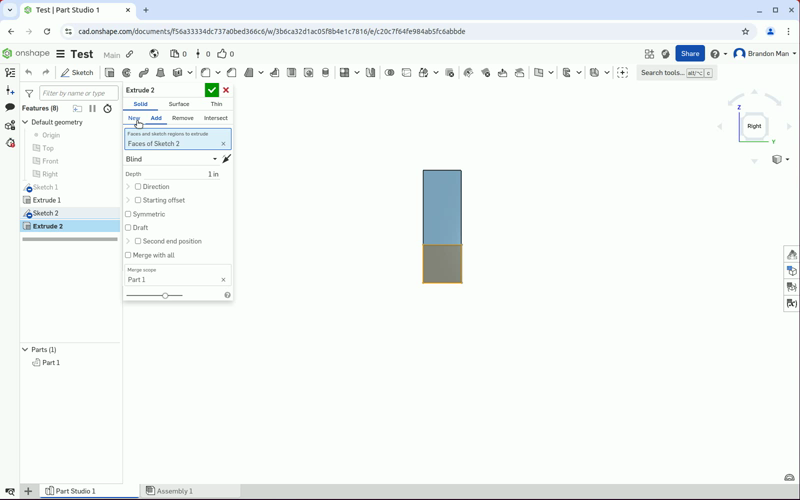
click(137, 120)
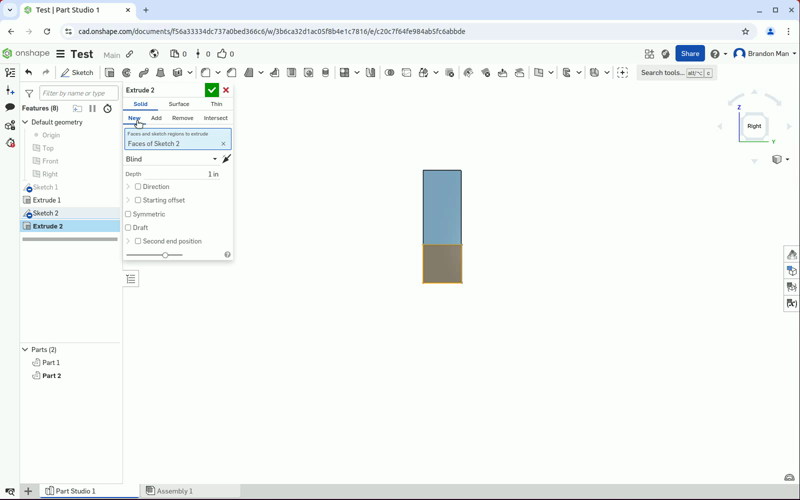
key(tab, 4)
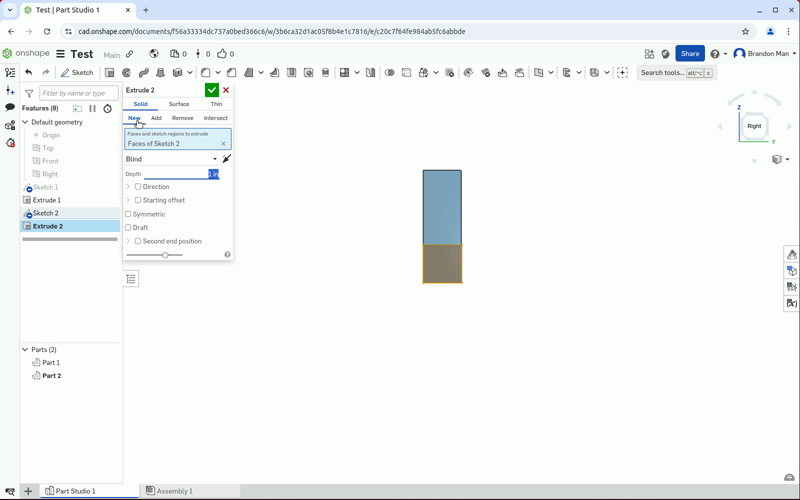
text(7.703)
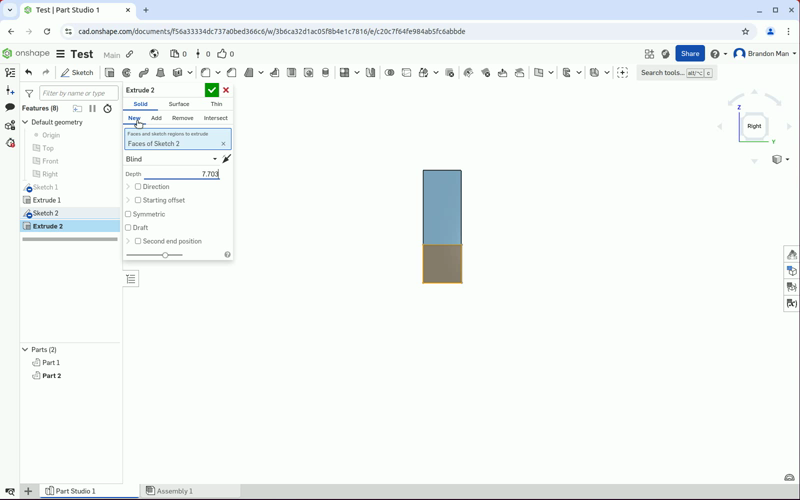
key(enter)
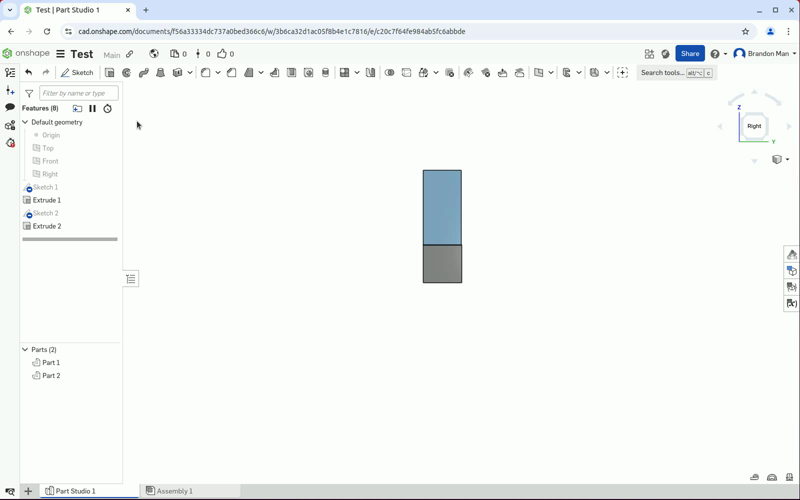
key(shift+h)
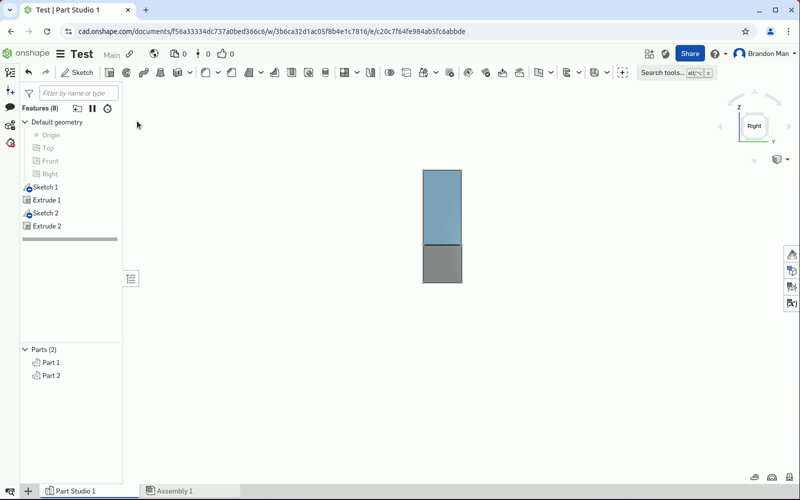
key(shift+h)
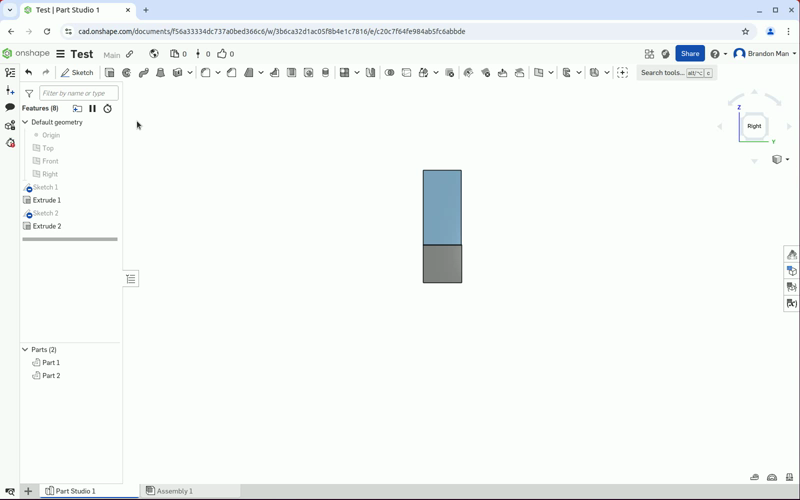
mouse_move(73, 189)
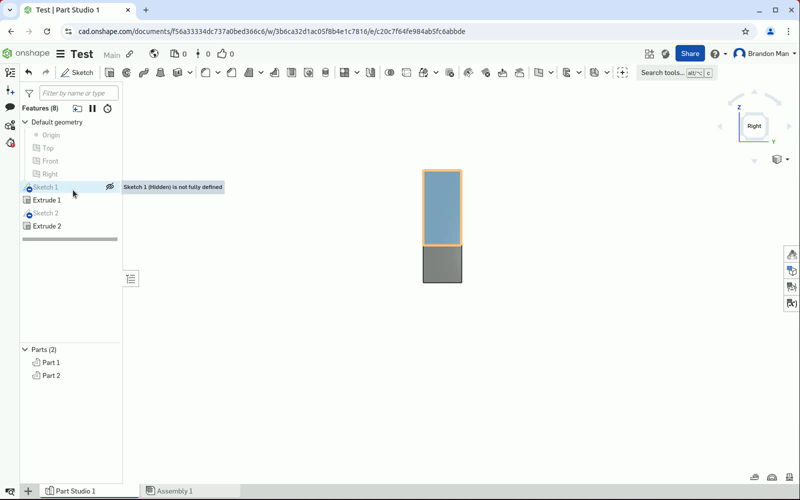
click(73, 189)
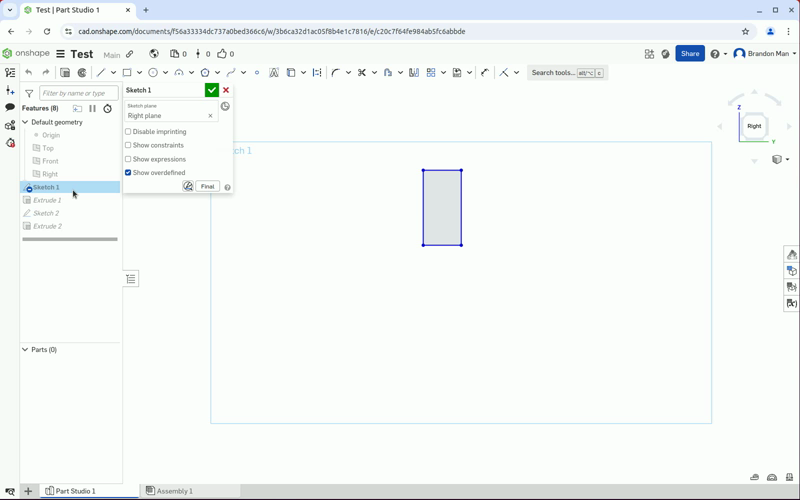
mouse_move(229, 92)
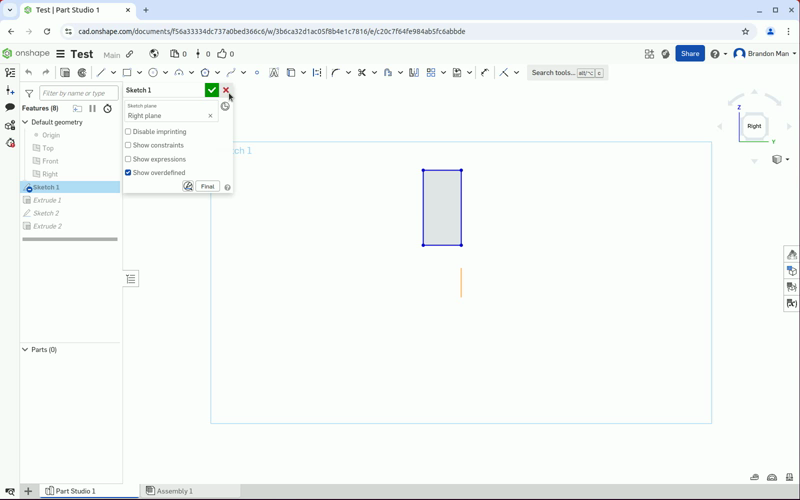
click(229, 92)
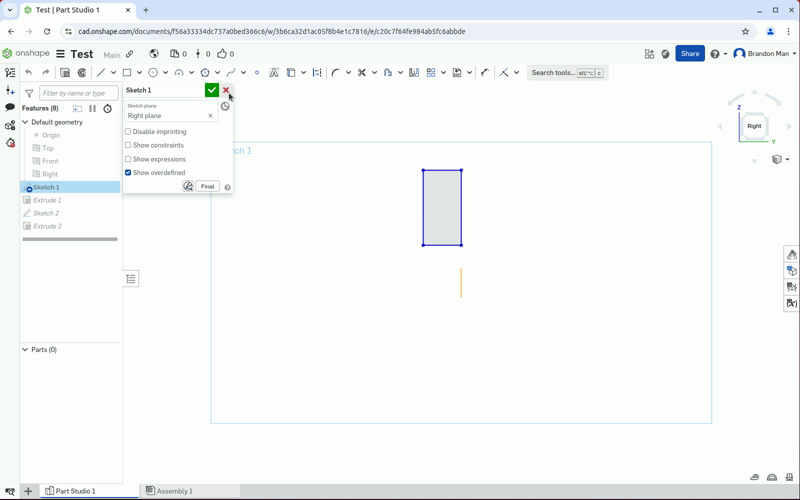
key(shift+s)
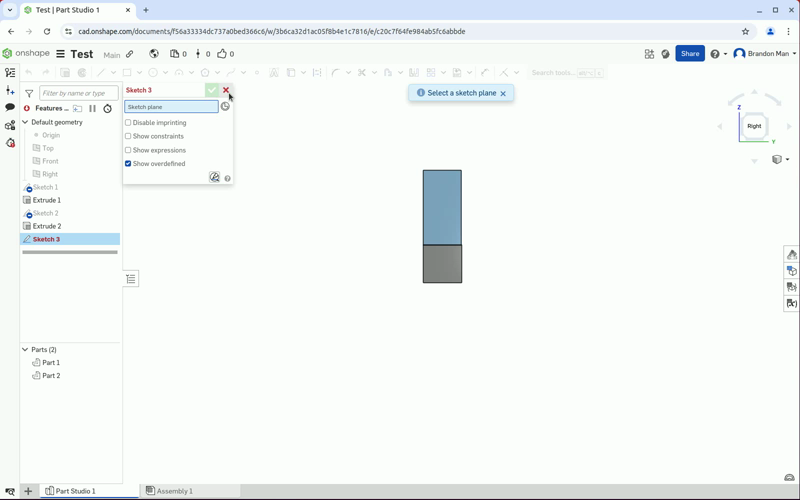
mouse_move(73, 176)
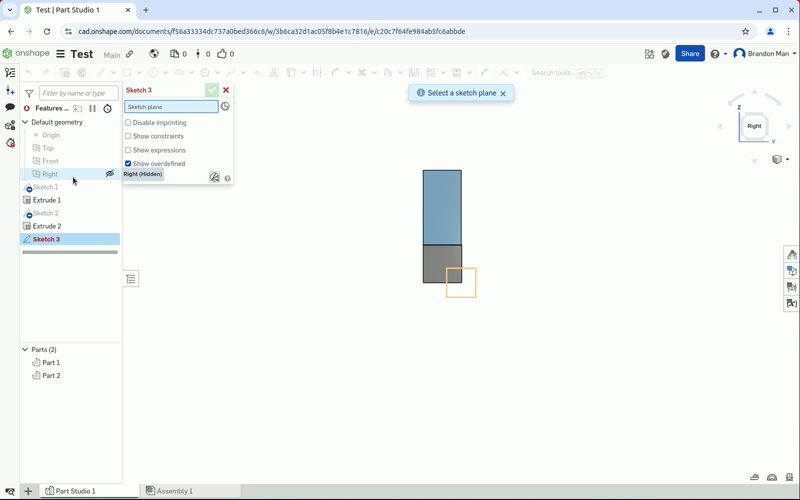
click(73, 176)
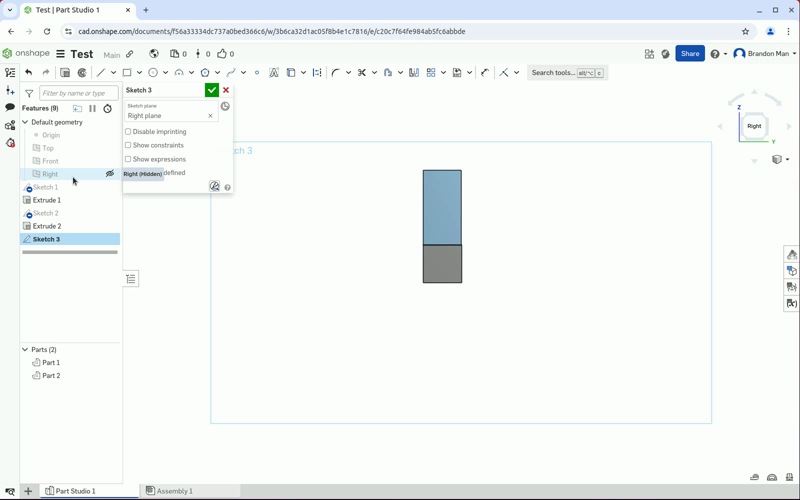
mouse_move(73, 352)
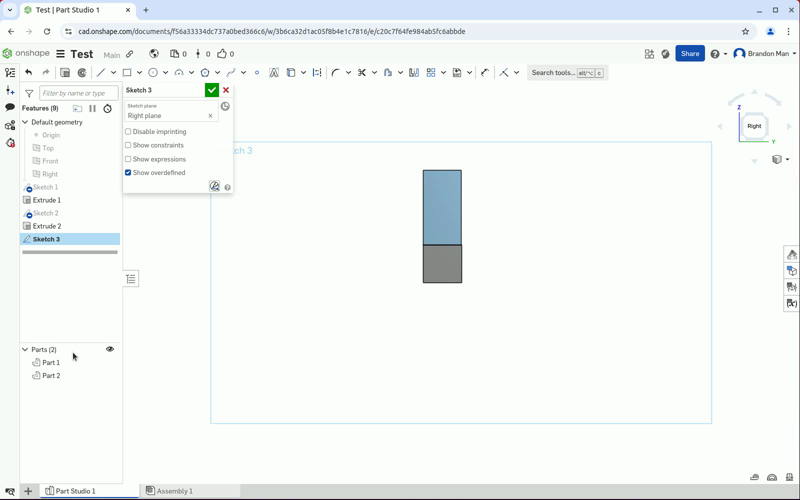
key(y)
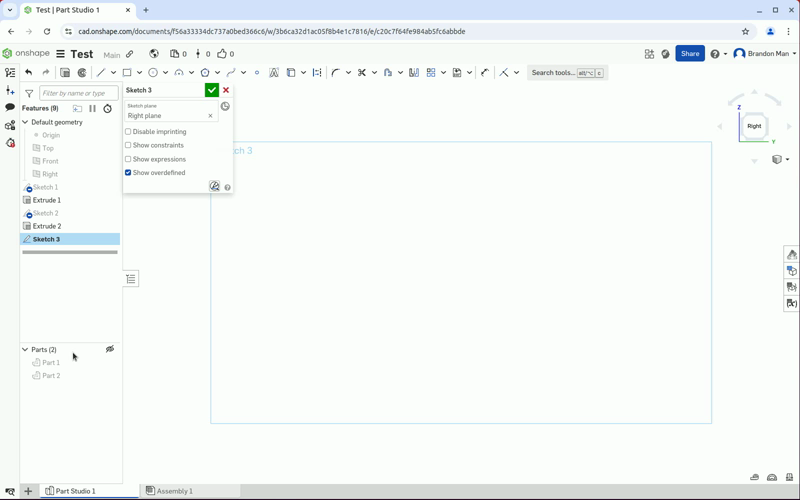
key(l)
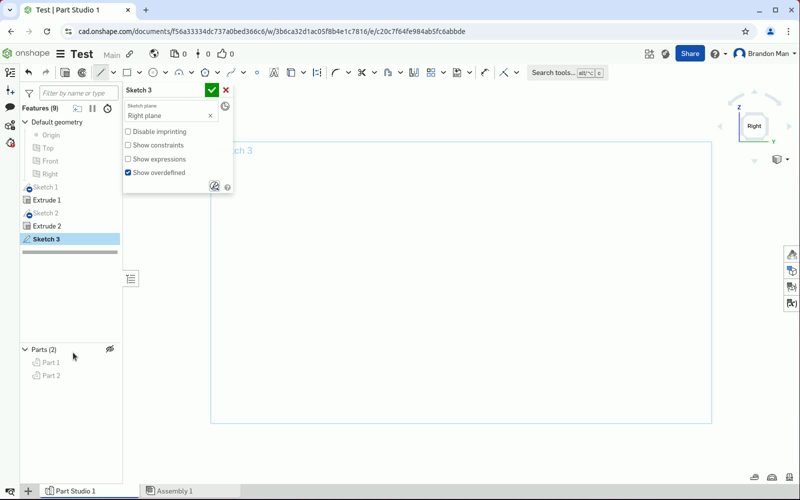
key_down(shift)
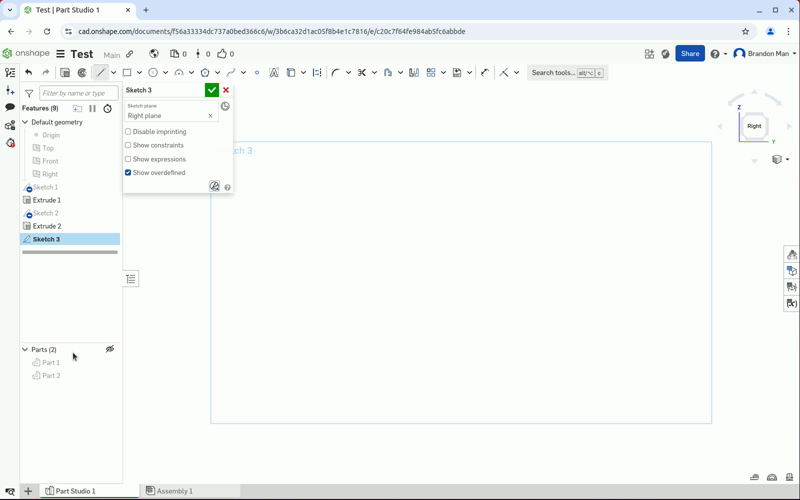
mouse_move(348, 282)
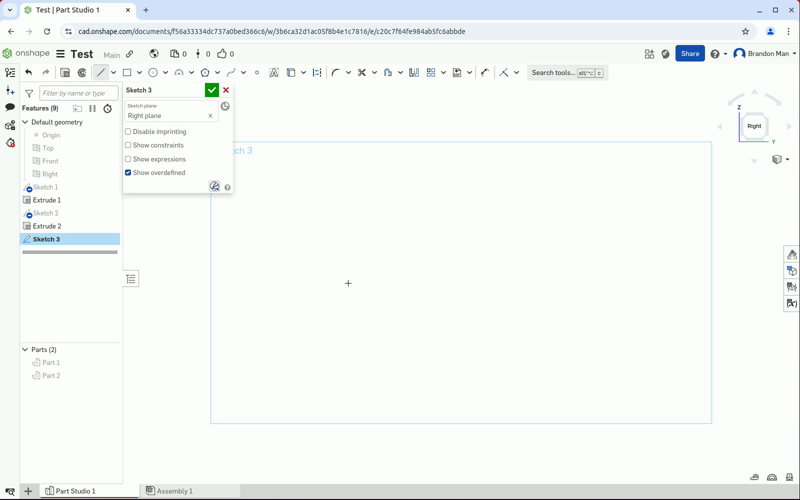
click(348, 282)
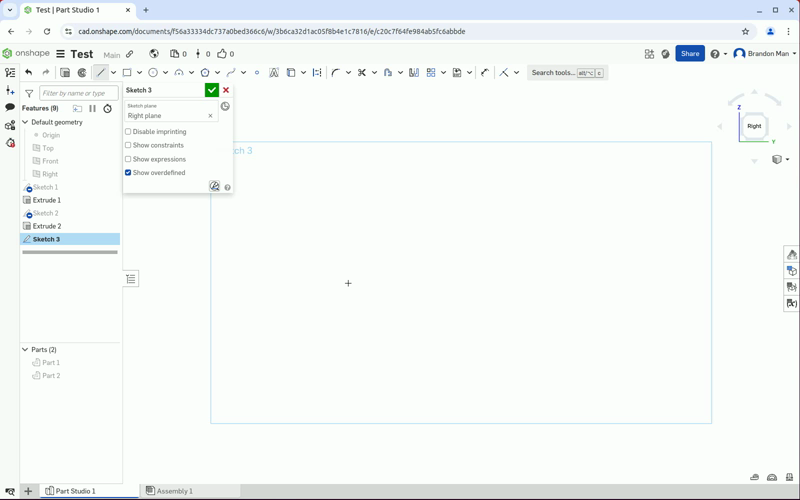
key_up(shift)
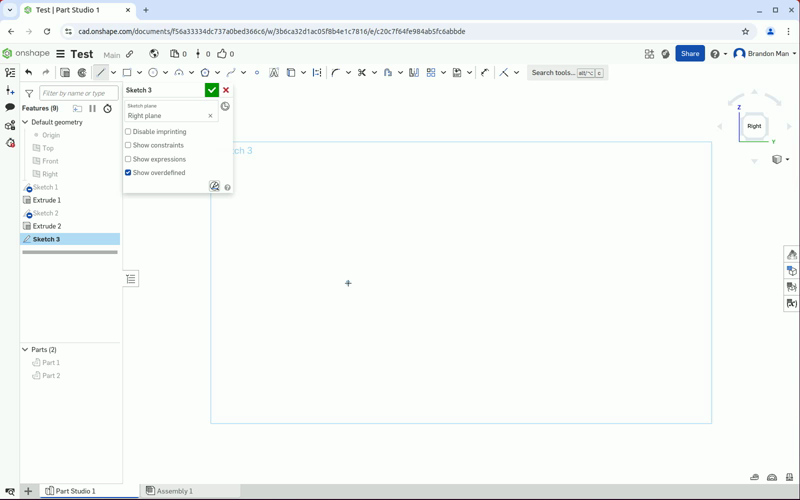
key_down(shift)
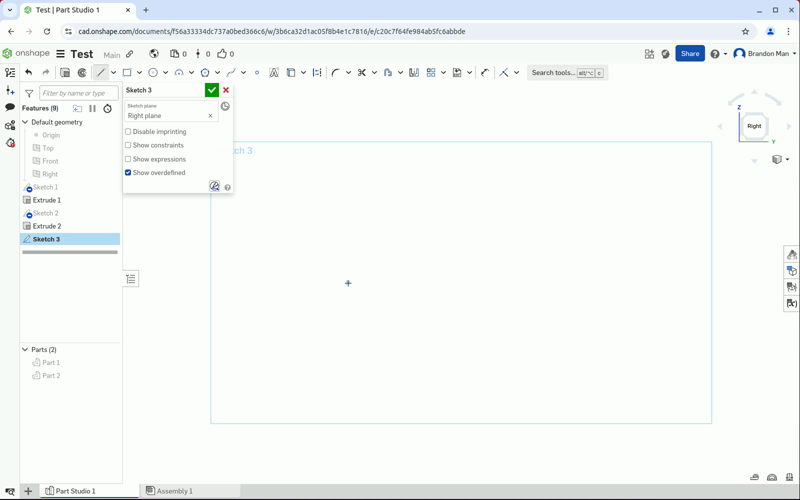
mouse_move(423, 282)
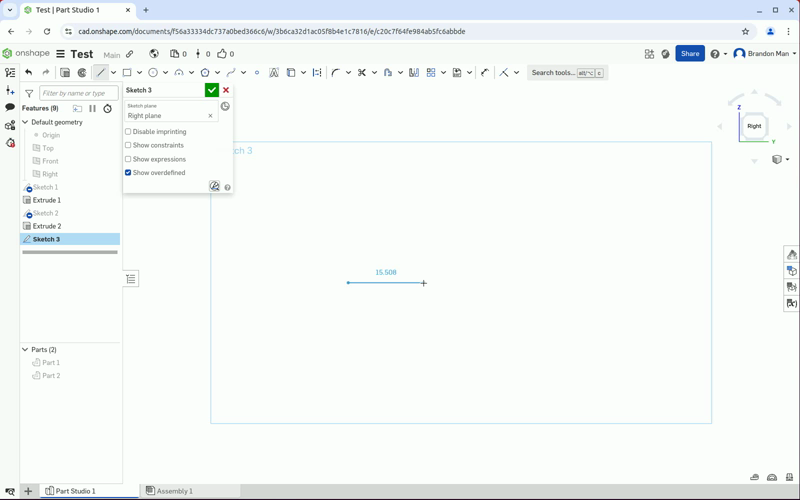
click(423, 282)
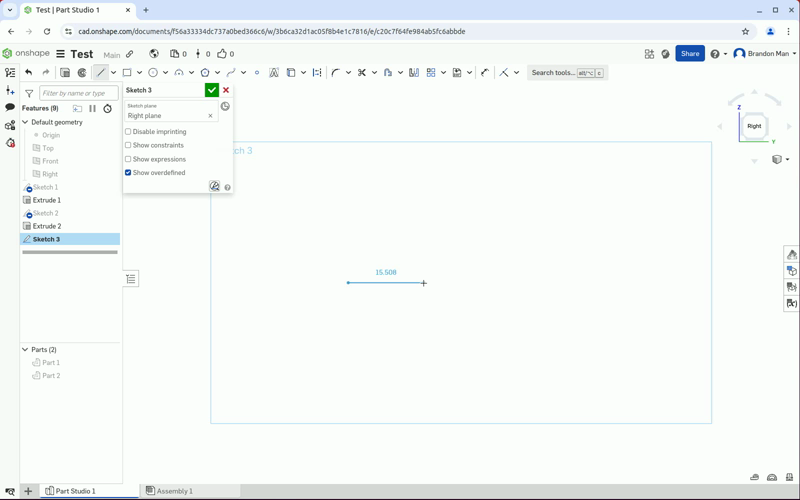
key_up(shift)
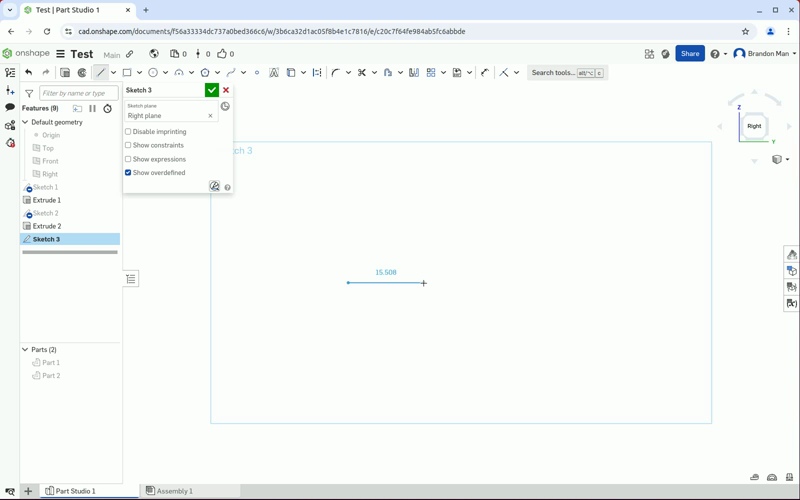
key_down(shift)
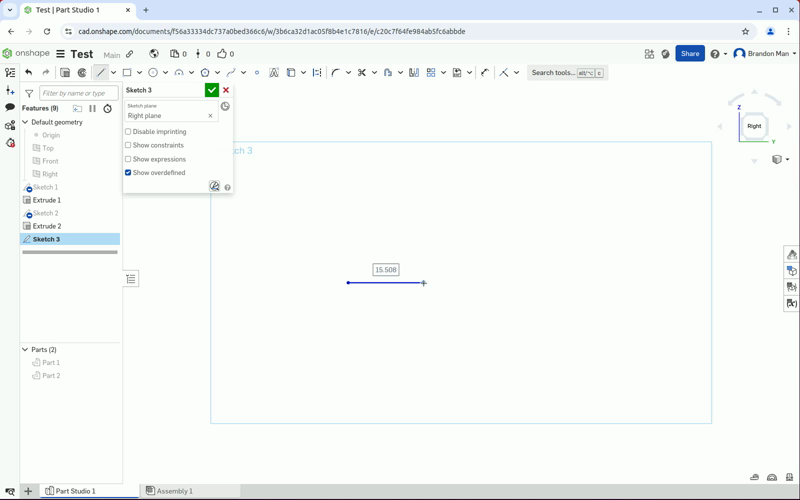
mouse_move(453, 282)
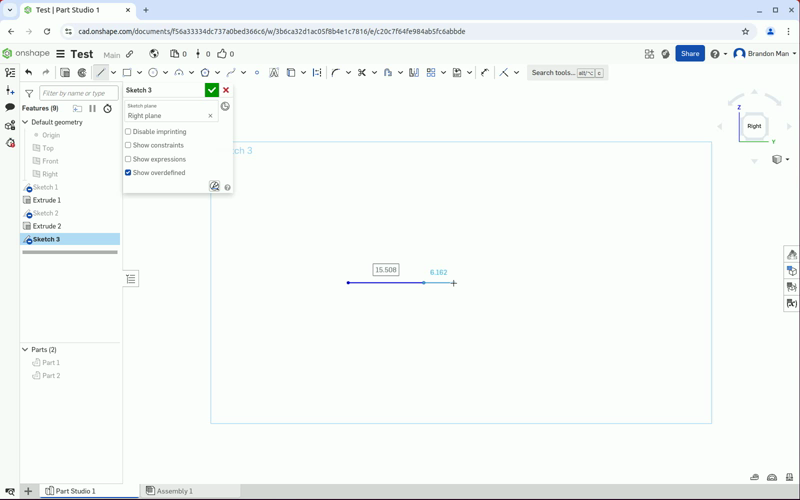
mouse_move(423, 244)
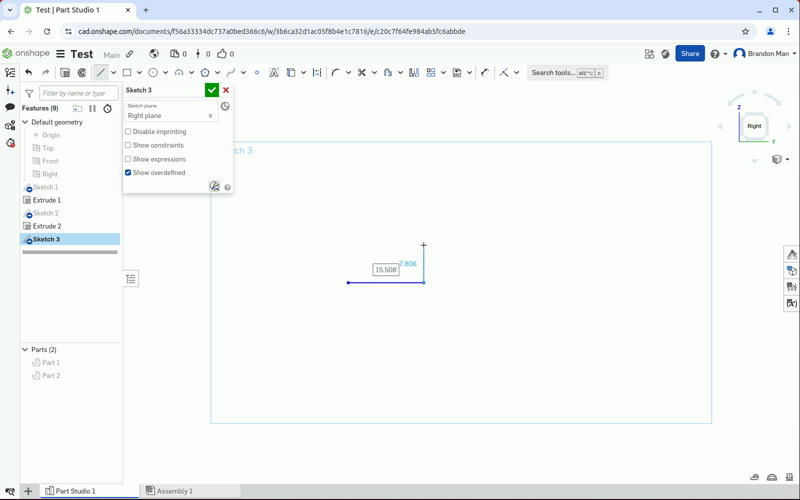
click(423, 244)
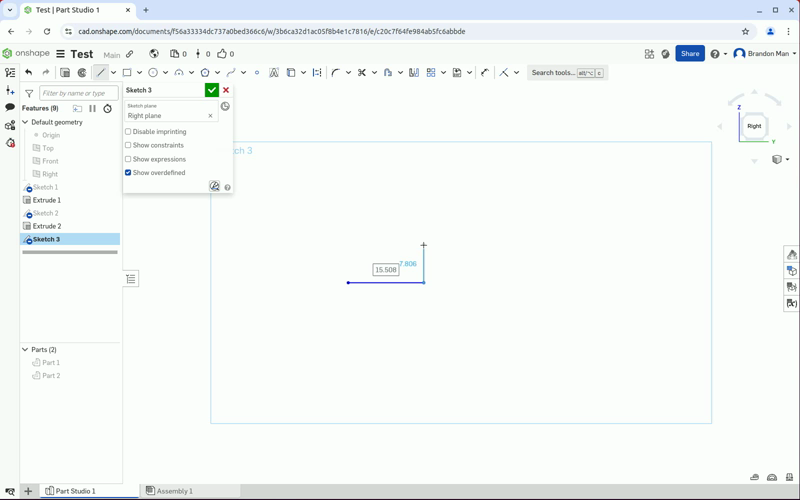
key_up(shift)
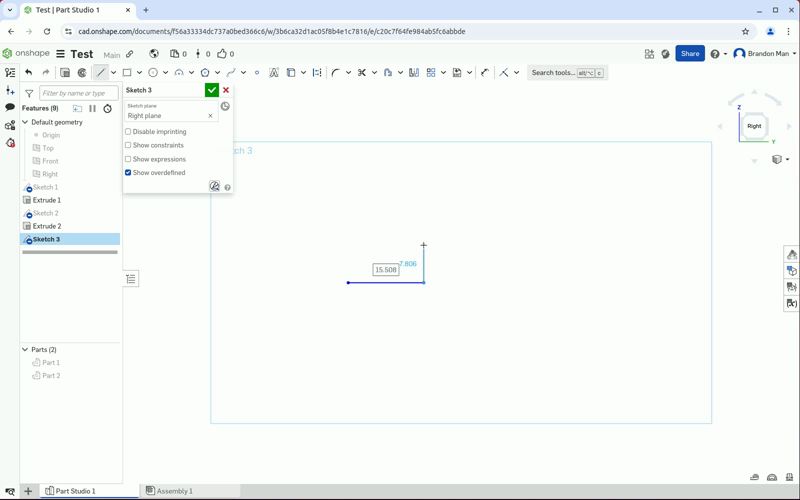
key_down(shift)
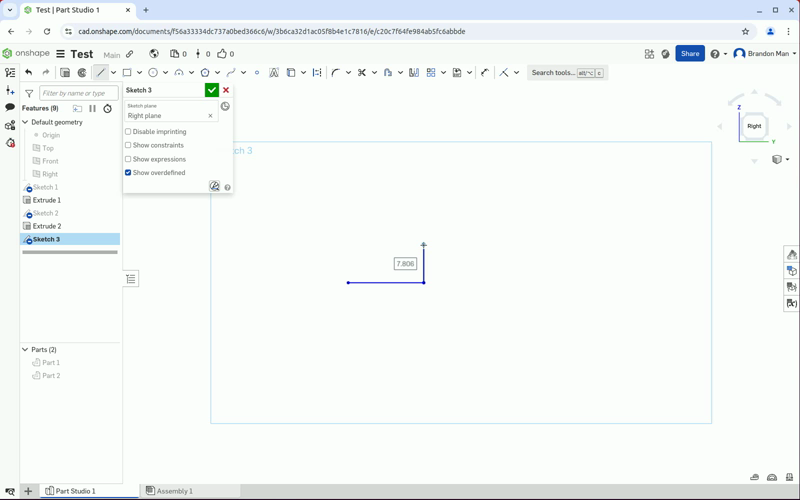
mouse_move(348, 244)
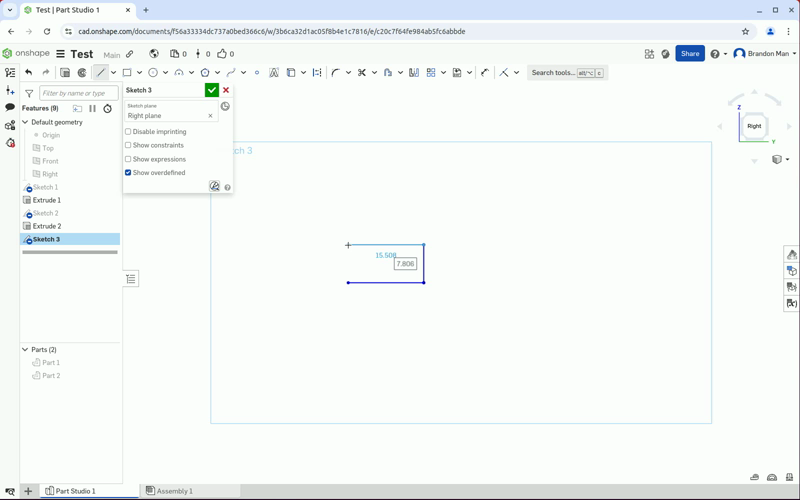
click(348, 244)
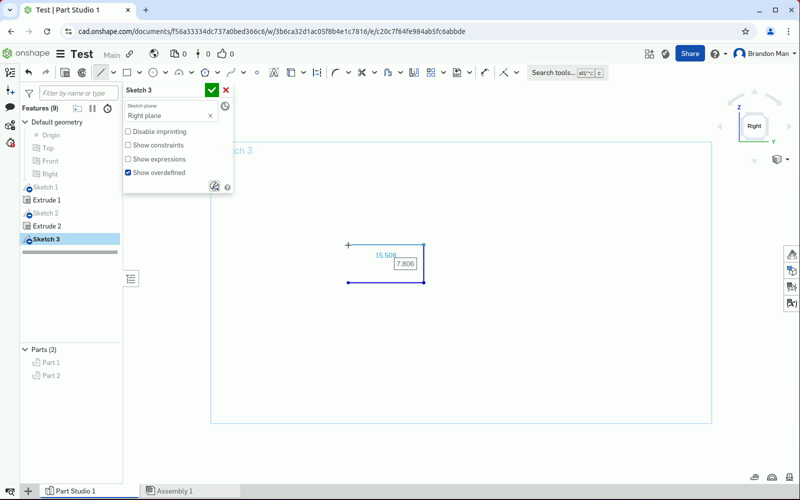
key_up(shift)
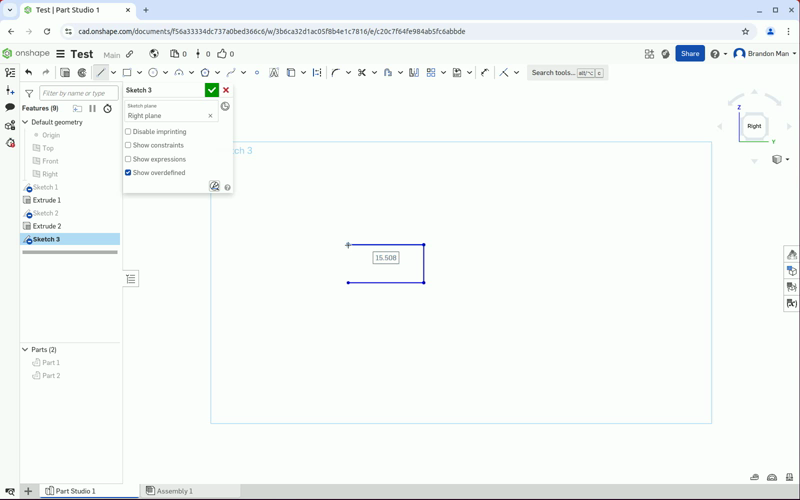
mouse_move(378, 244)
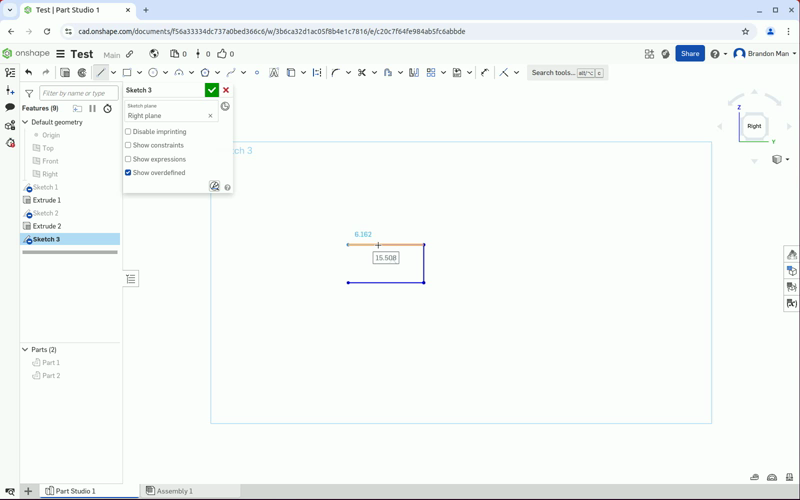
key_down(shift)
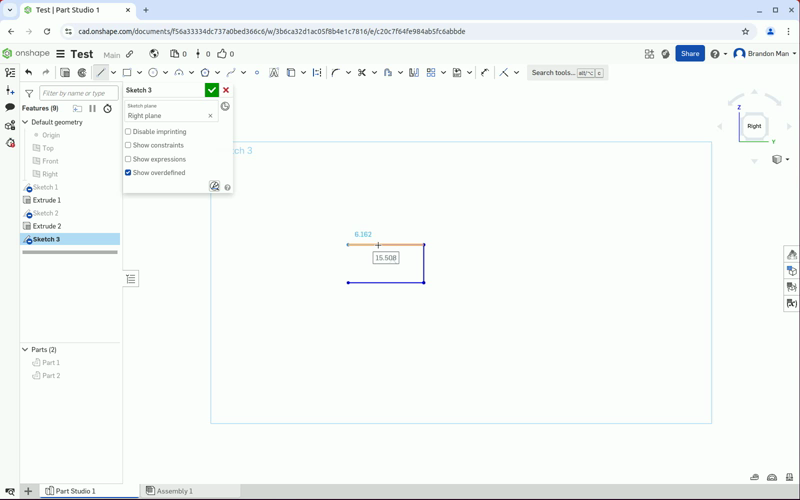
mouse_move(348, 282)
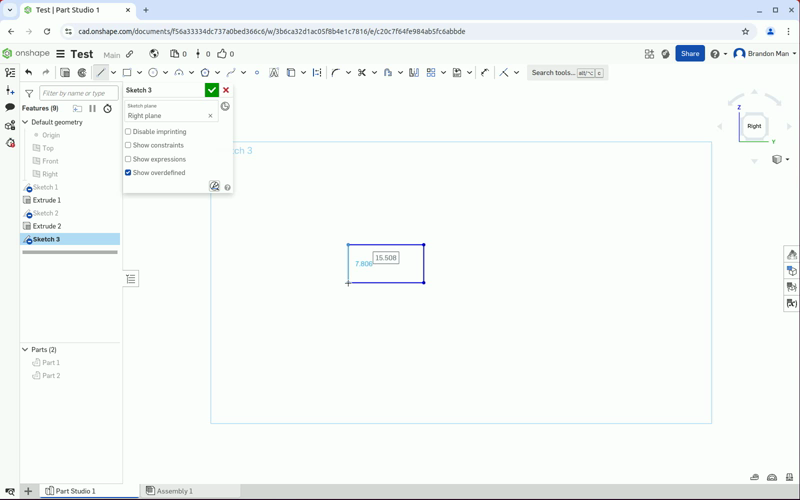
key_up(shift)
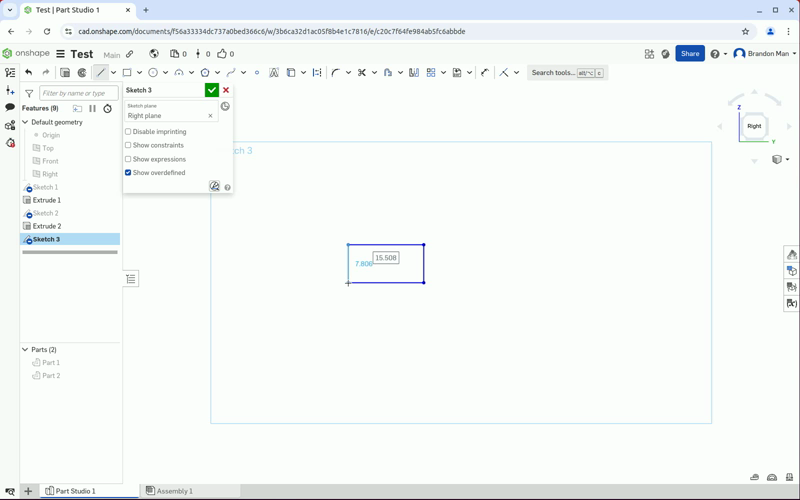
click(348, 282)
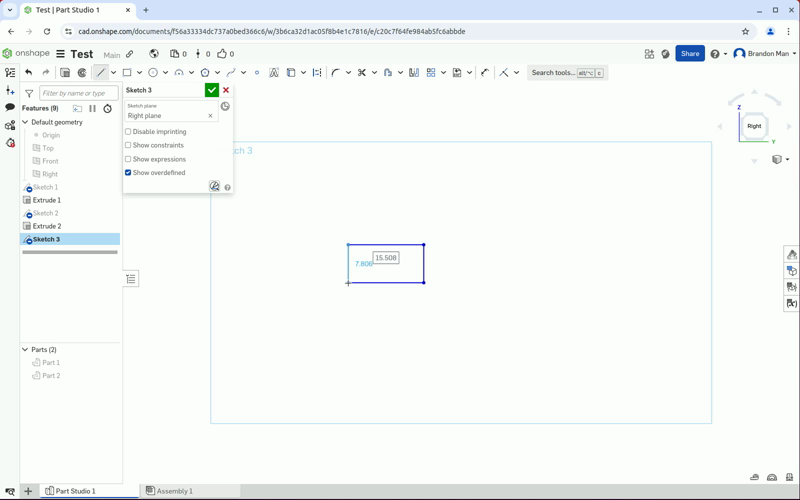
key(esc)
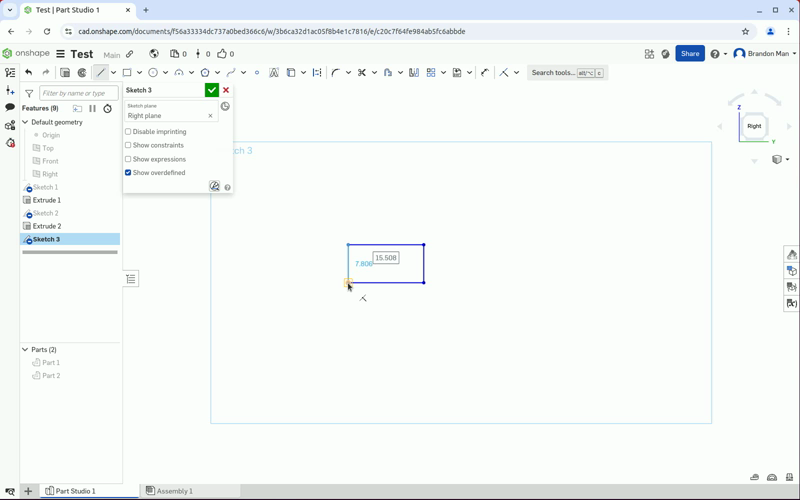
mouse_move(408, 253)
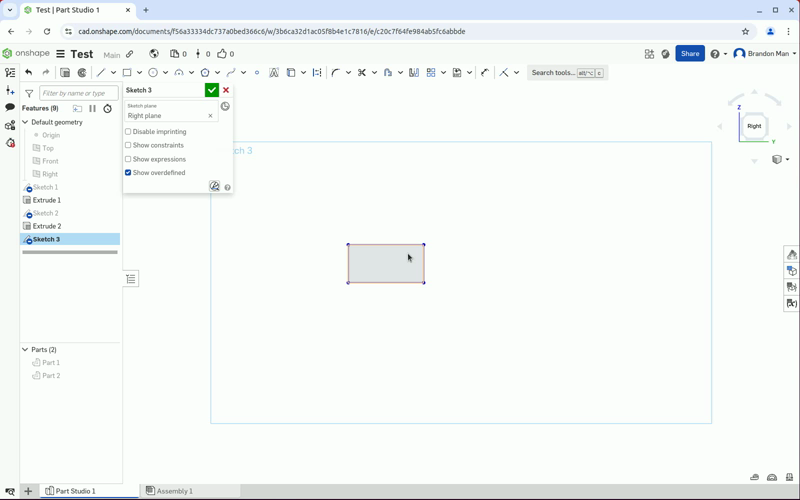
click(408, 253)
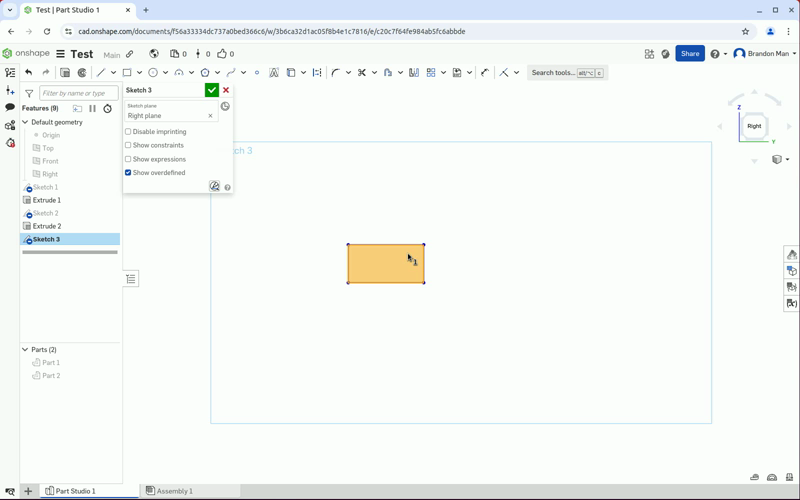
mouse_move(73, 352)
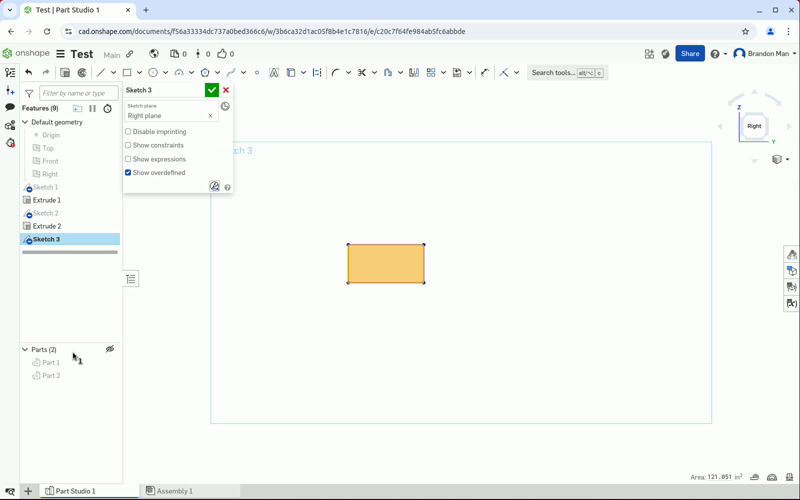
key(shift+y)
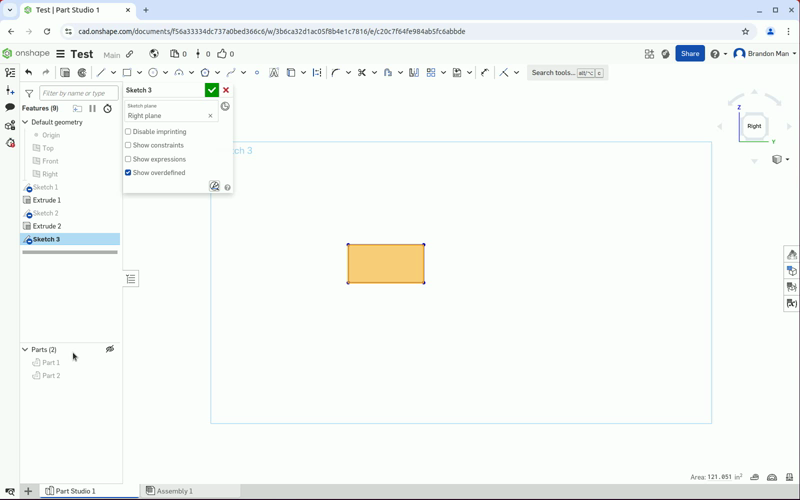
key(shift+e)
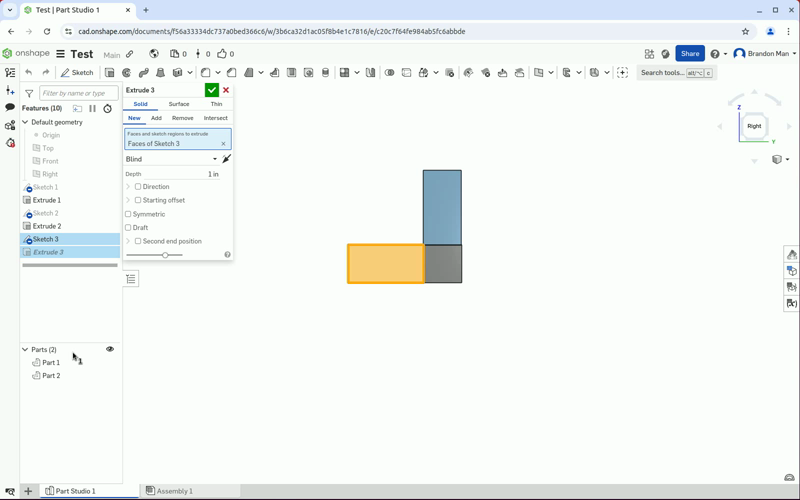
mouse_move(143, 106)
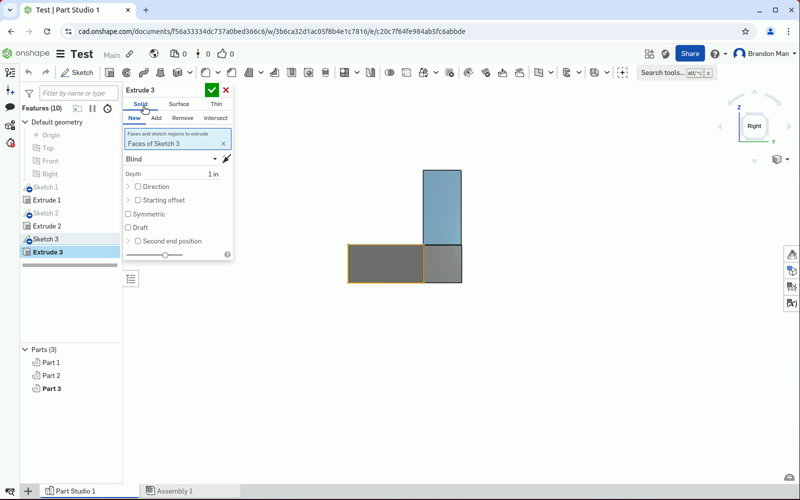
click(143, 106)
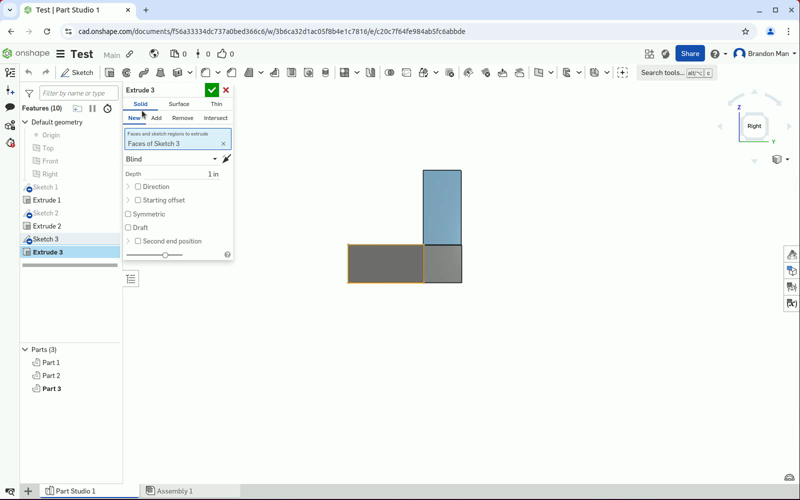
mouse_move(137, 120)
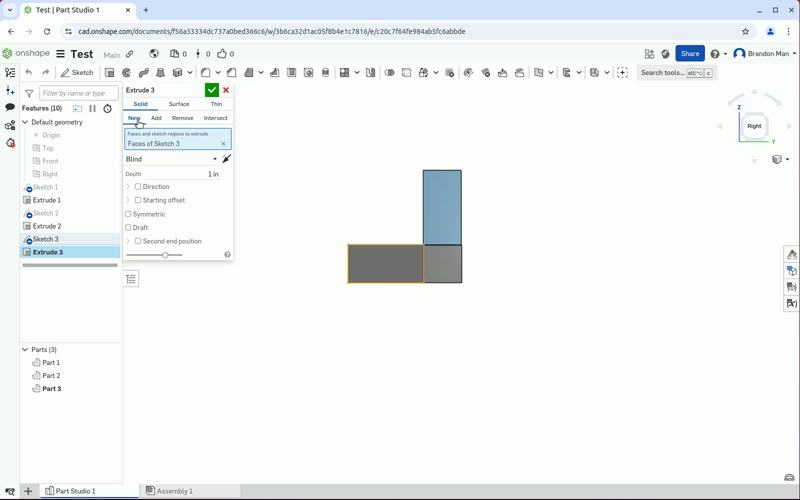
click(137, 120)
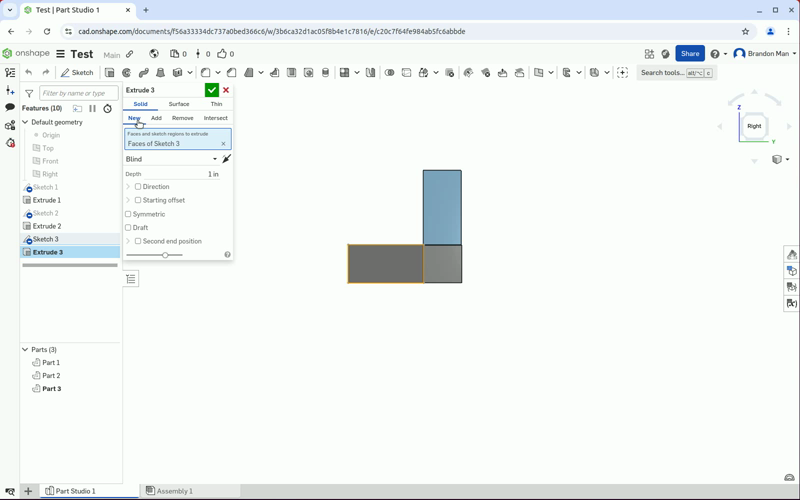
key(tab, 4)
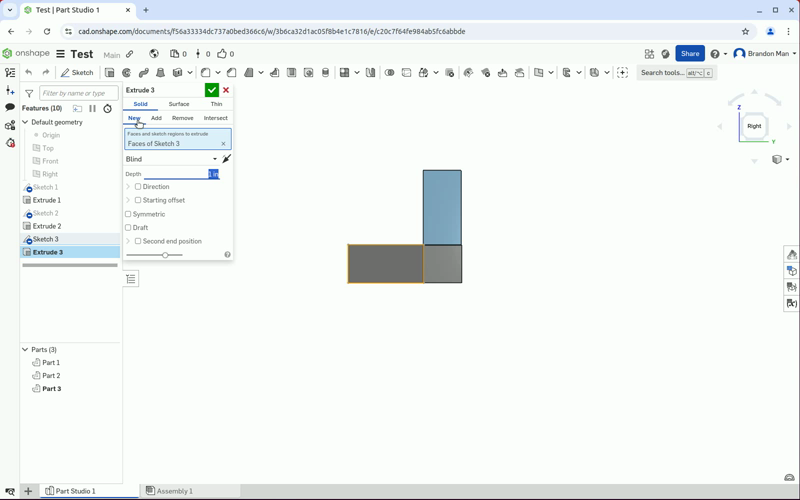
text(7.703)
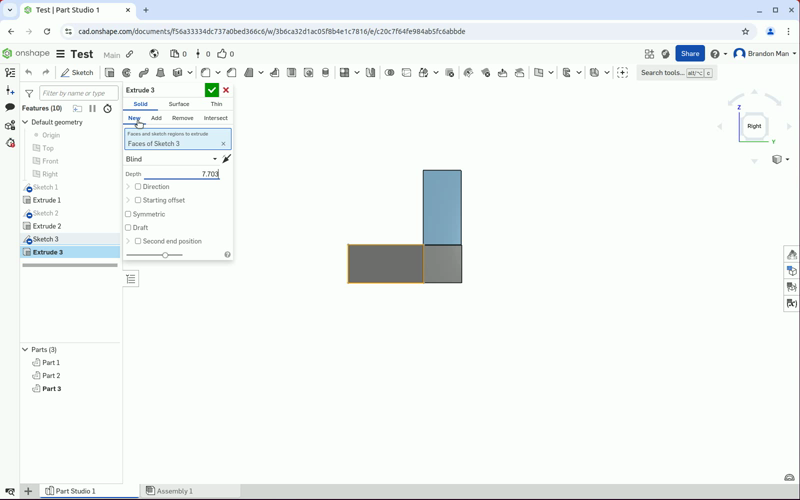
key(enter)
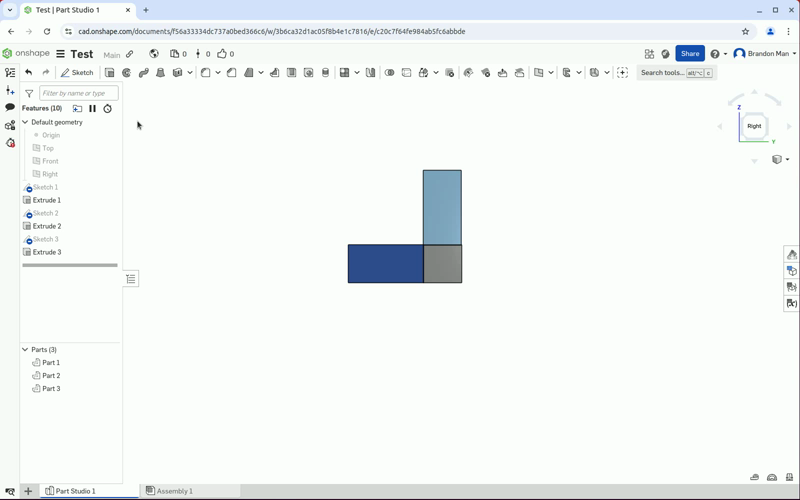
key(shift+h)
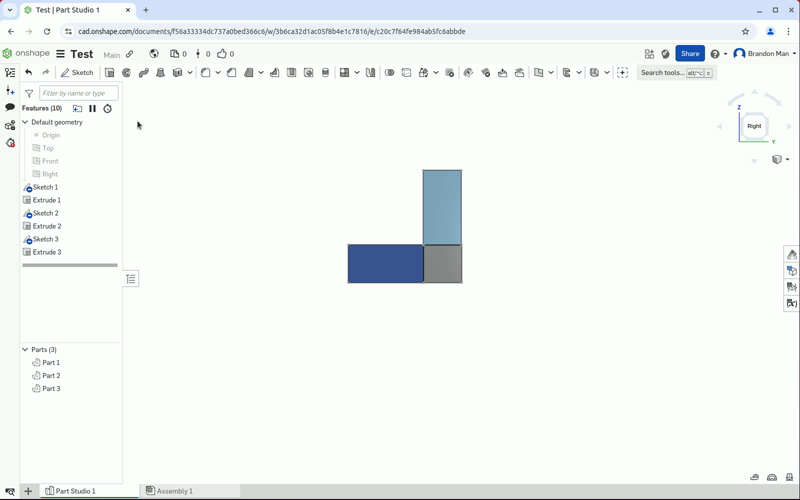
key(shift+h)
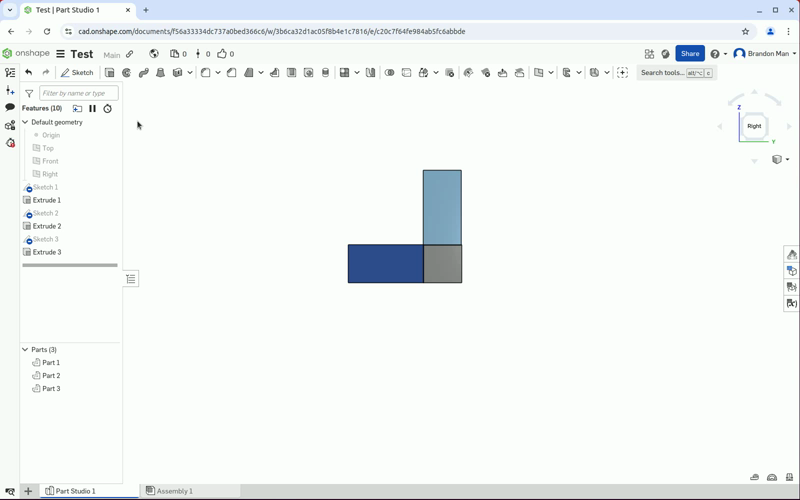
mouse_move(73, 189)
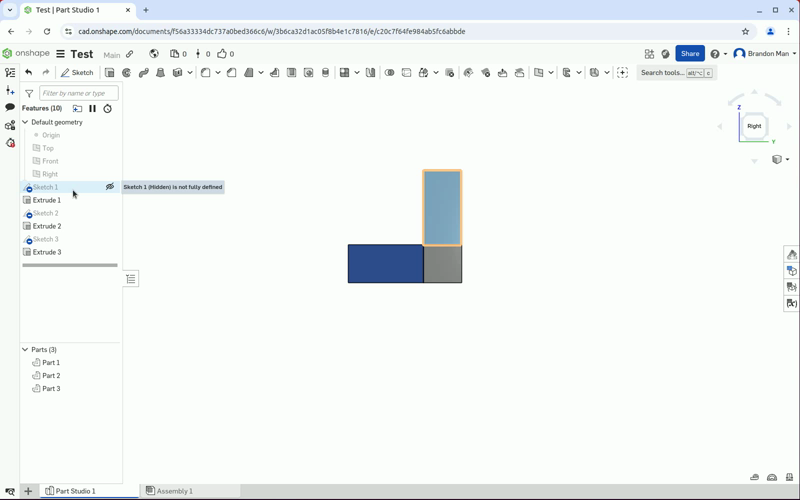
click(73, 189)
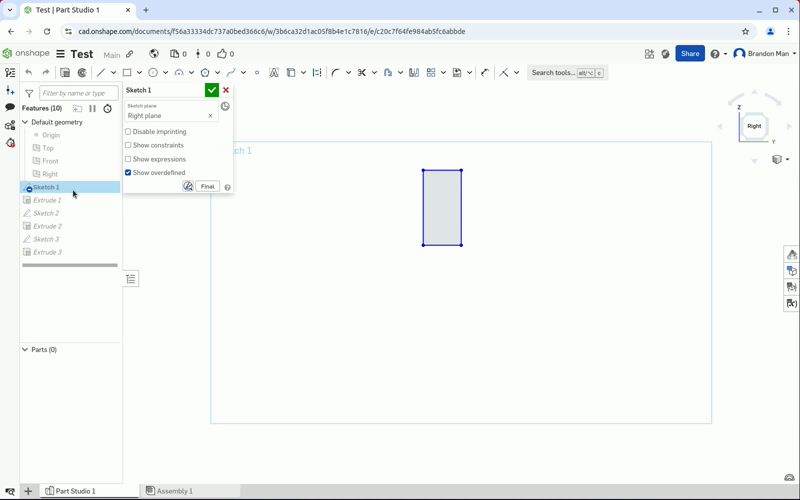
mouse_move(229, 92)
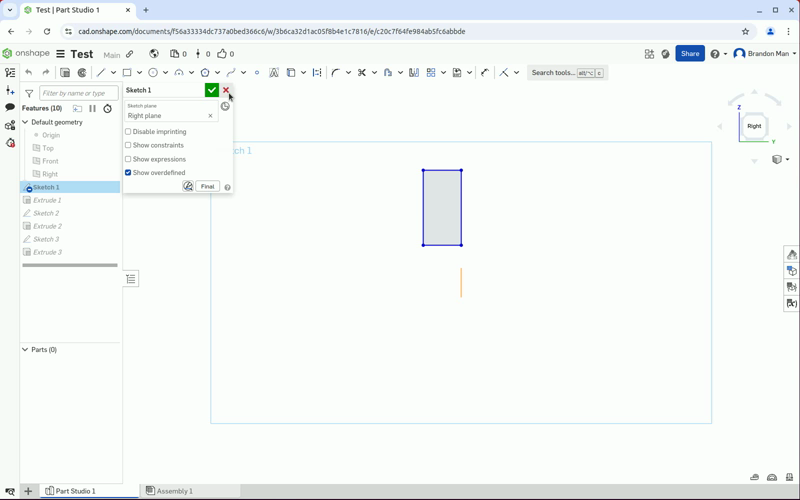
click(229, 92)
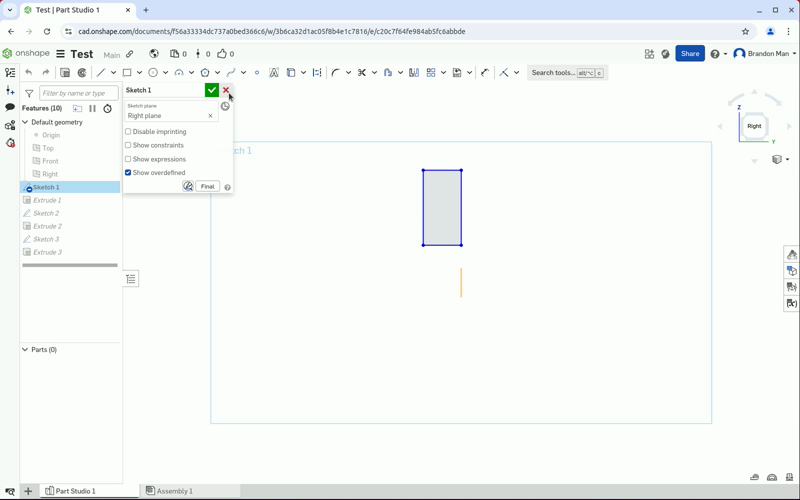
key(shift+s)
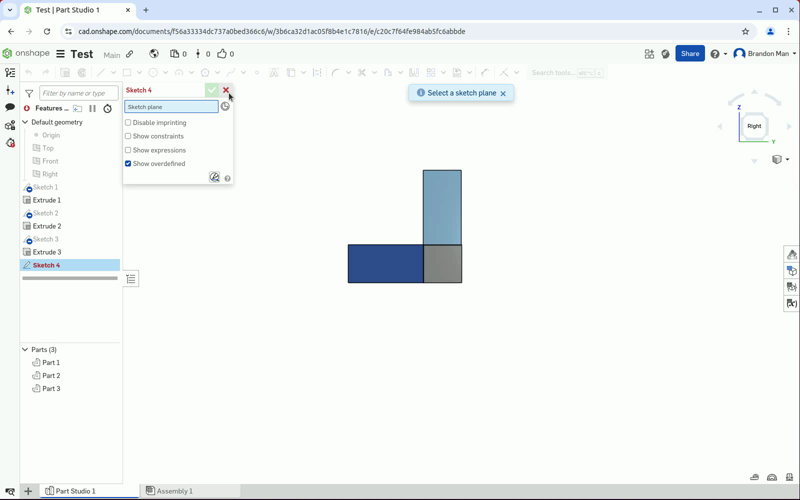
mouse_move(73, 176)
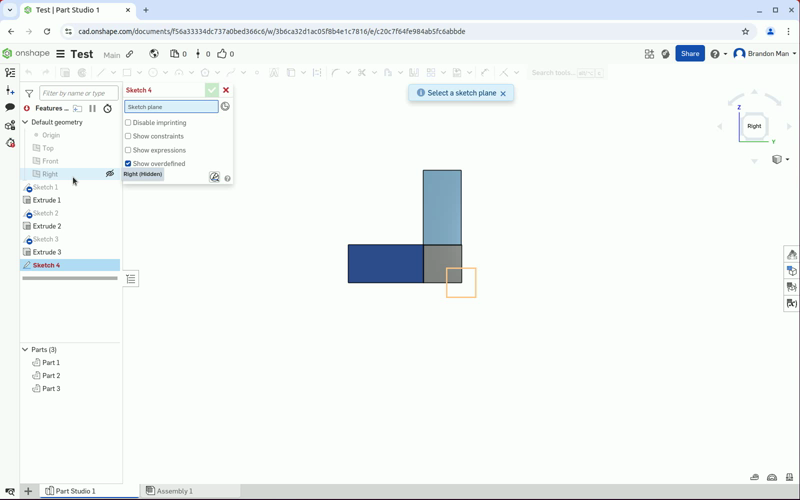
click(73, 176)
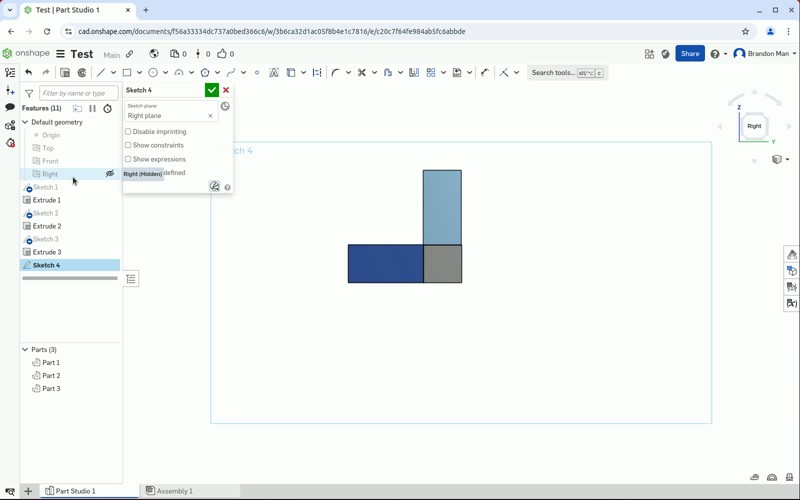
mouse_move(73, 352)
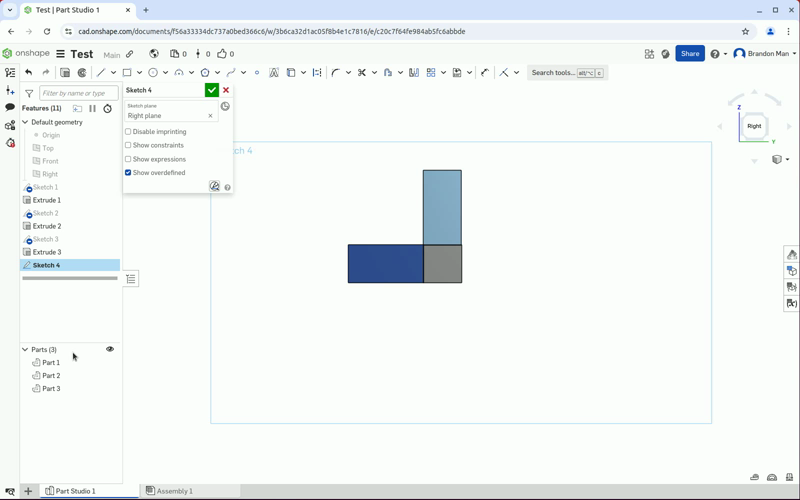
key(y)
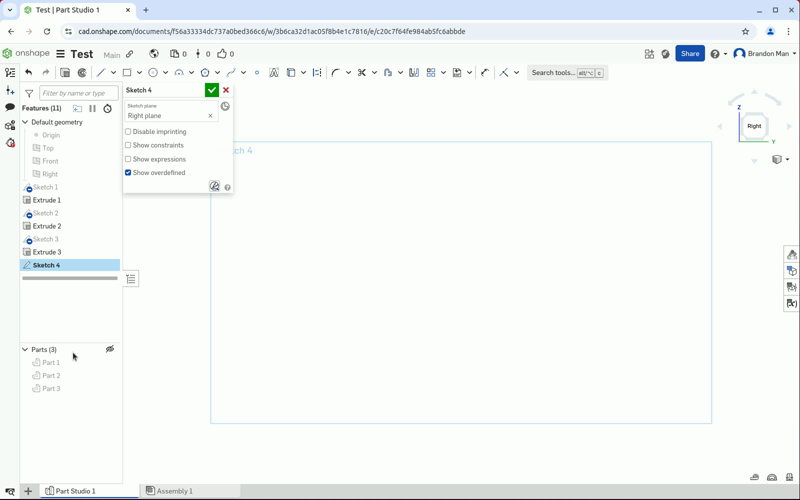
key(l)
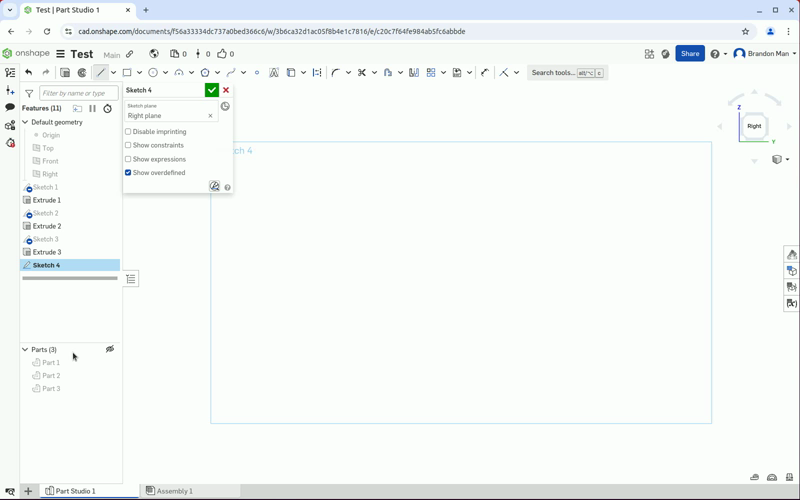
key_down(shift)
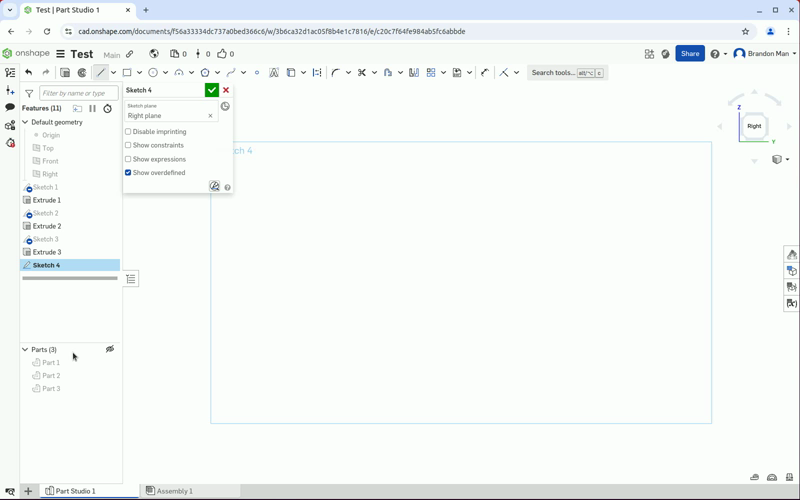
mouse_move(511, 282)
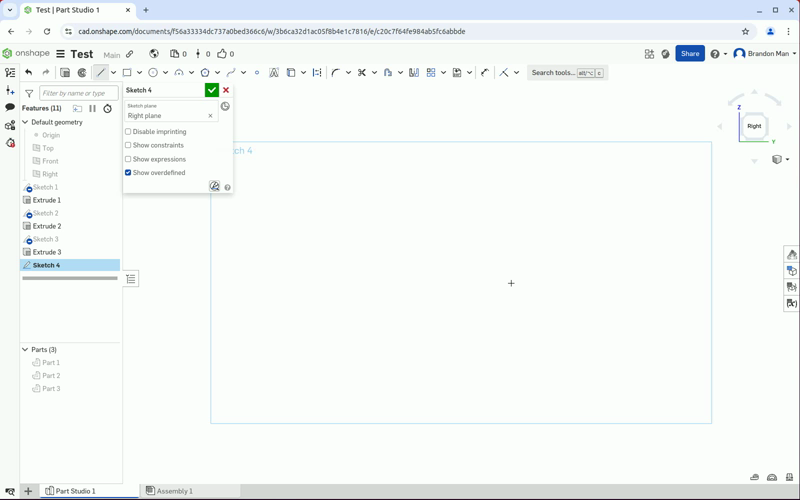
click(511, 282)
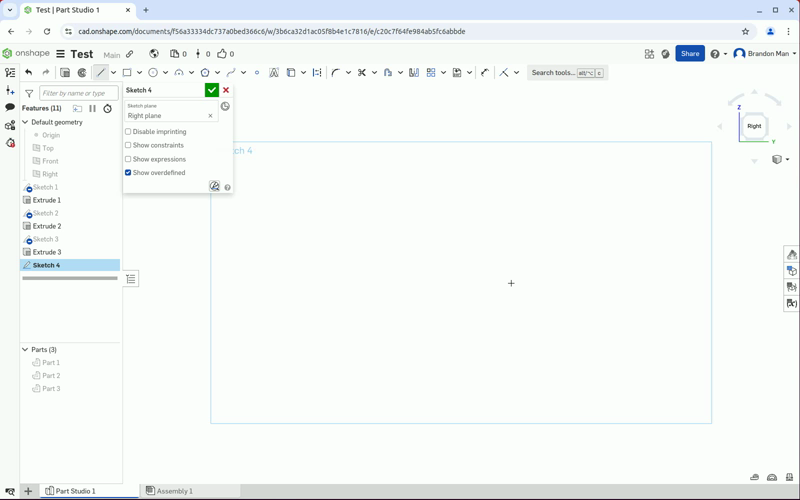
key_up(shift)
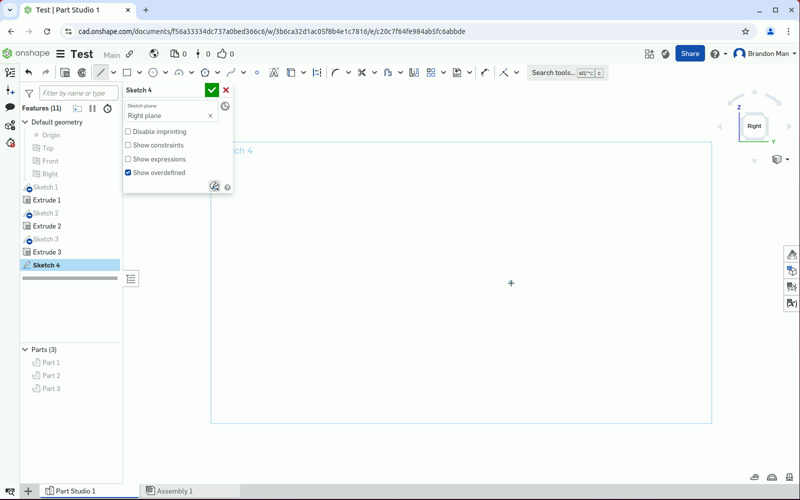
key_down(shift)
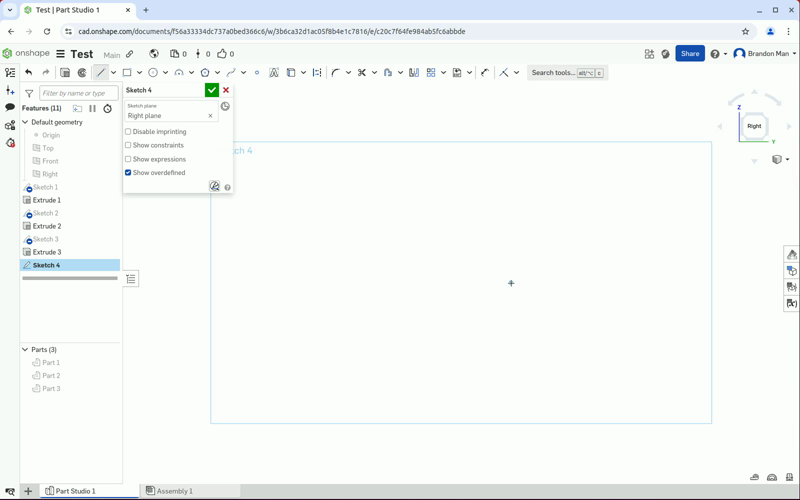
mouse_move(586, 282)
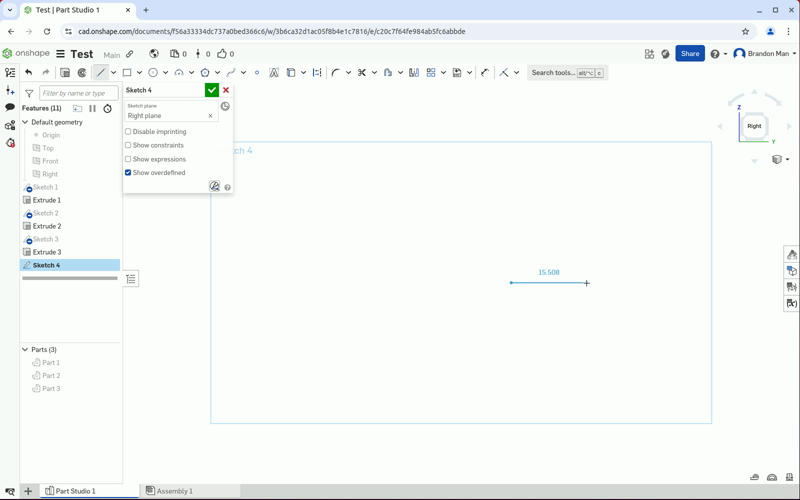
click(586, 282)
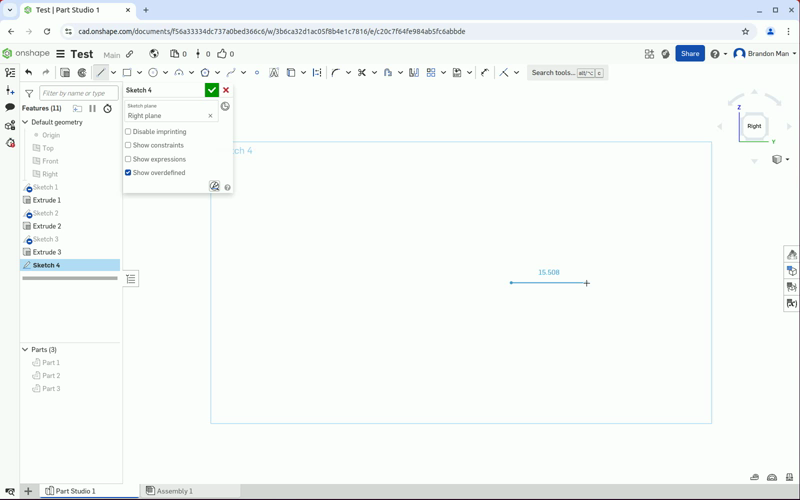
key_up(shift)
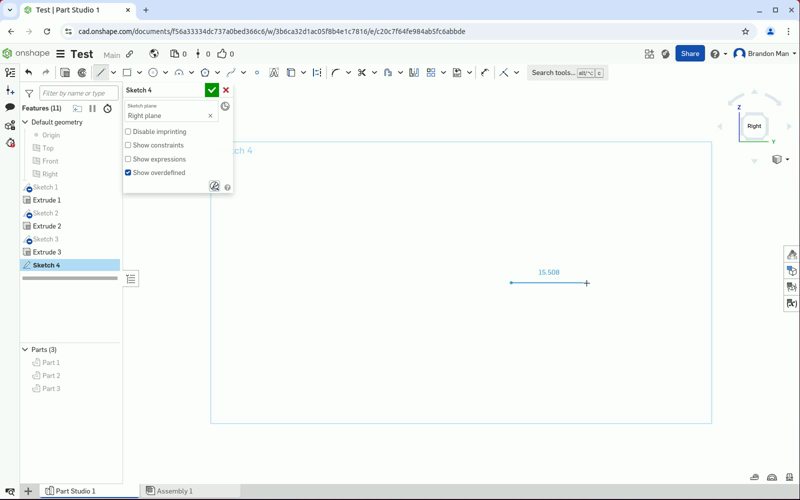
key_down(shift)
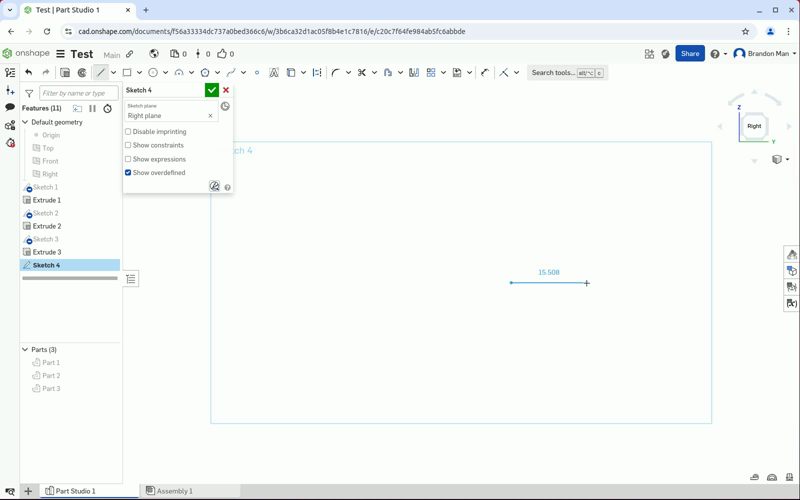
mouse_move(589, 282)
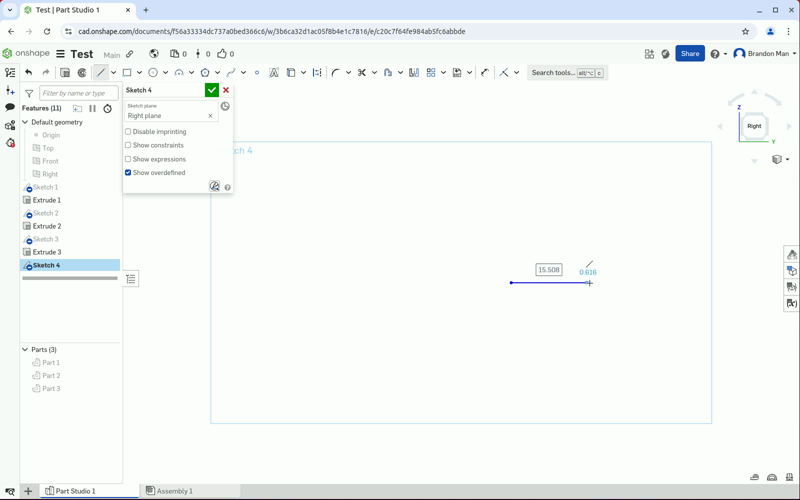
mouse_move(586, 244)
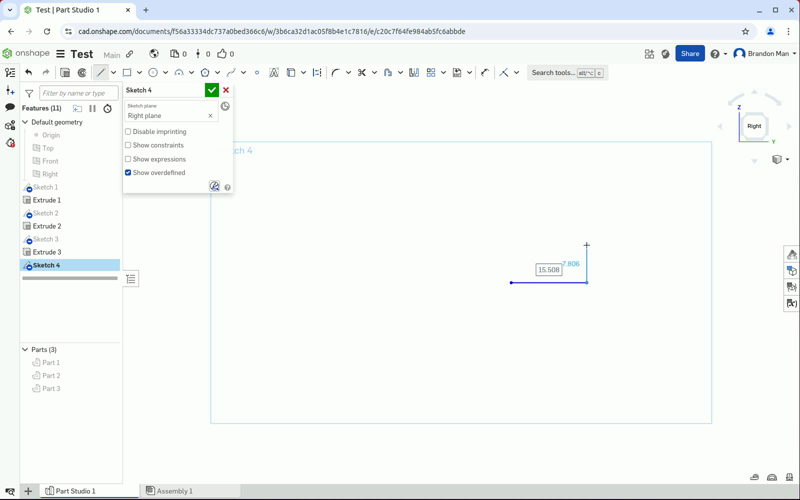
click(586, 244)
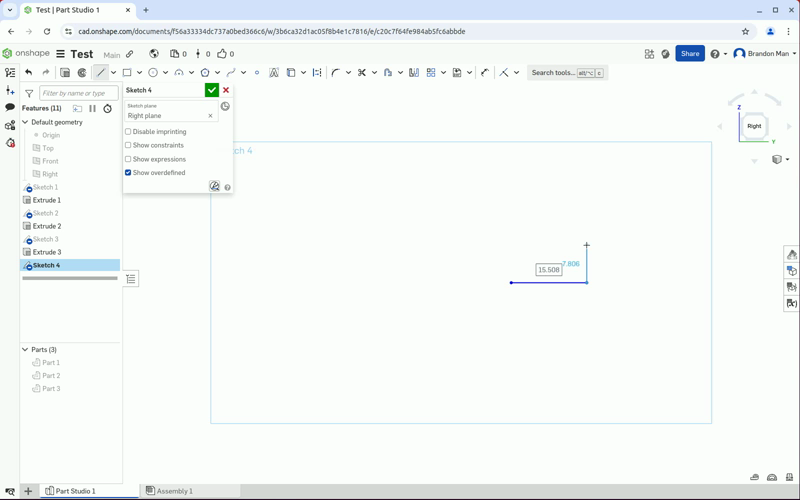
key_up(shift)
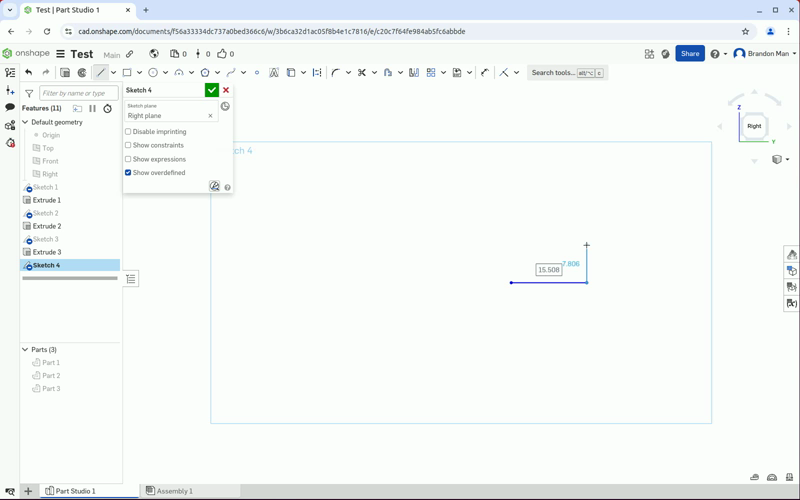
key_down(shift)
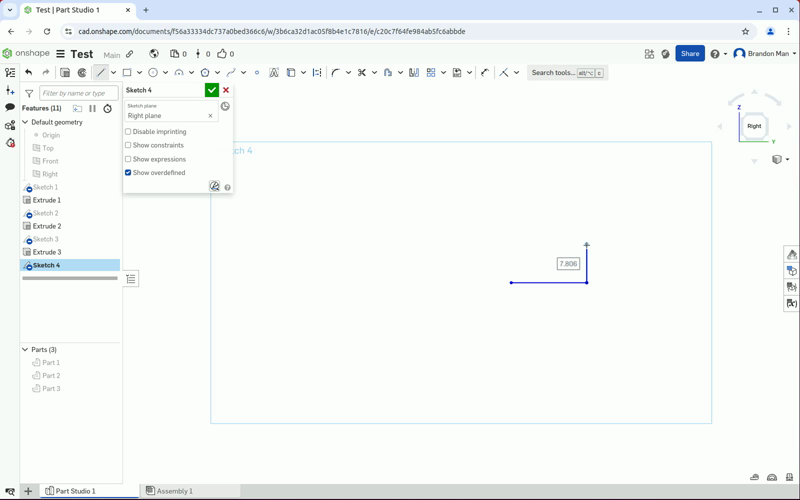
mouse_move(511, 244)
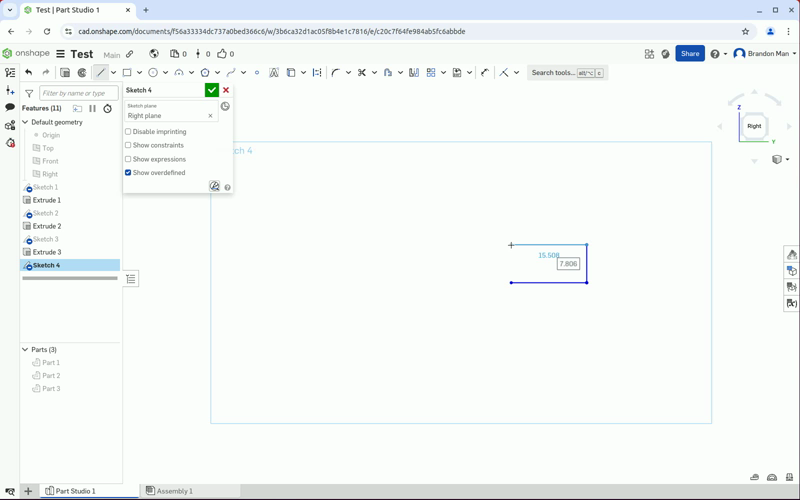
click(511, 244)
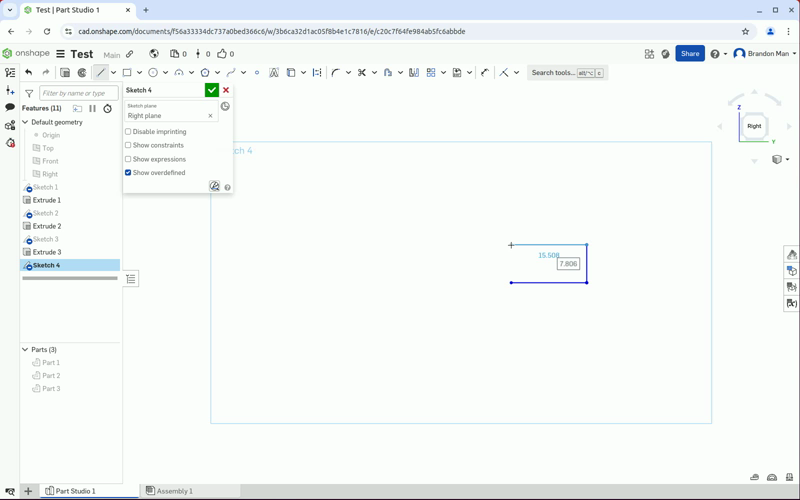
key_up(shift)
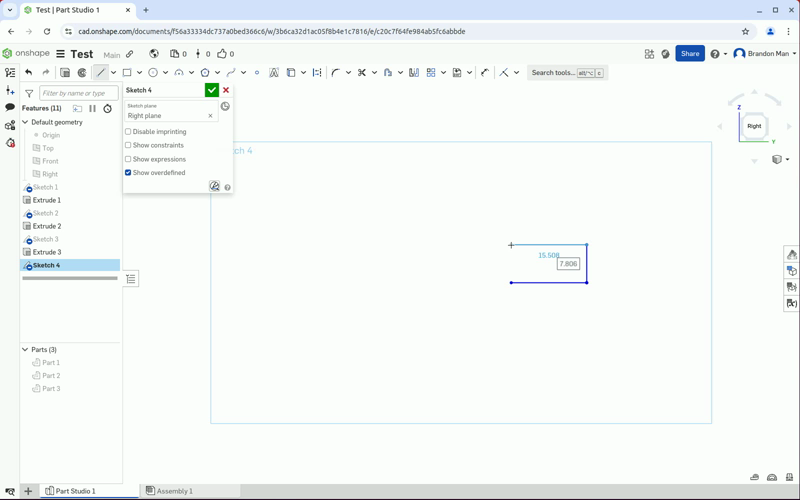
mouse_move(541, 244)
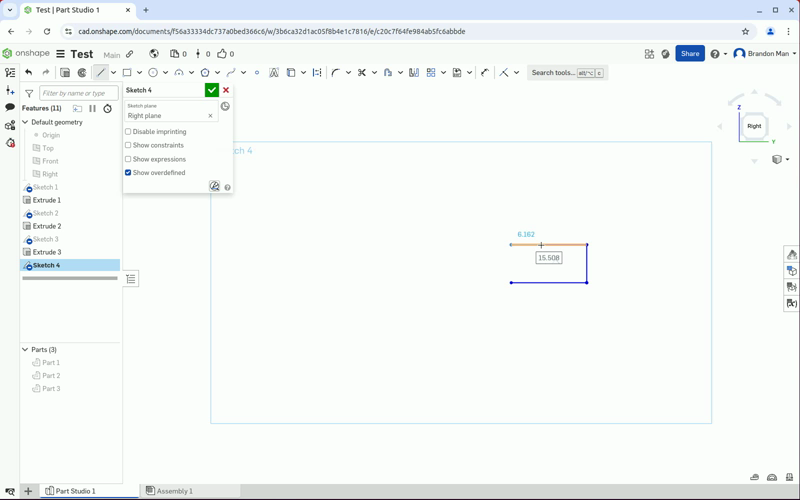
key_down(shift)
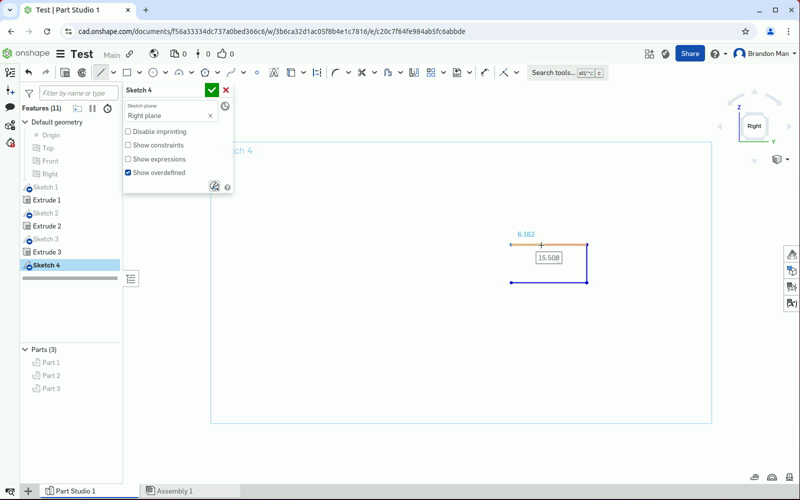
mouse_move(511, 282)
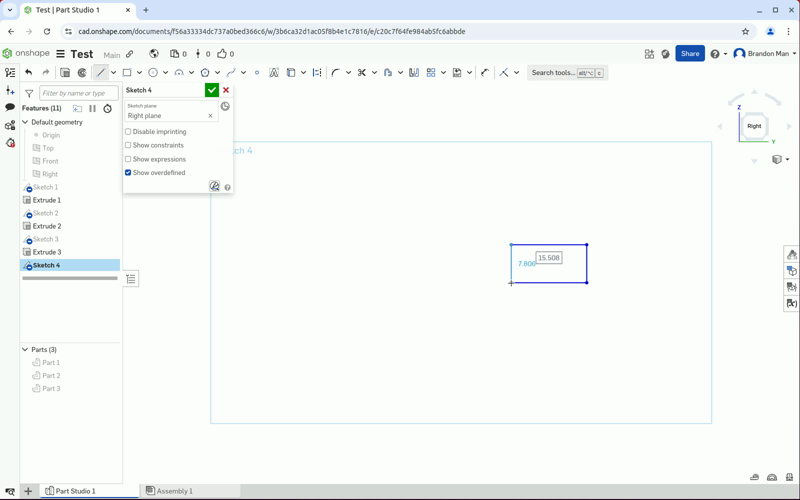
key_up(shift)
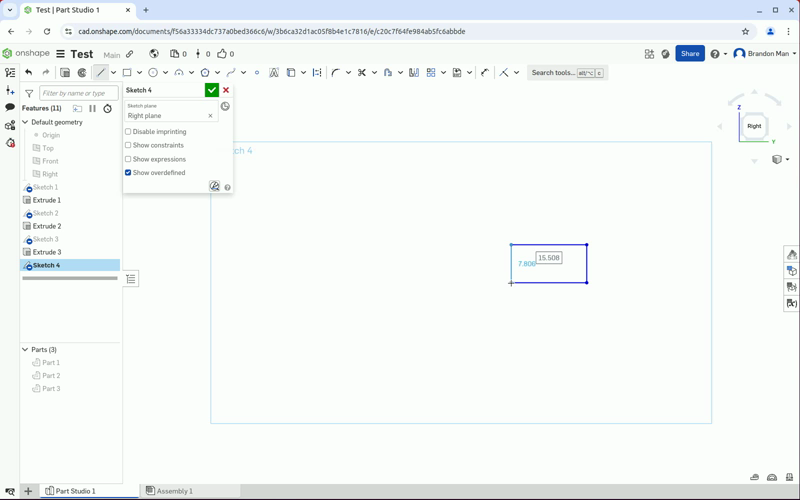
click(511, 282)
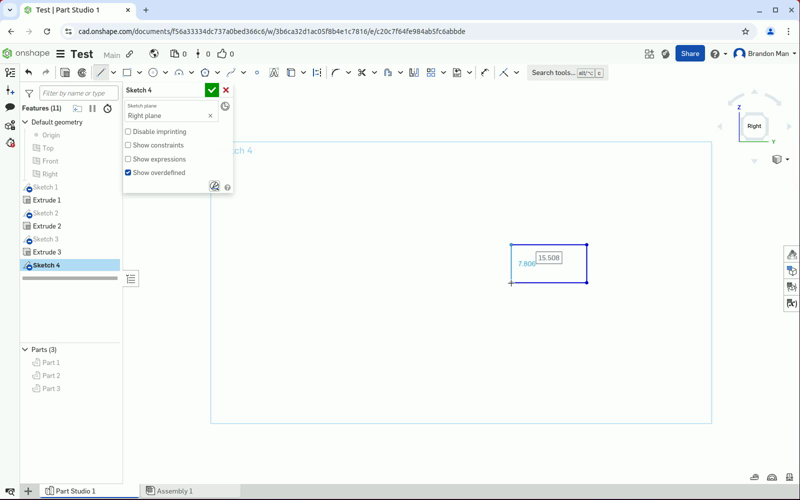
key(esc)
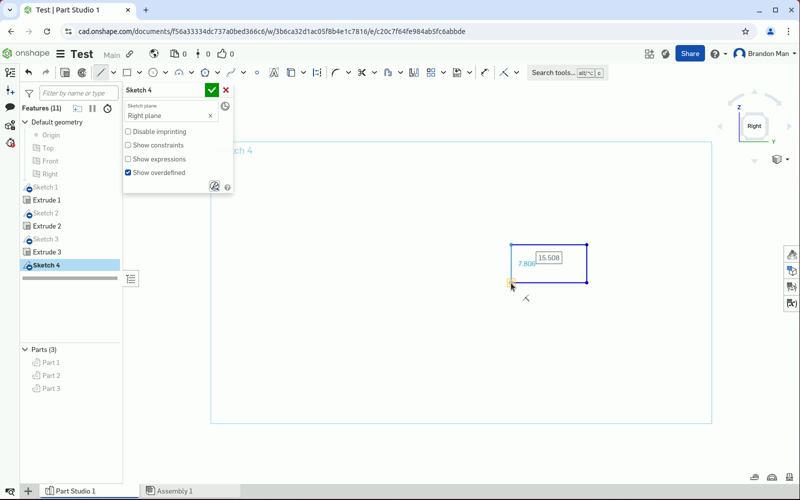
mouse_move(524, 273)
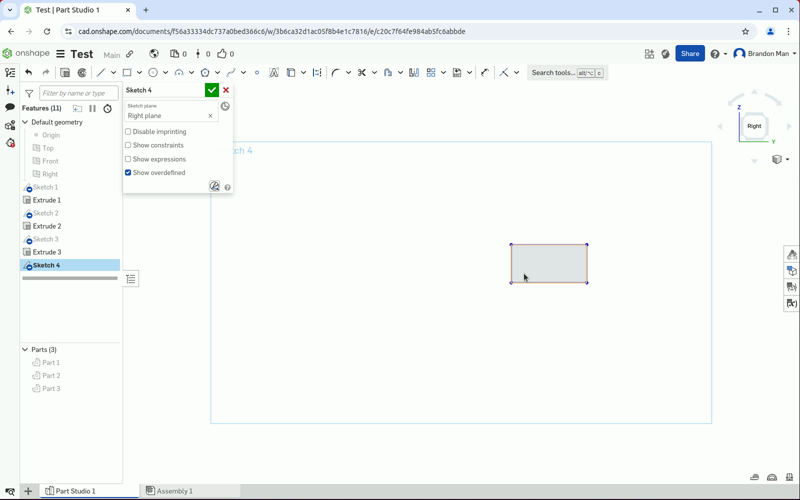
click(524, 273)
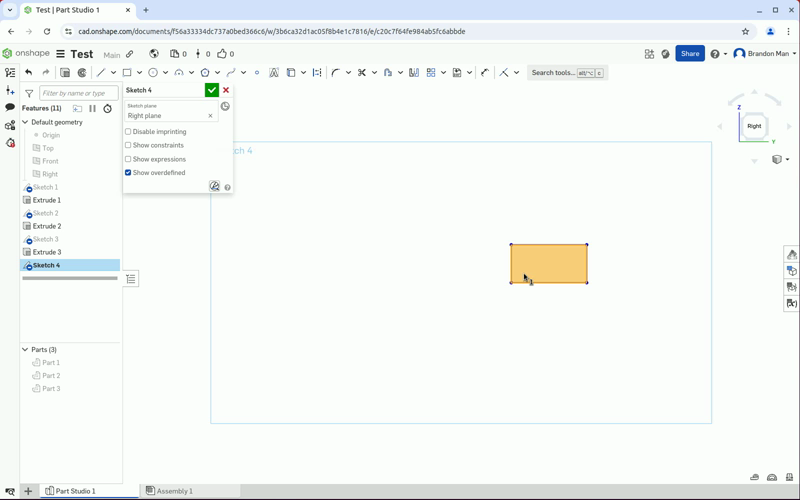
mouse_move(73, 352)
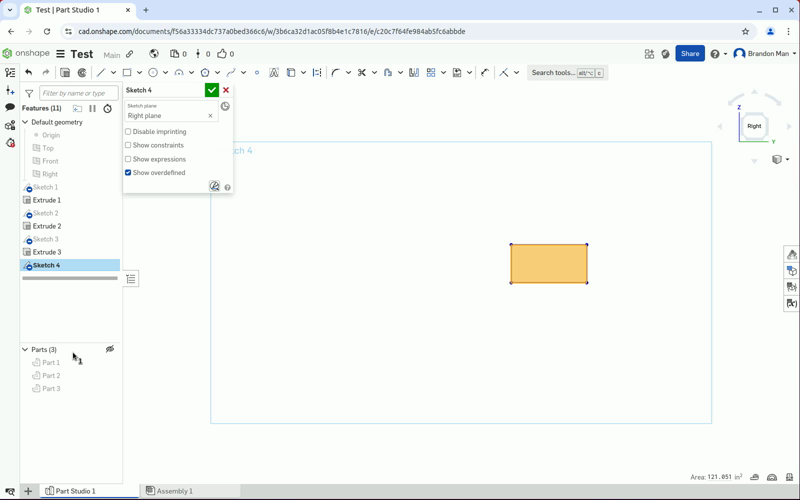
key(shift+y)
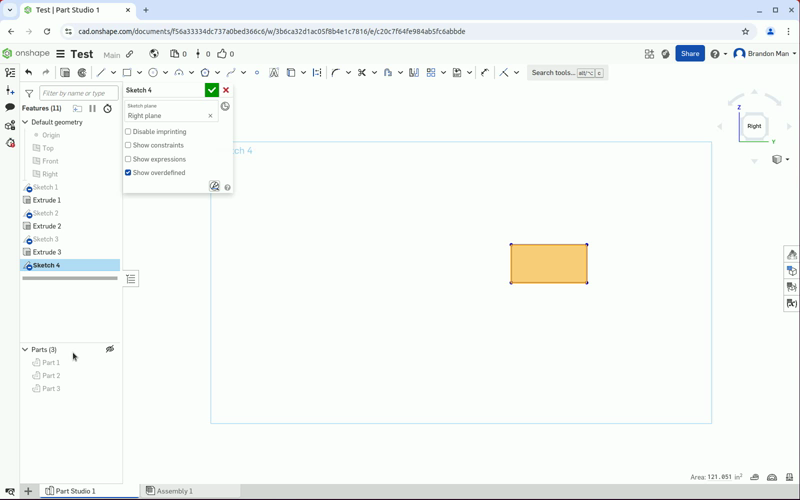
key(shift+e)
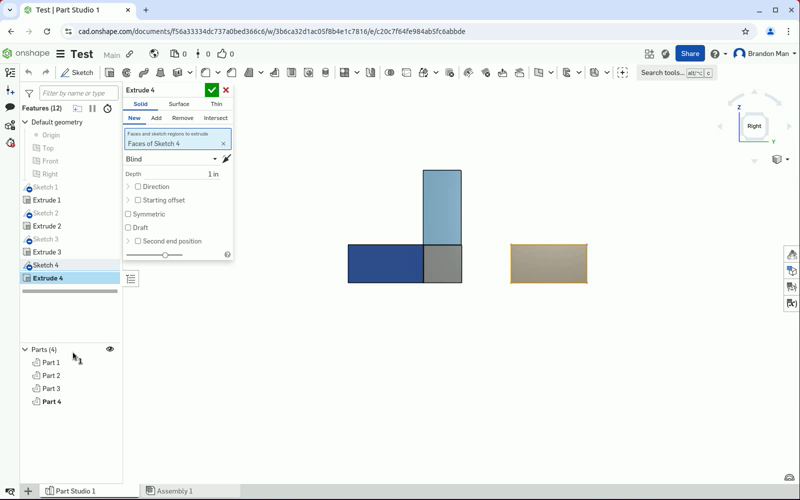
mouse_move(143, 106)
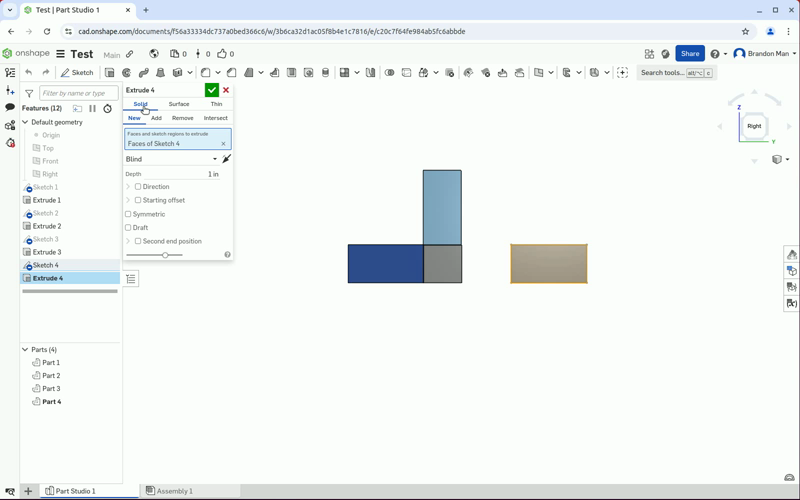
click(143, 106)
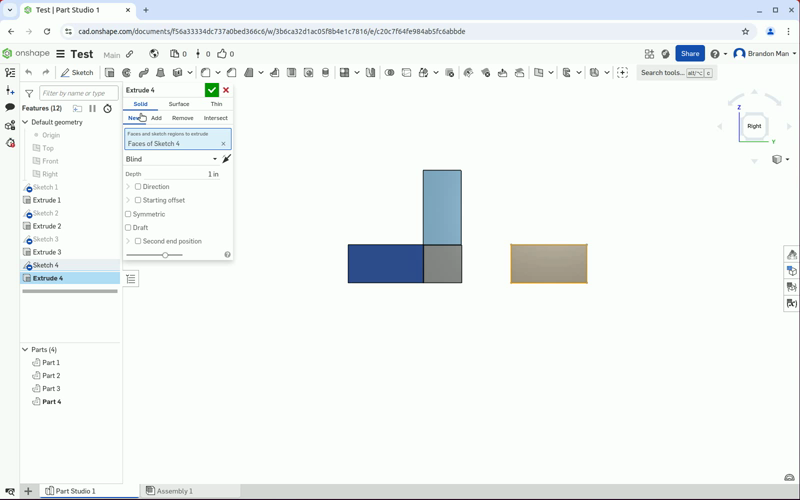
mouse_move(137, 120)
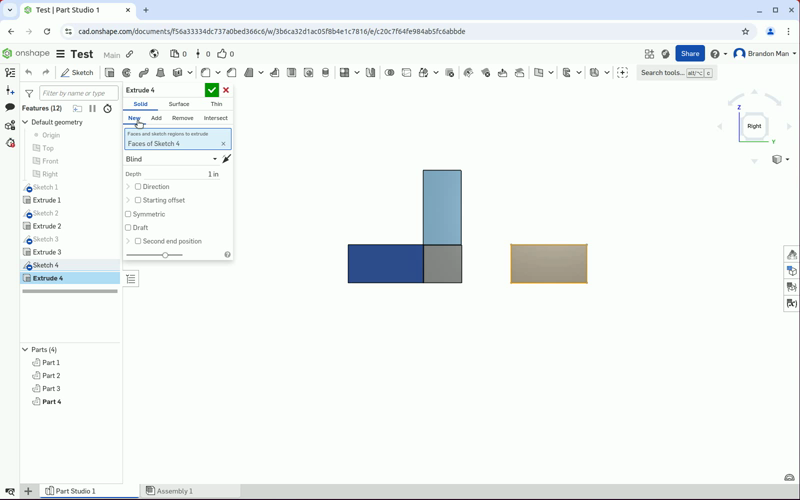
click(137, 120)
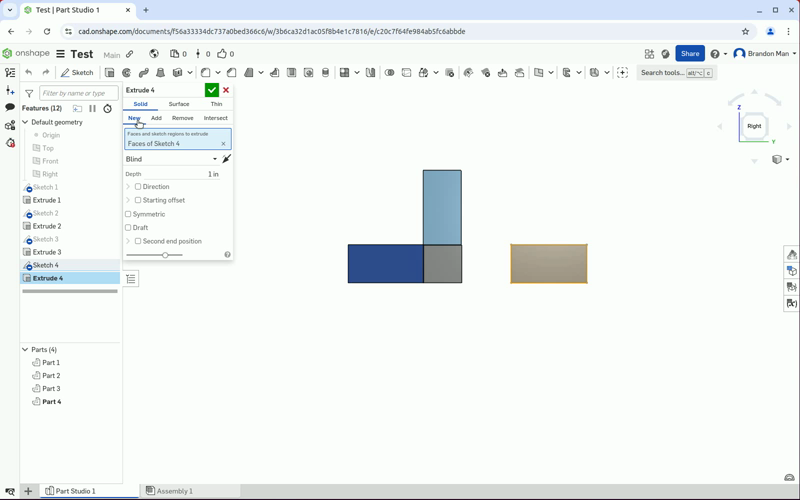
key(tab, 4)
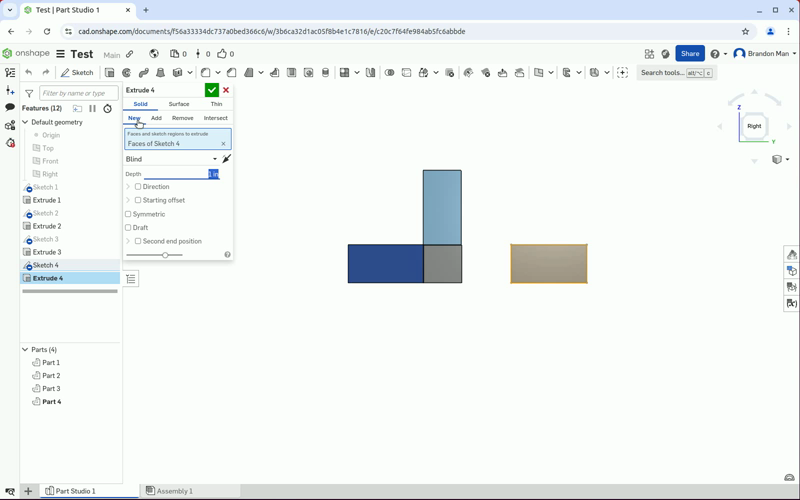
text(7.703)
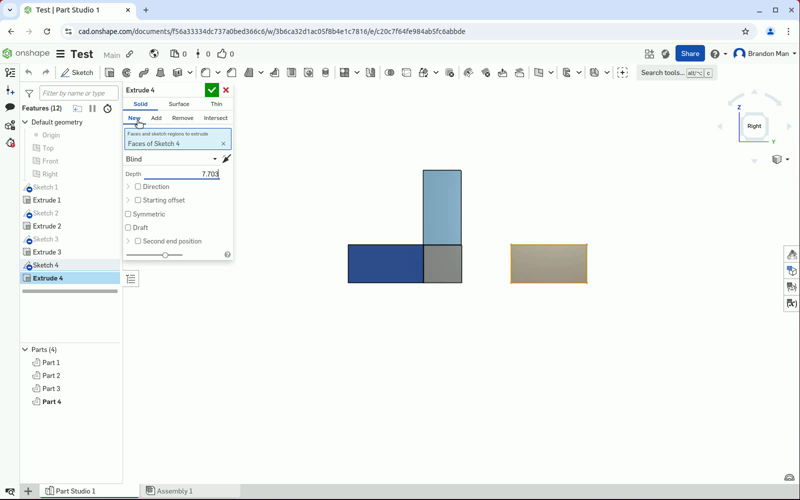
key(enter)
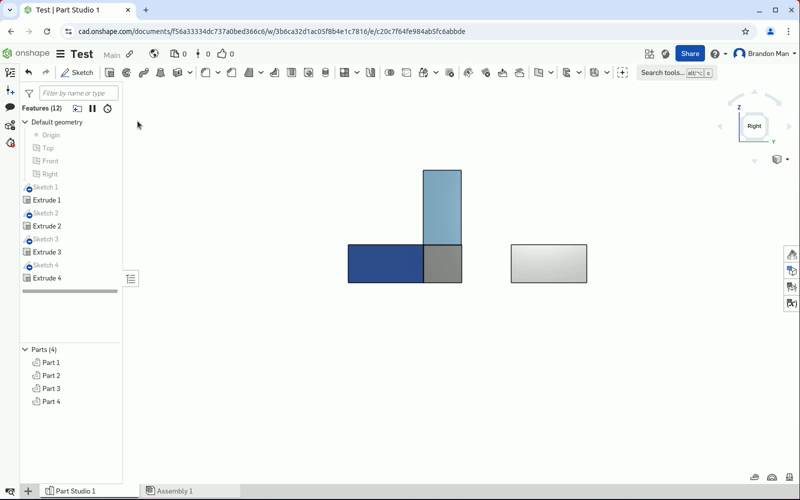
key(shift+h)
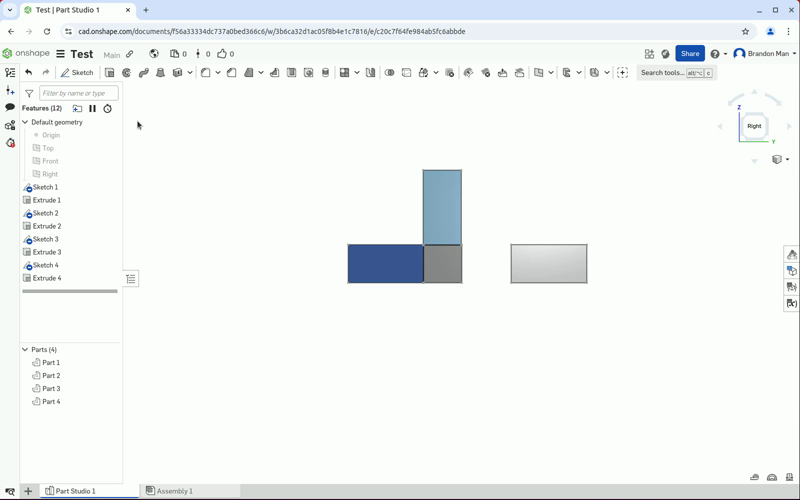
key(shift+h)
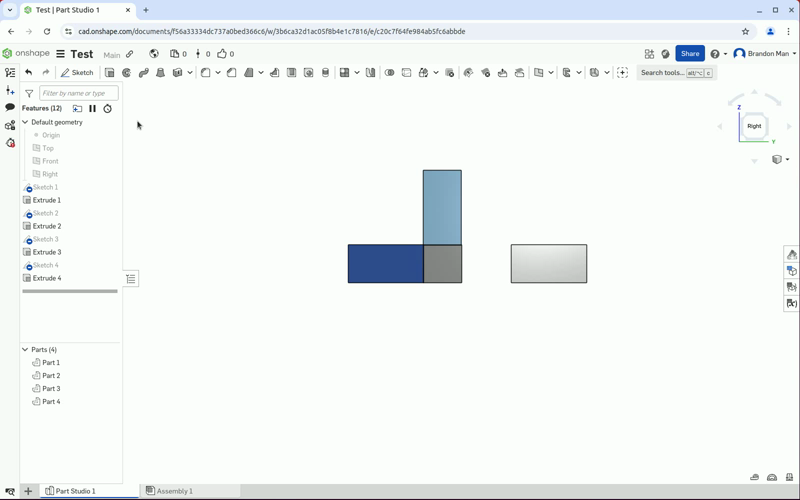
mouse_move(73, 189)
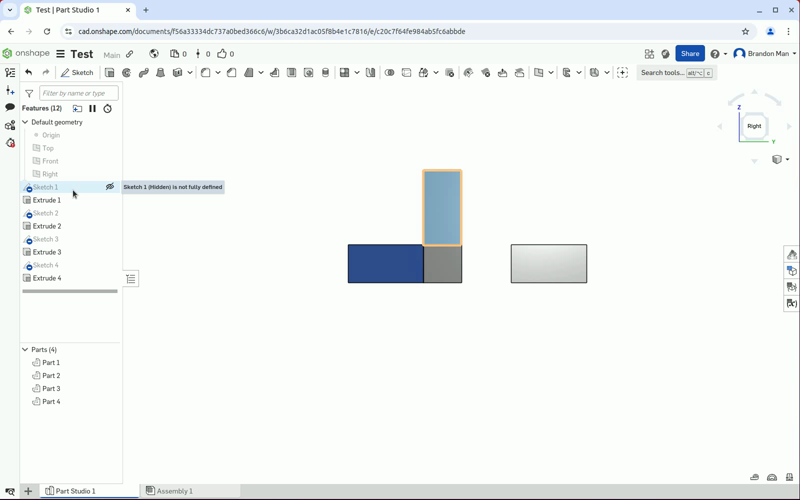
click(73, 189)
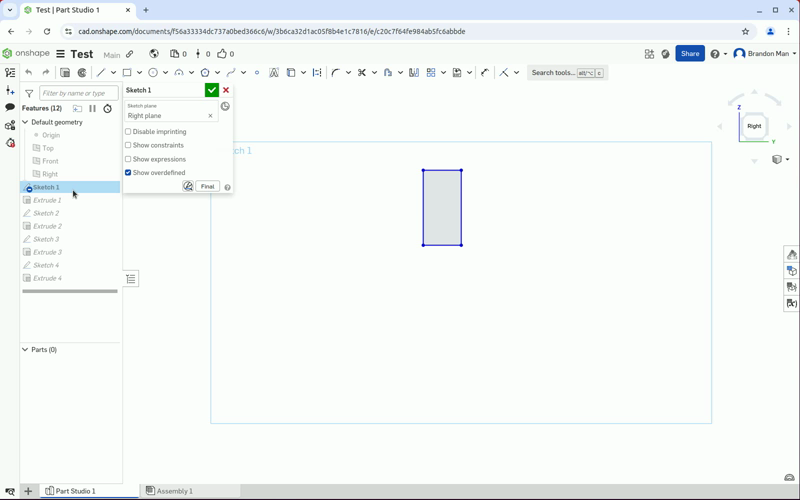
mouse_move(229, 92)
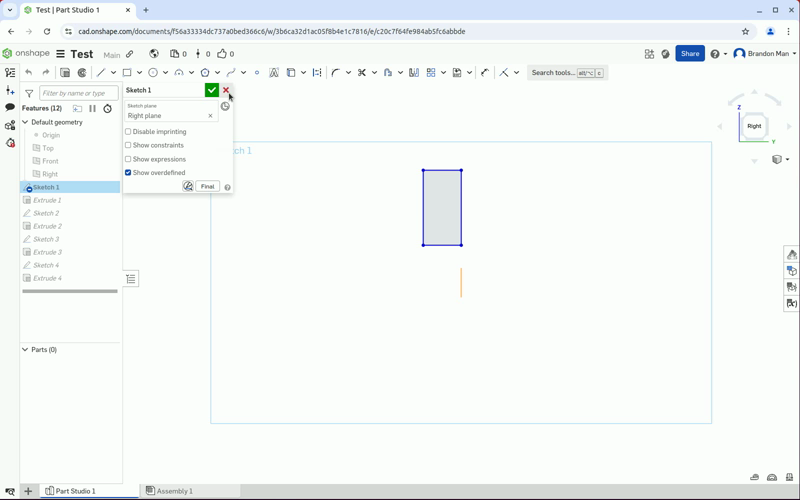
click(229, 92)
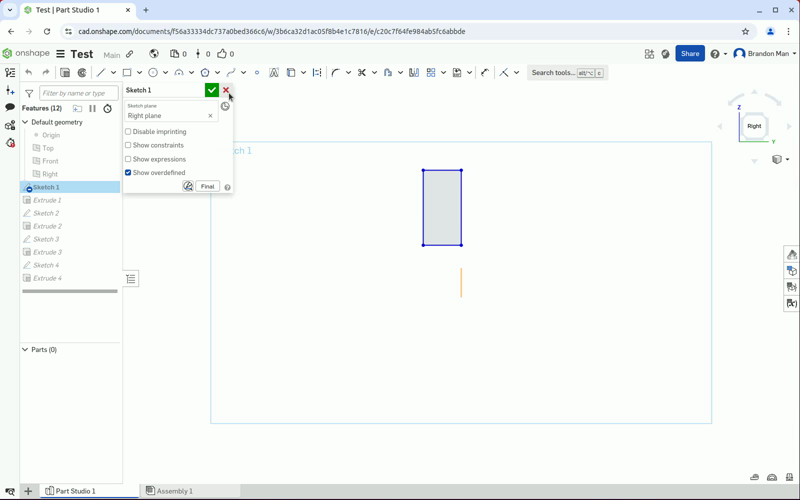
key(shift+s)
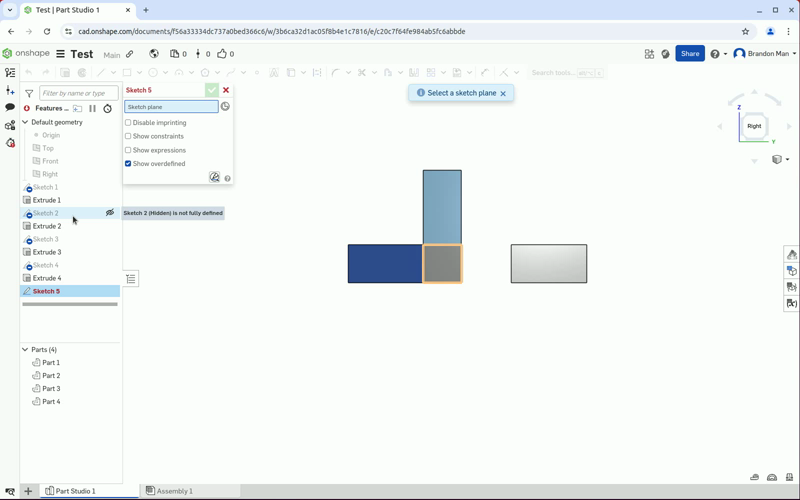
scroll(3)
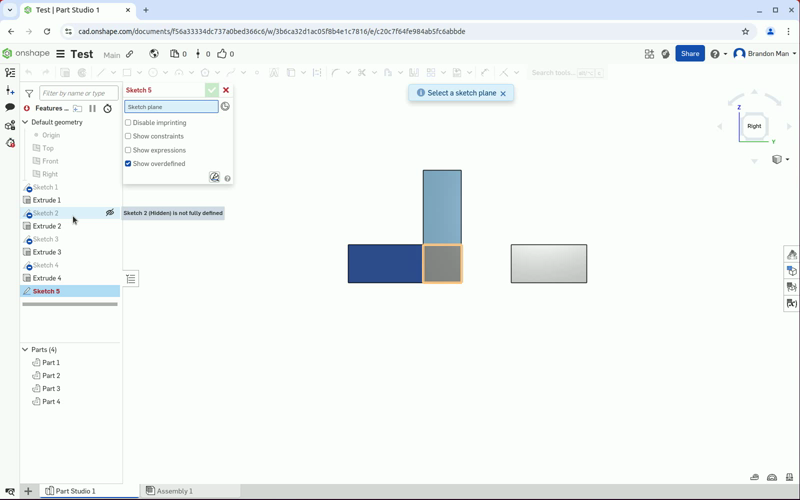
mouse_move(73, 176)
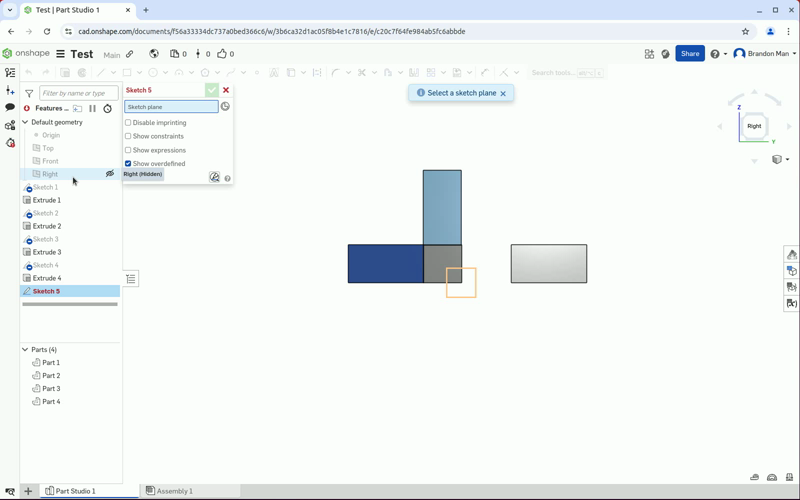
click(73, 176)
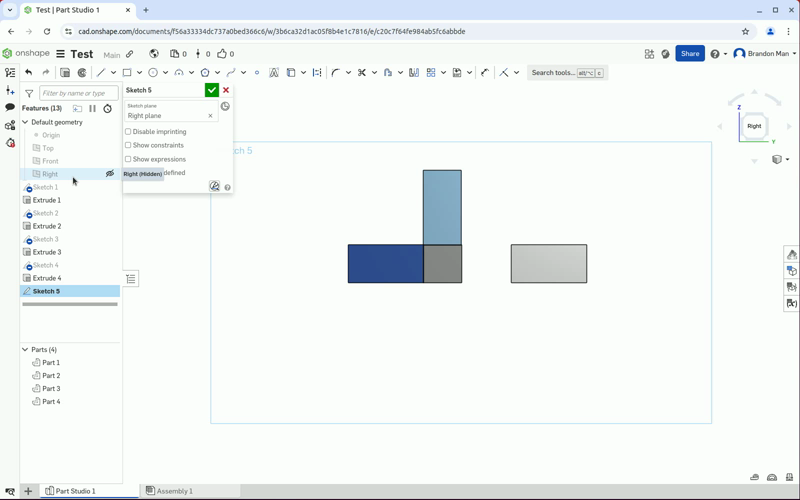
mouse_move(73, 352)
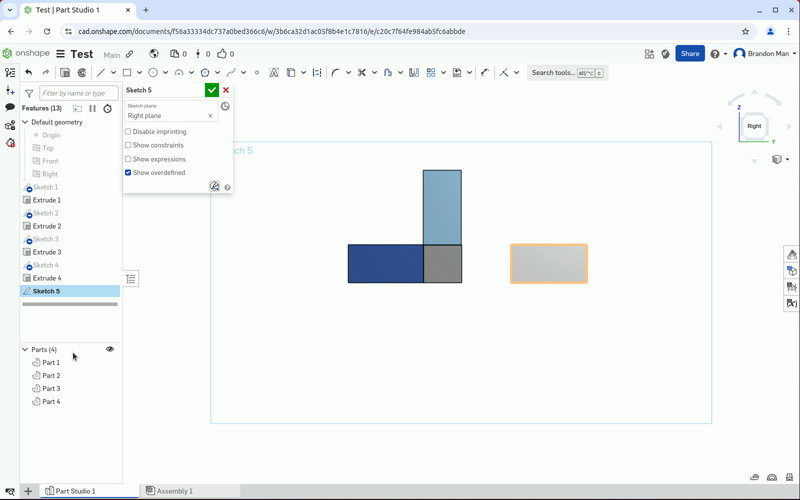
key(y)
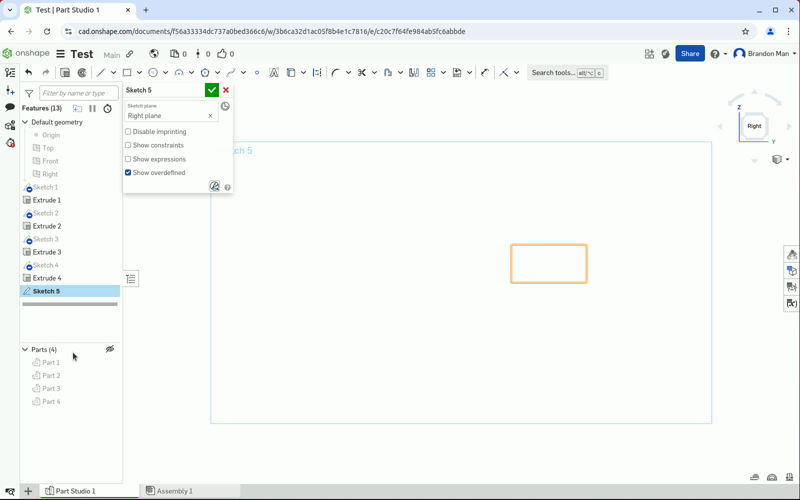
key(l)
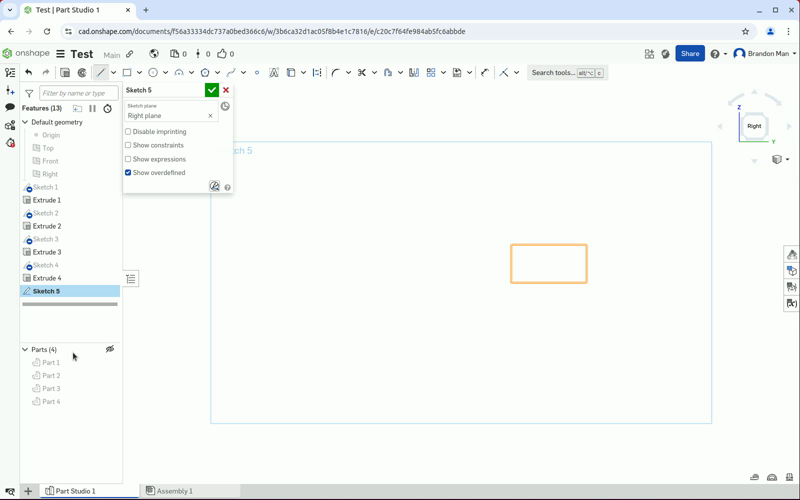
key_down(shift)
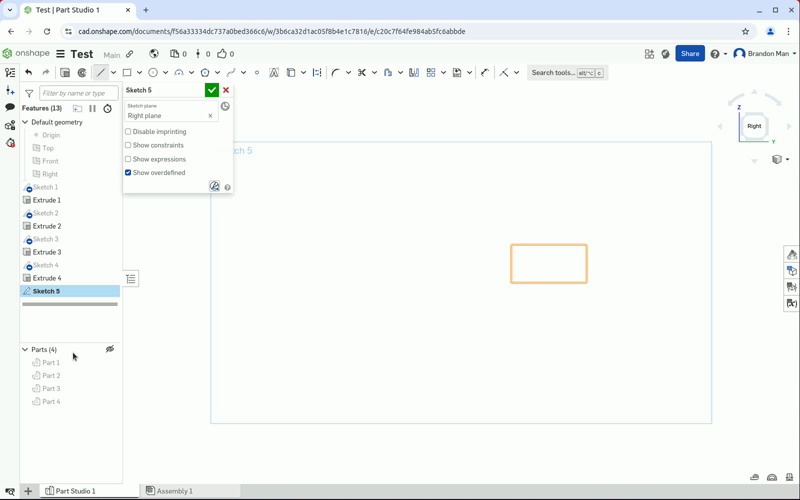
mouse_move(473, 282)
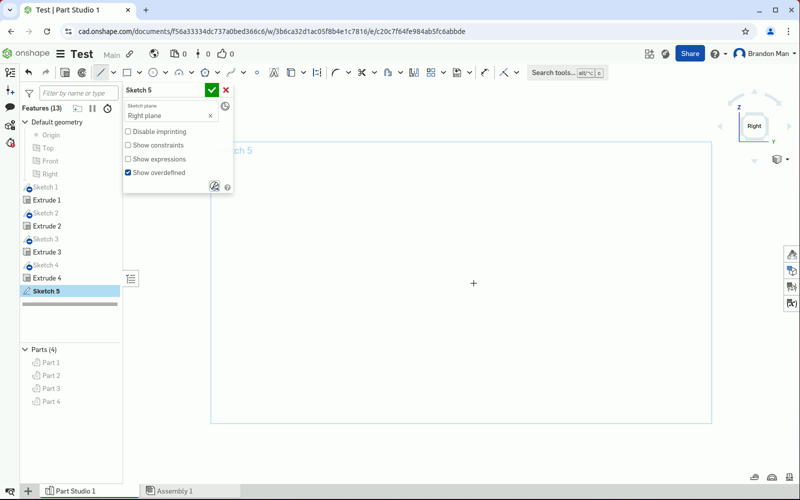
click(473, 282)
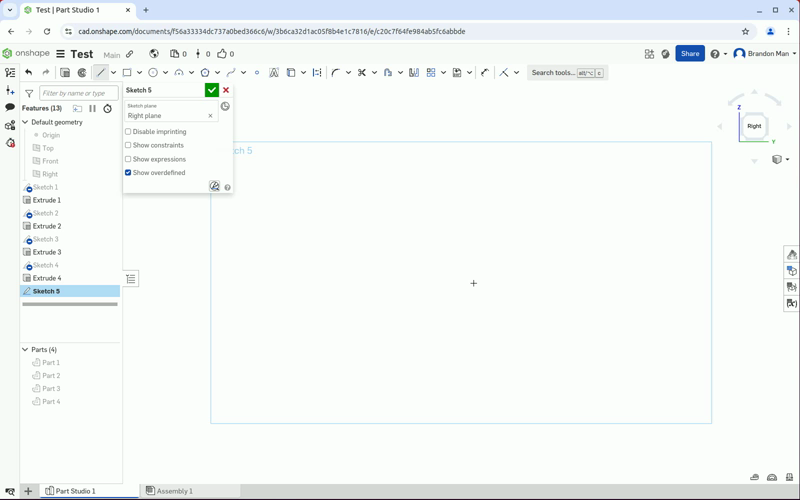
key_up(shift)
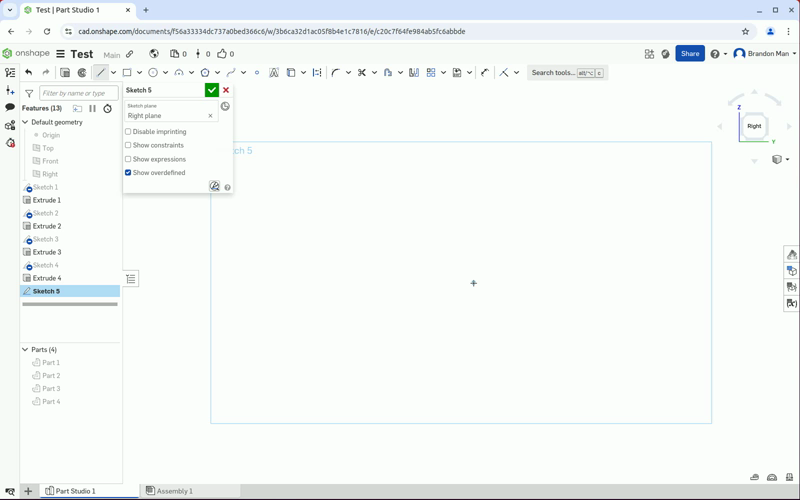
key_down(shift)
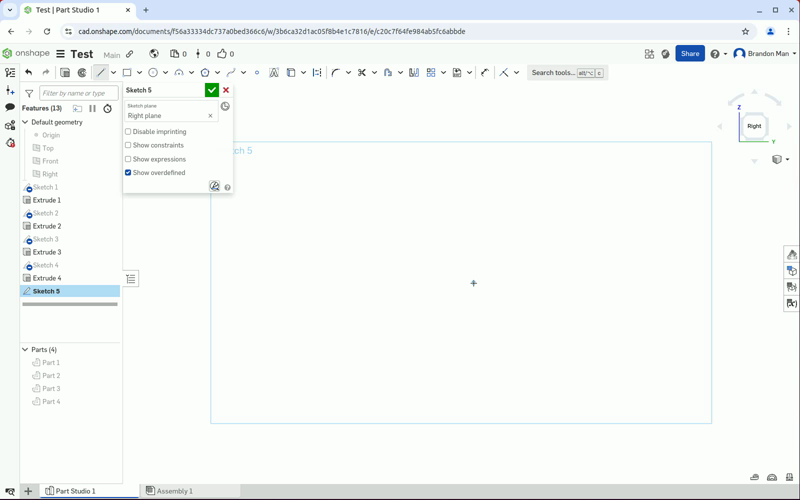
mouse_move(503, 282)
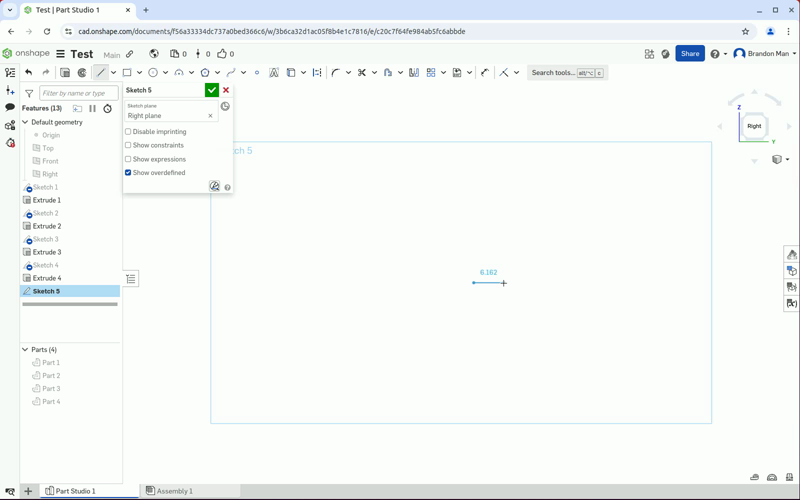
mouse_move(512, 282)
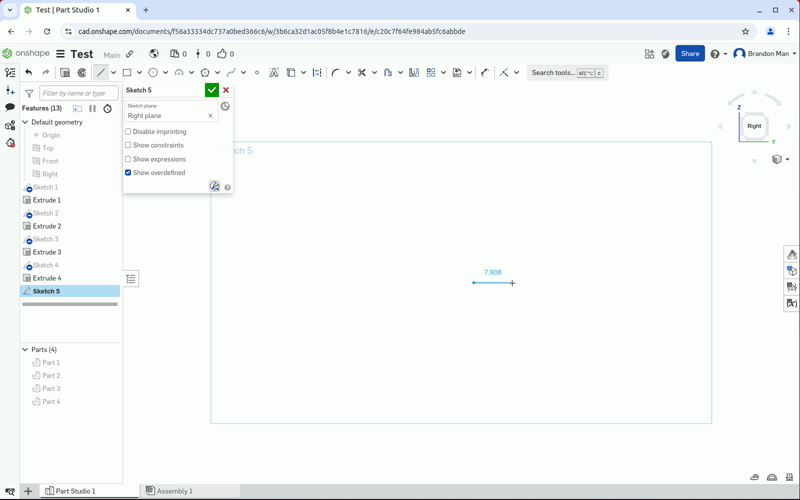
click(512, 282)
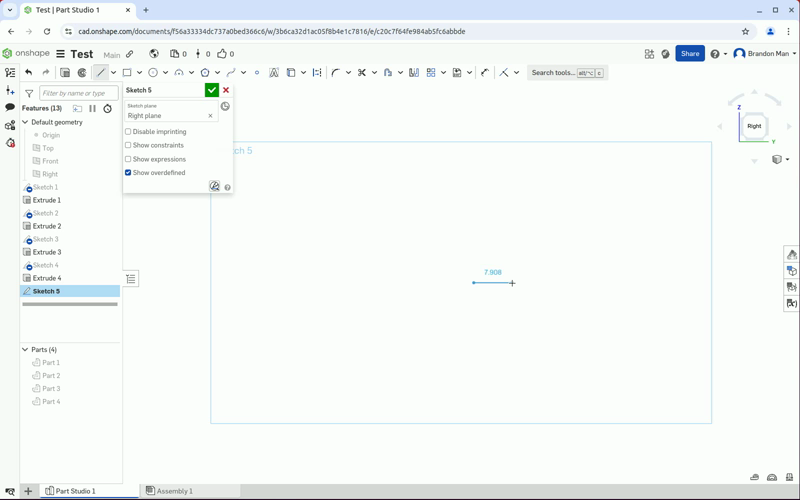
key_up(shift)
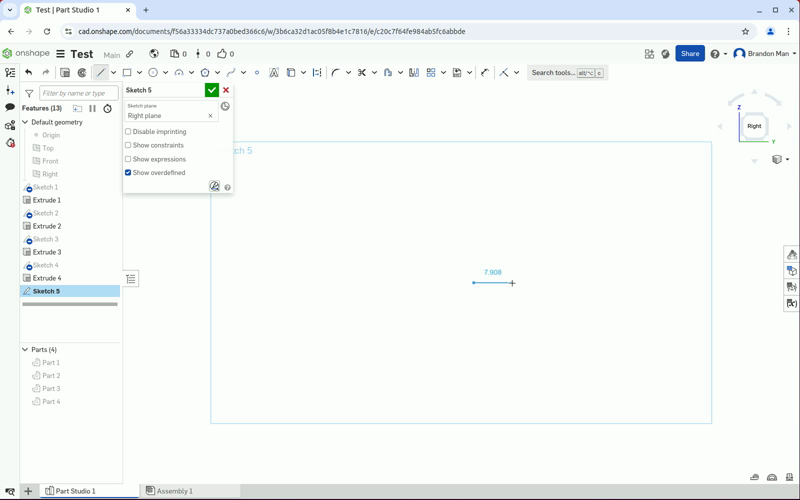
key_down(shift)
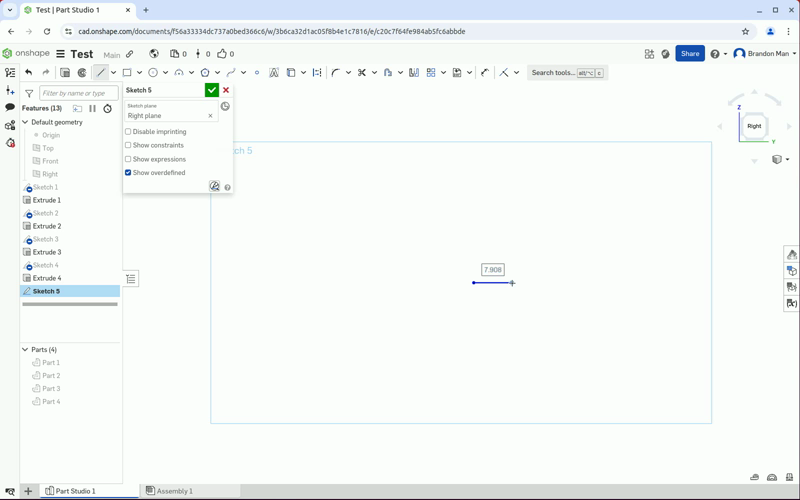
mouse_move(542, 282)
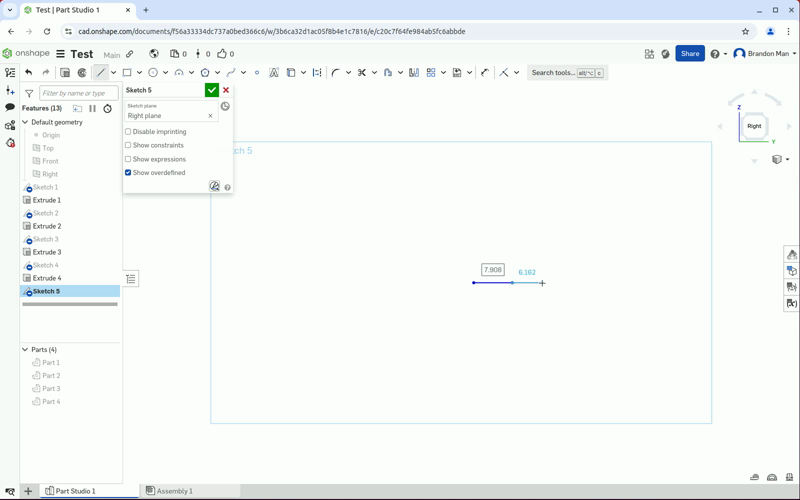
mouse_move(512, 244)
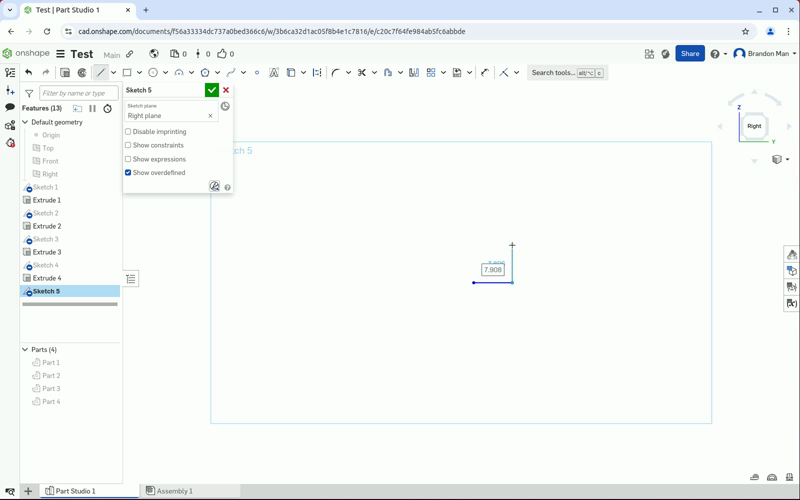
click(512, 244)
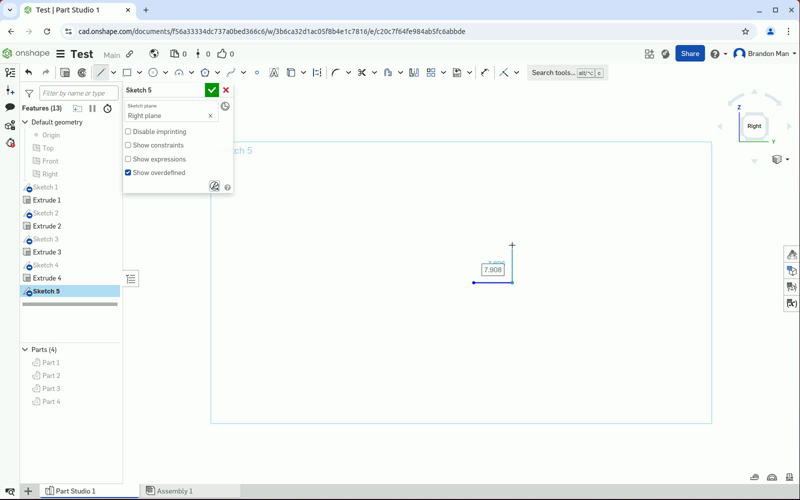
key_up(shift)
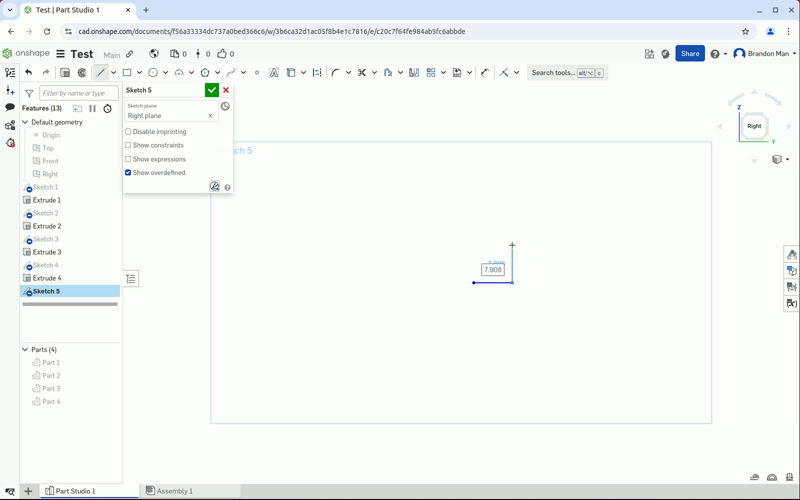
key_down(shift)
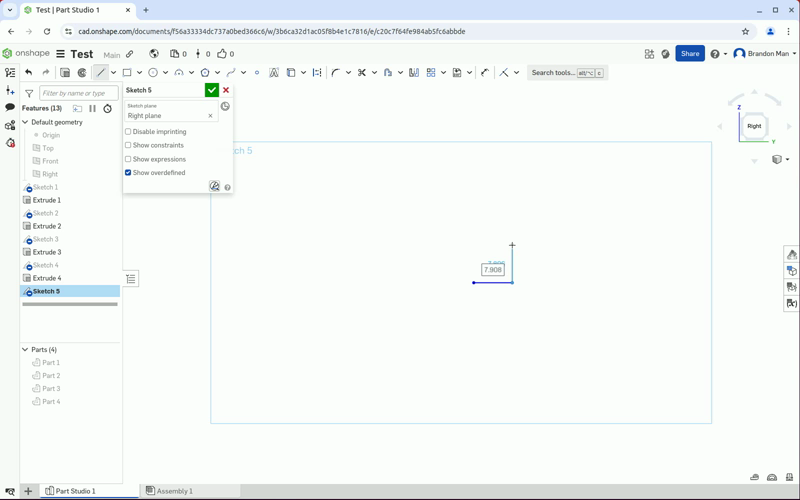
mouse_move(542, 244)
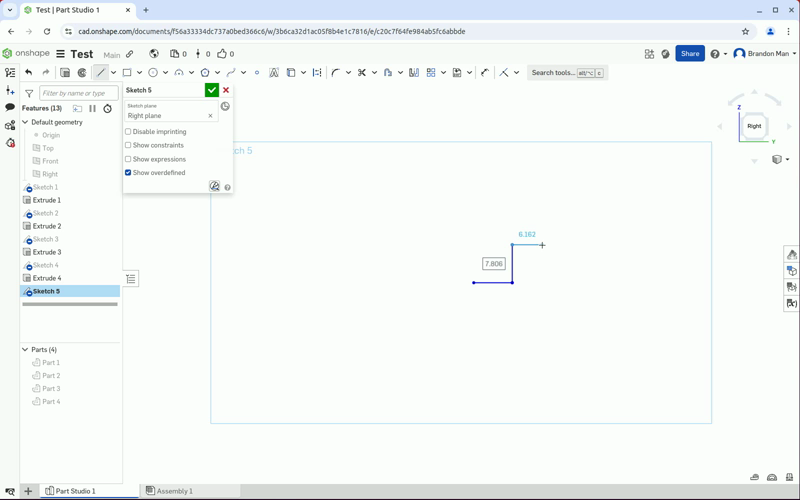
mouse_move(473, 244)
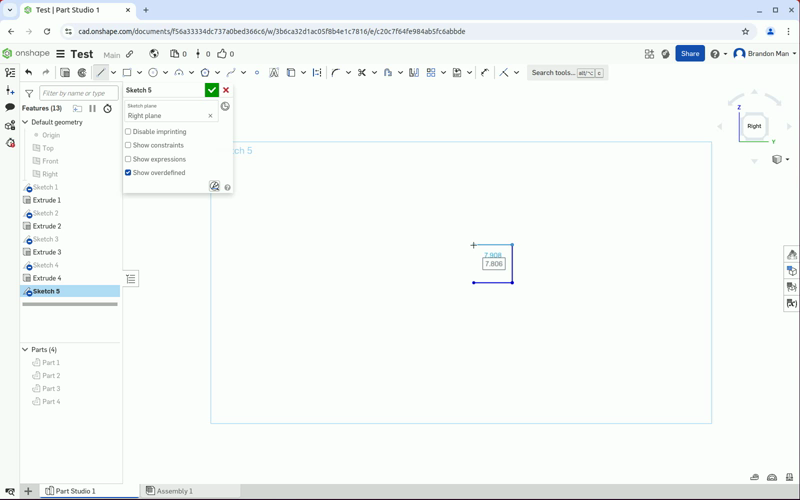
click(473, 244)
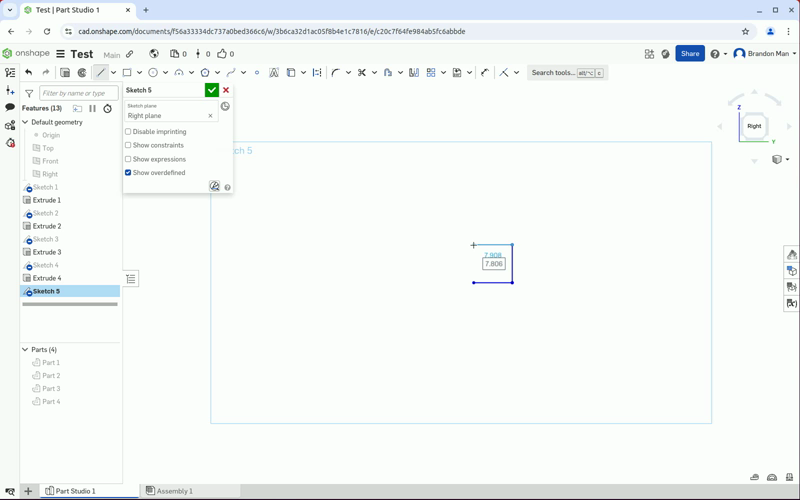
key_up(shift)
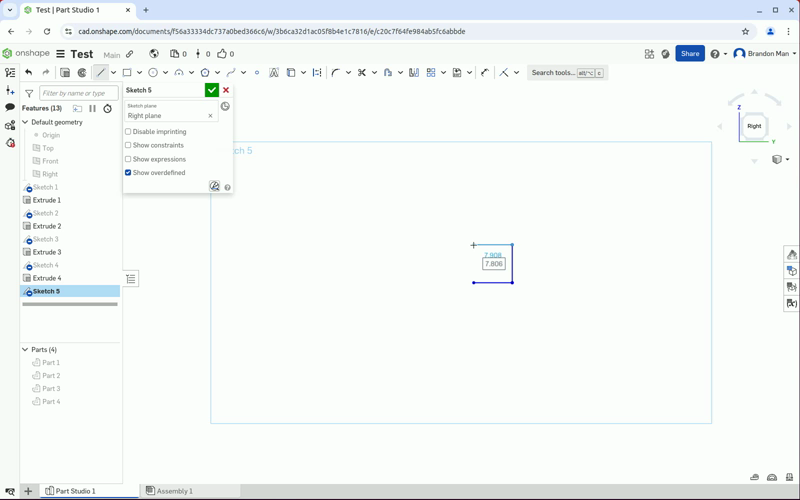
mouse_move(503, 244)
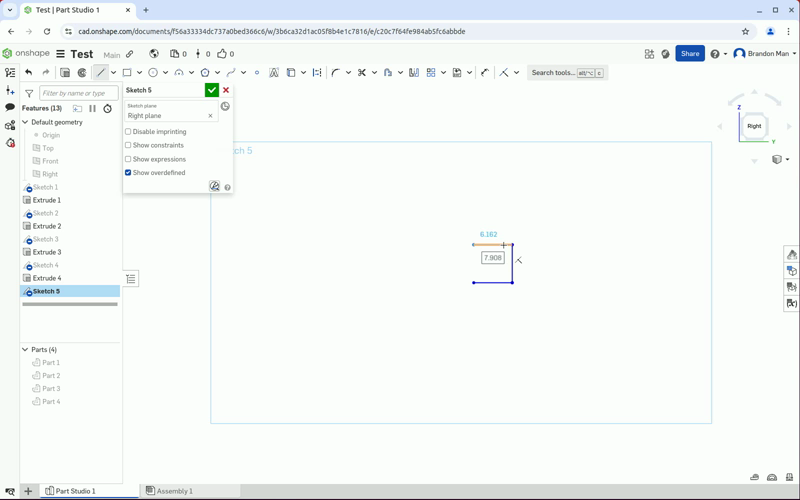
key_down(shift)
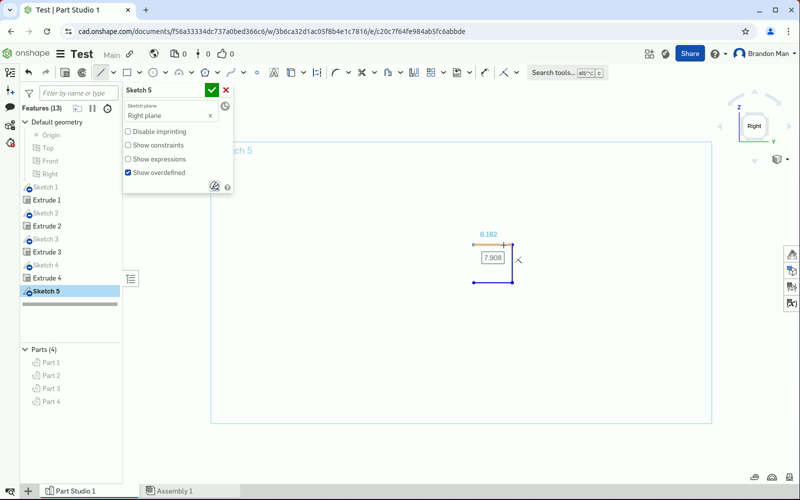
mouse_move(473, 282)
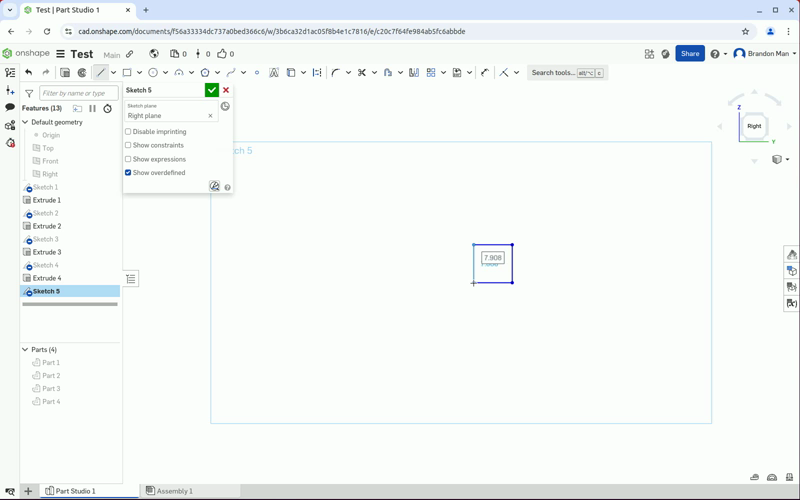
key_up(shift)
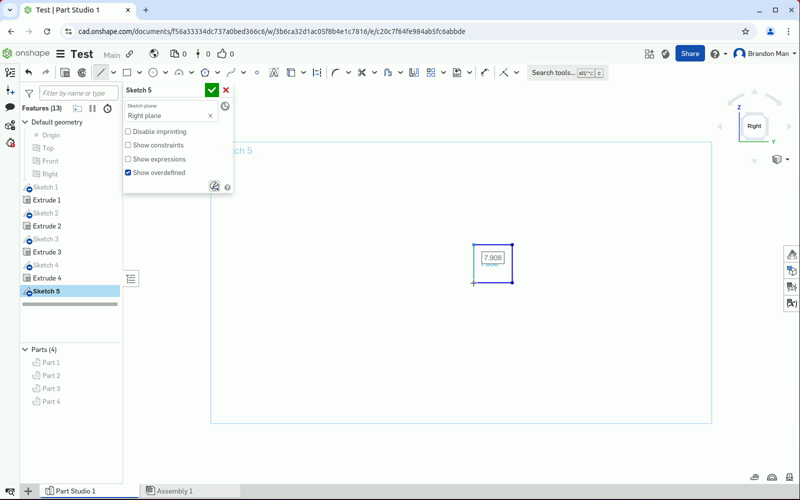
click(473, 282)
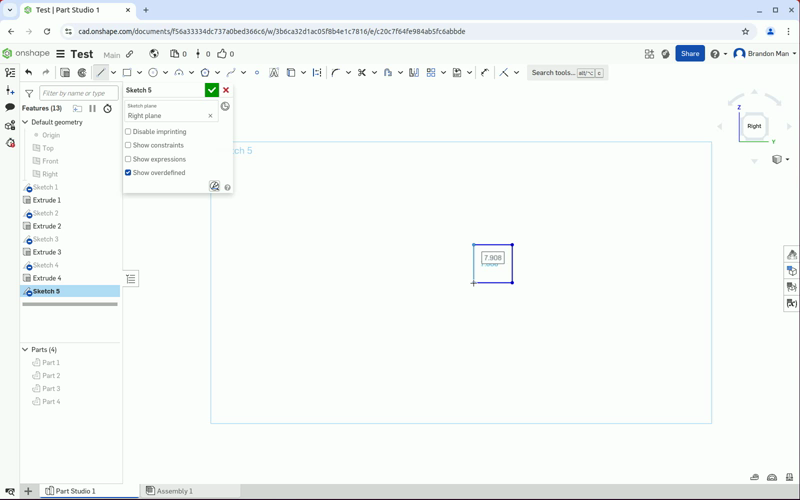
key(esc)
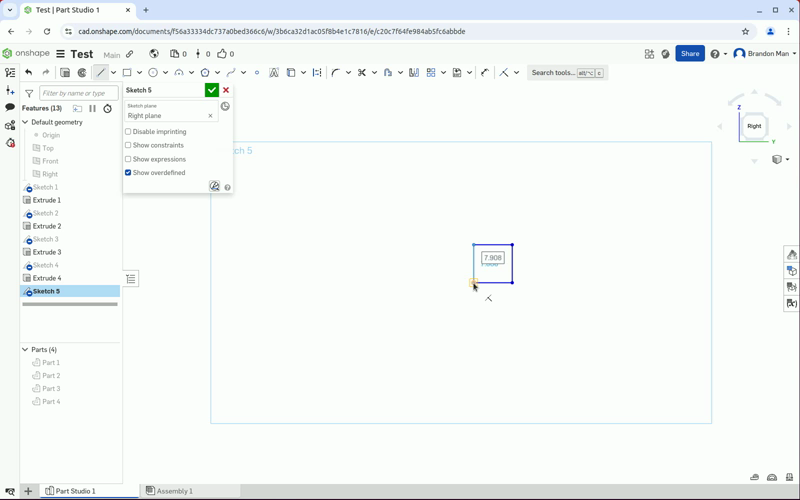
mouse_move(490, 279)
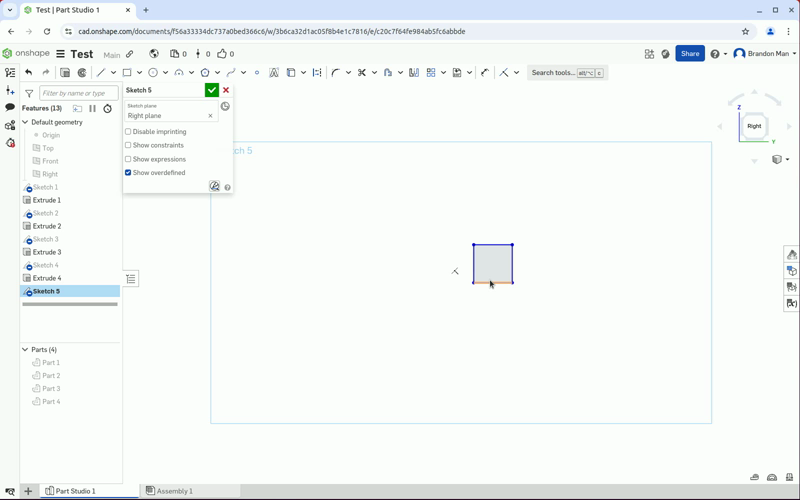
scroll(6)
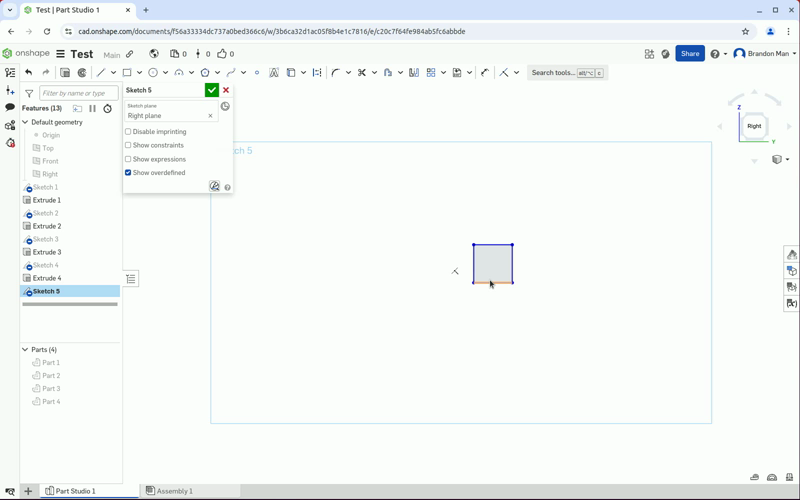
scroll(6)
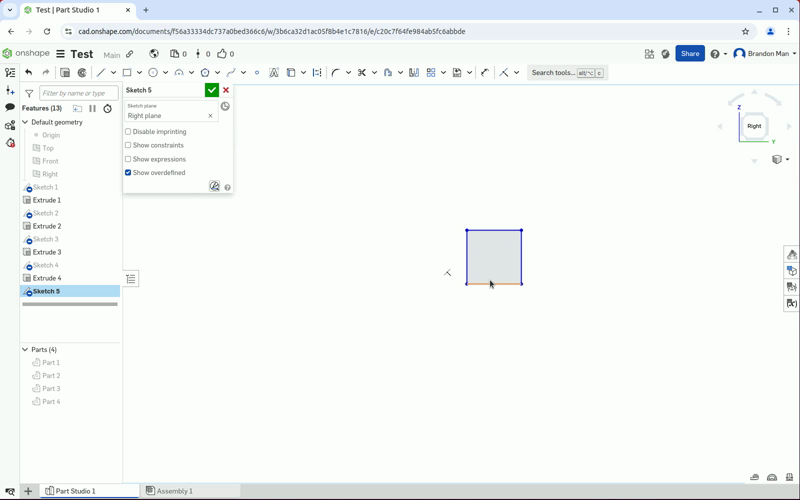
scroll(6)
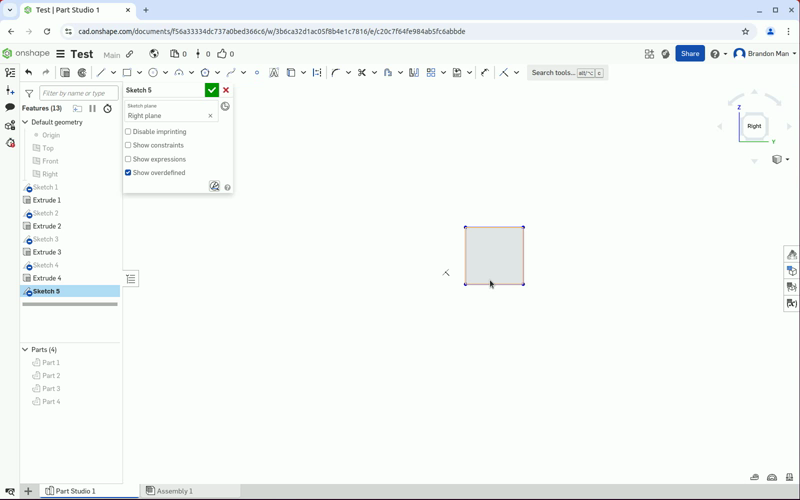
scroll(6)
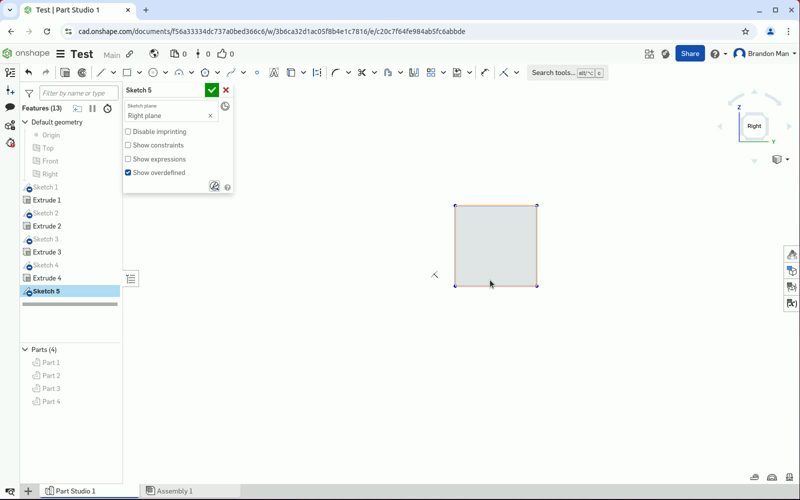
scroll(6)
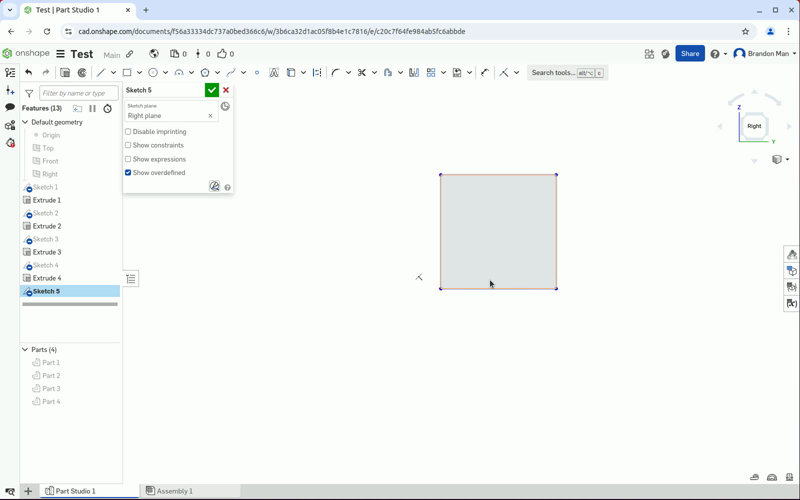
scroll(6)
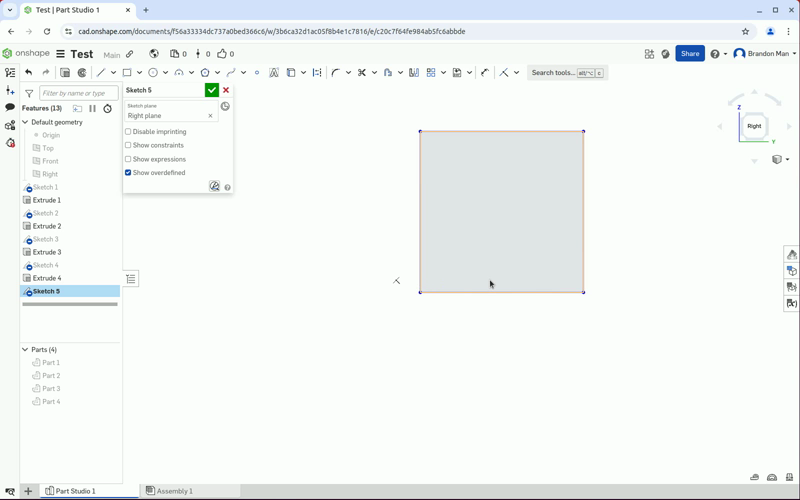
scroll(6)
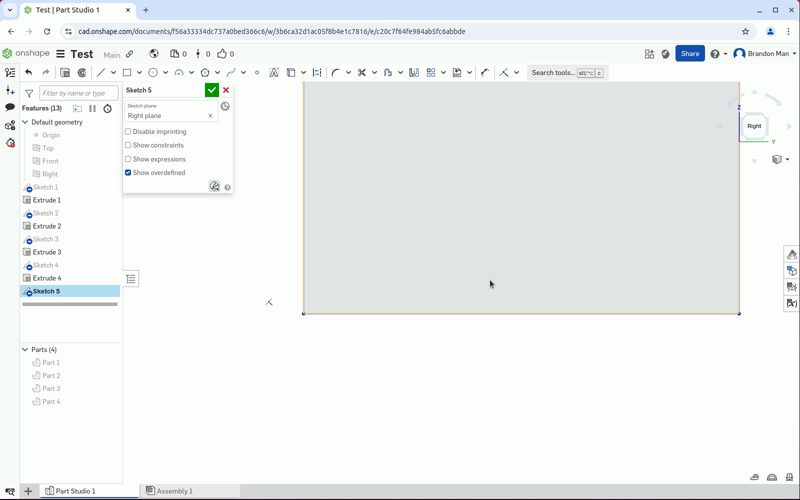
click(490, 279)
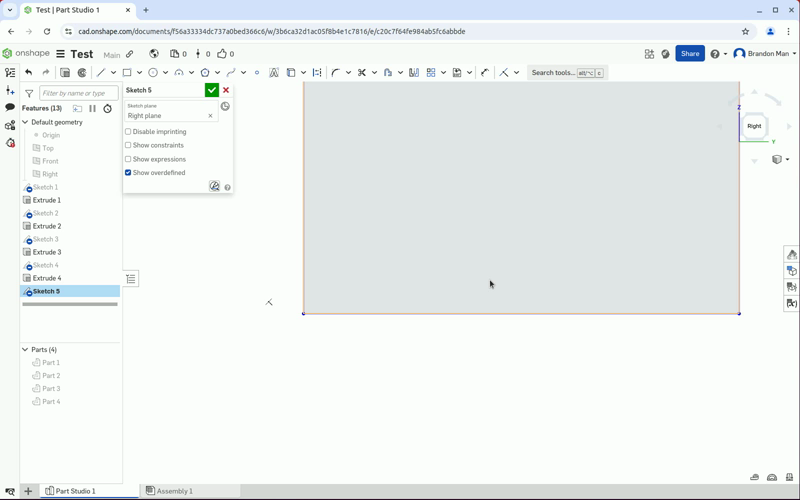
scroll(-6)
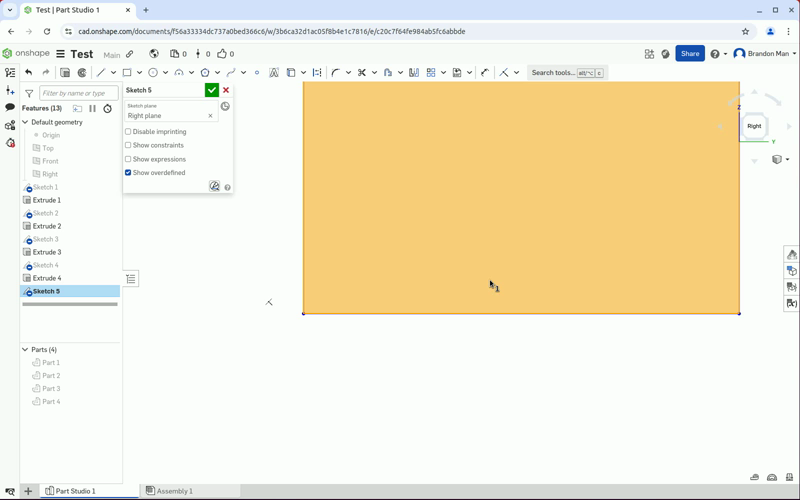
scroll(-6)
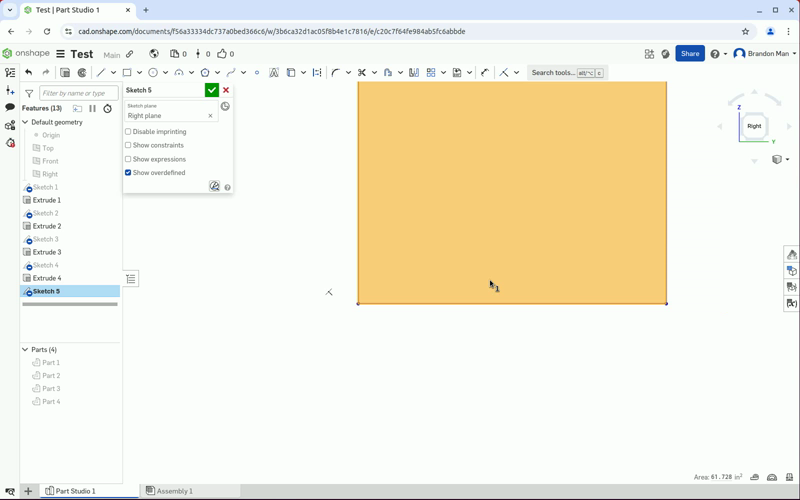
scroll(-6)
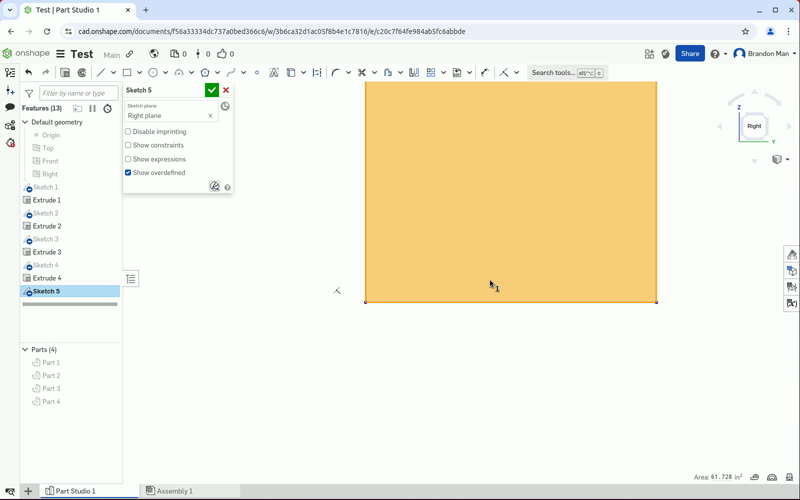
scroll(-6)
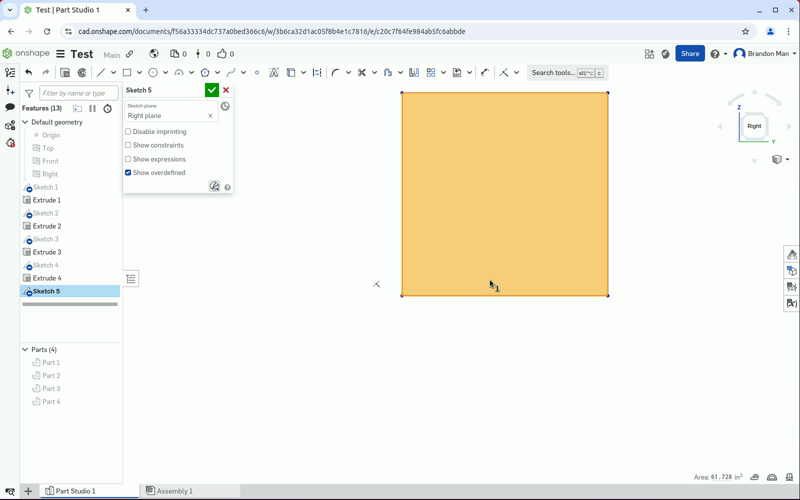
scroll(-6)
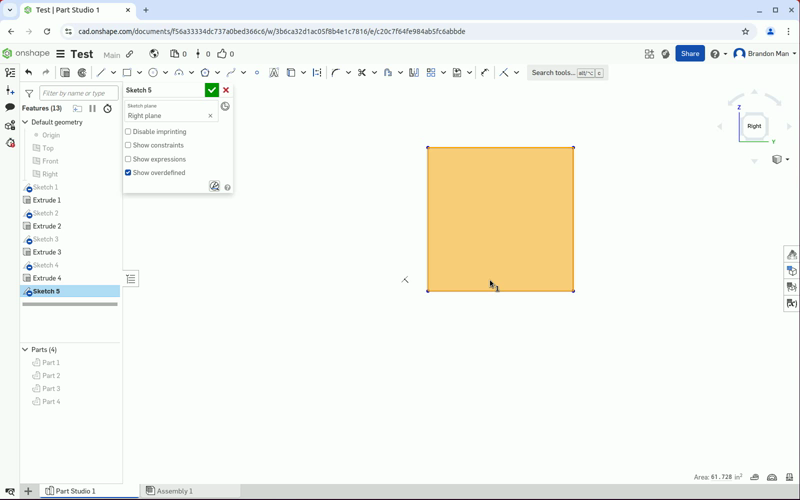
scroll(-6)
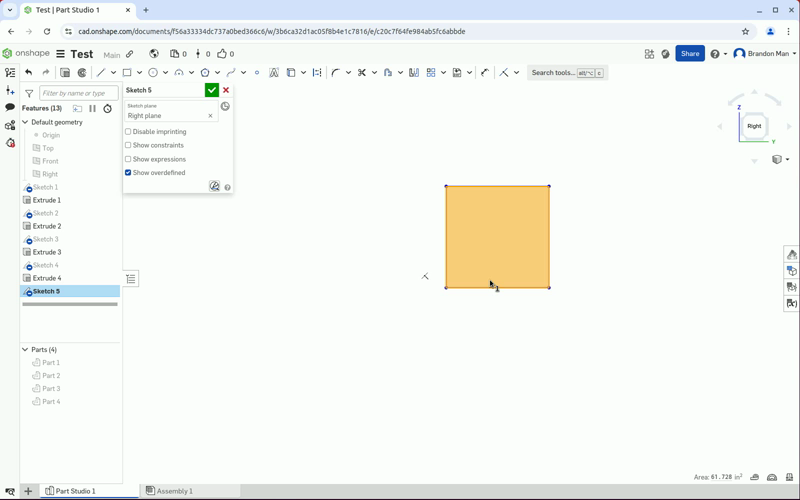
scroll(-6)
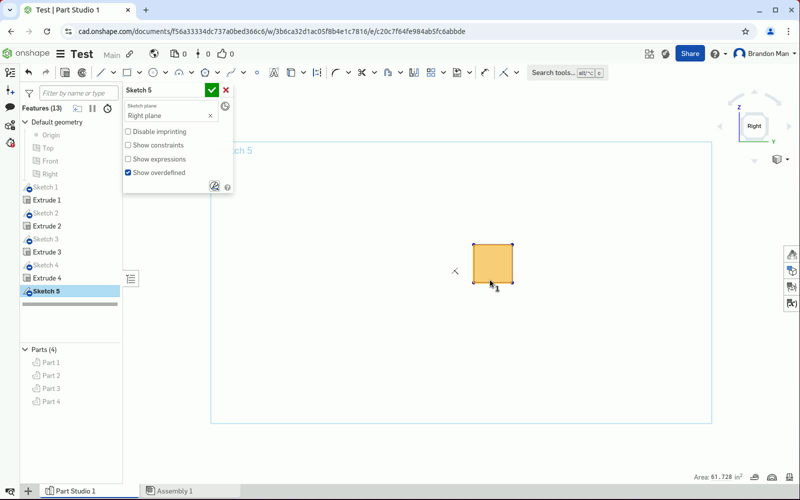
mouse_move(73, 352)
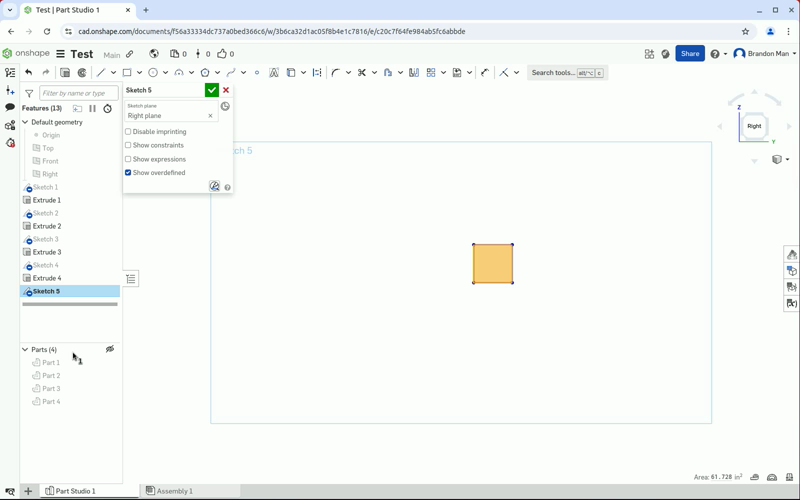
key(shift+y)
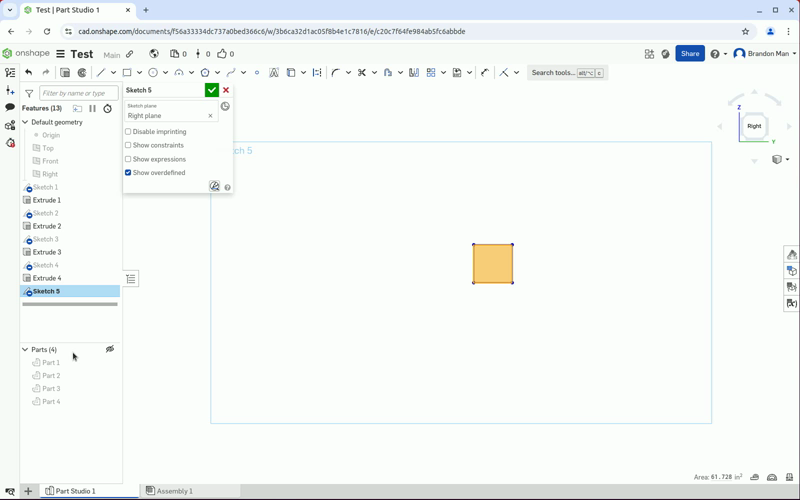
key(shift+e)
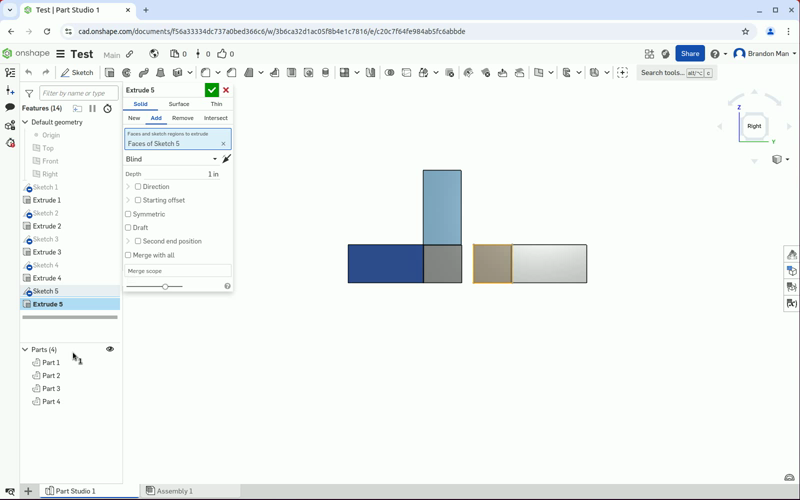
mouse_move(143, 106)
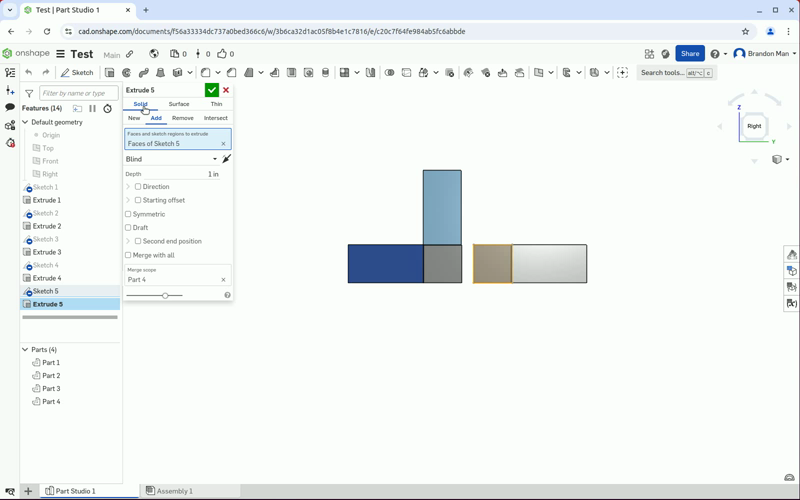
click(143, 106)
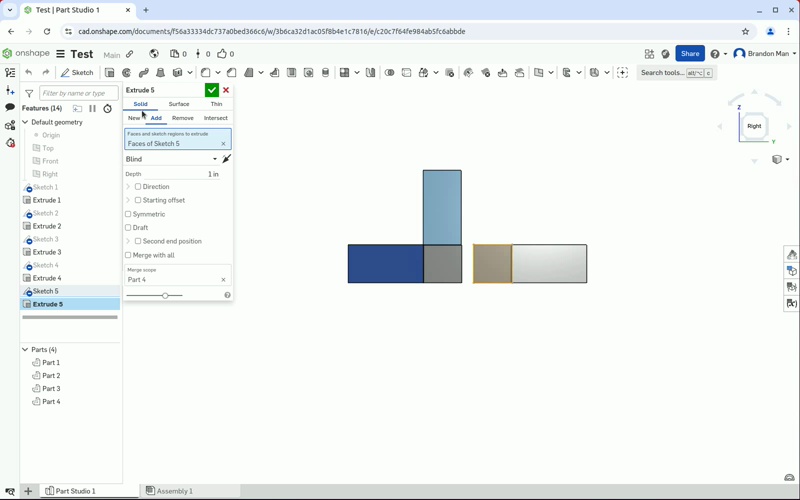
mouse_move(137, 120)
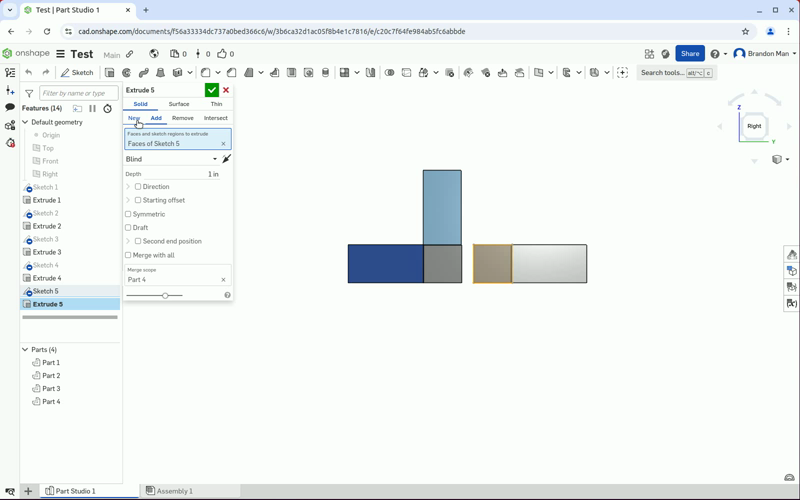
click(137, 120)
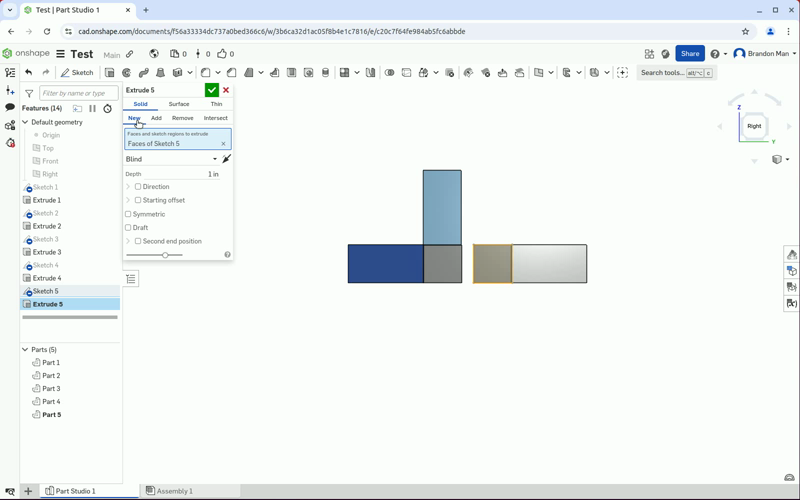
key(tab, 4)
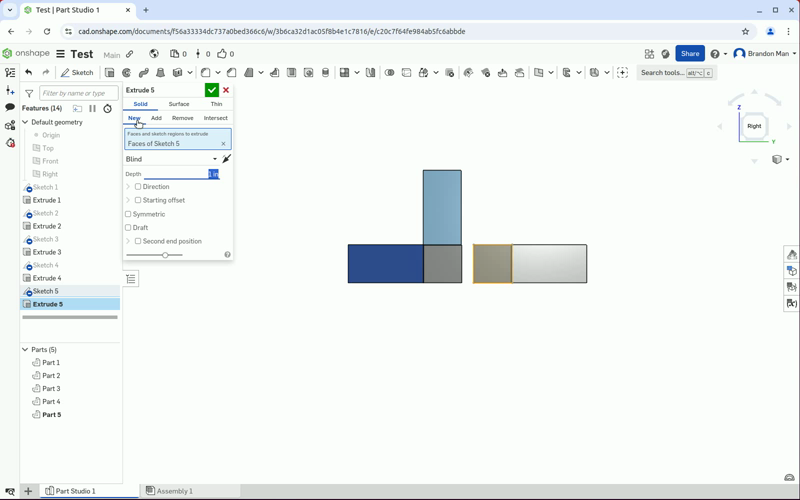
text(7.703)
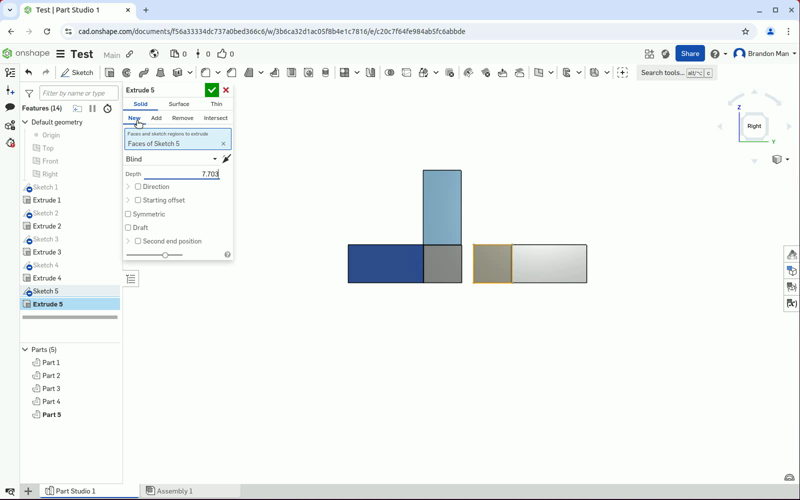
key(enter)
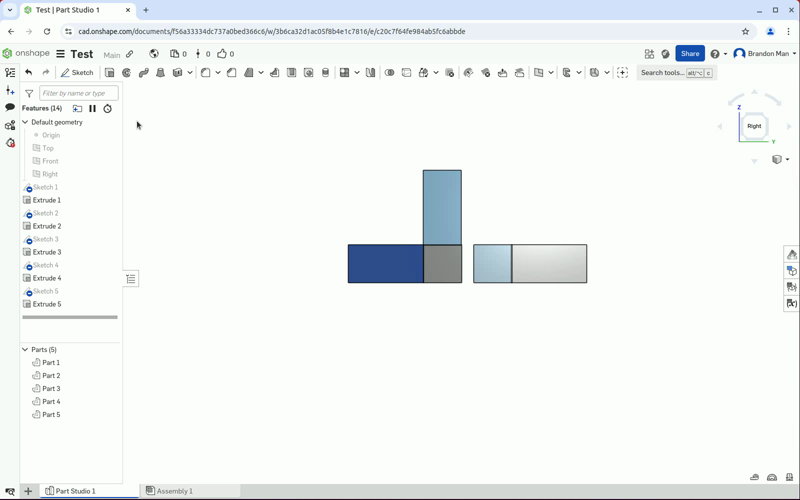
key(shift+h)
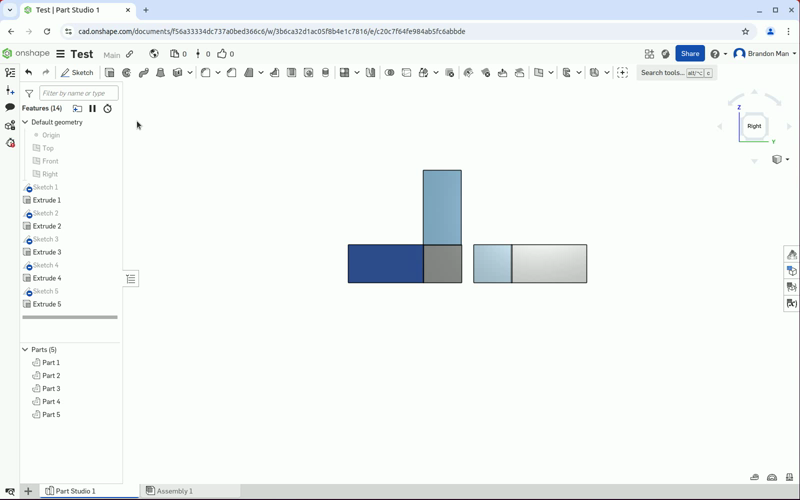
key(shift+h)
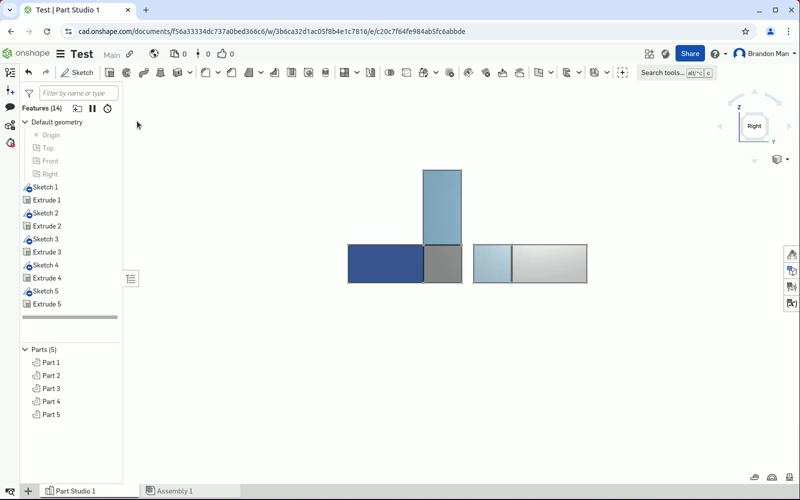
key(shift+7)
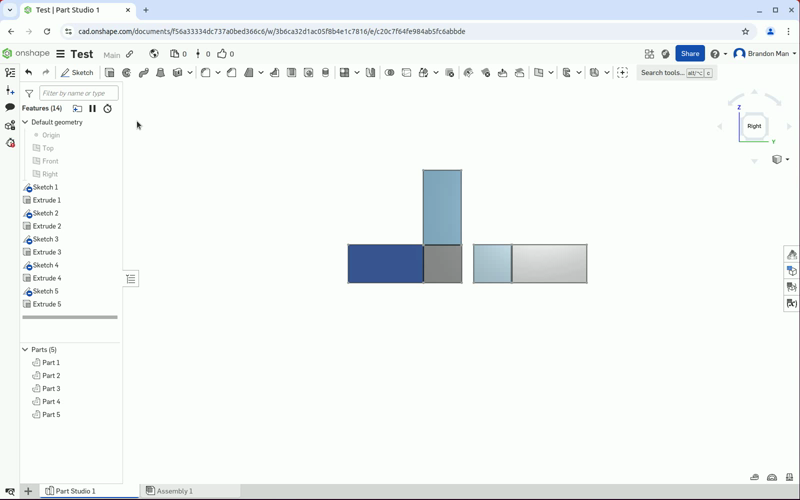
key(right, 2)
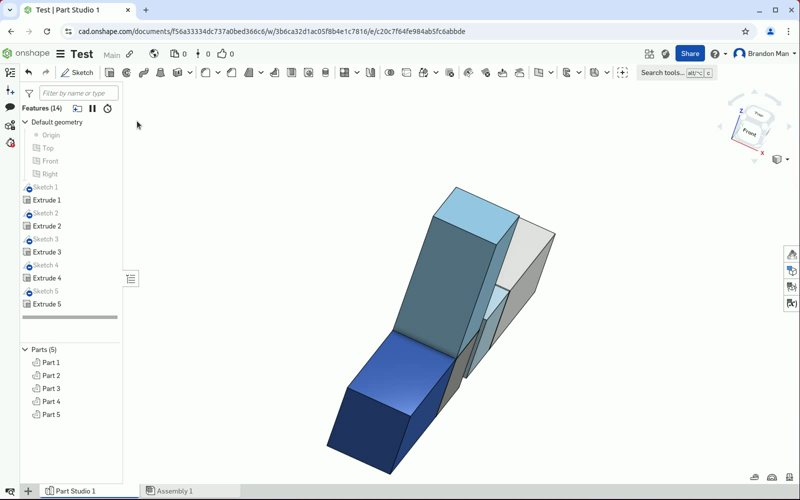
key(down, 2)
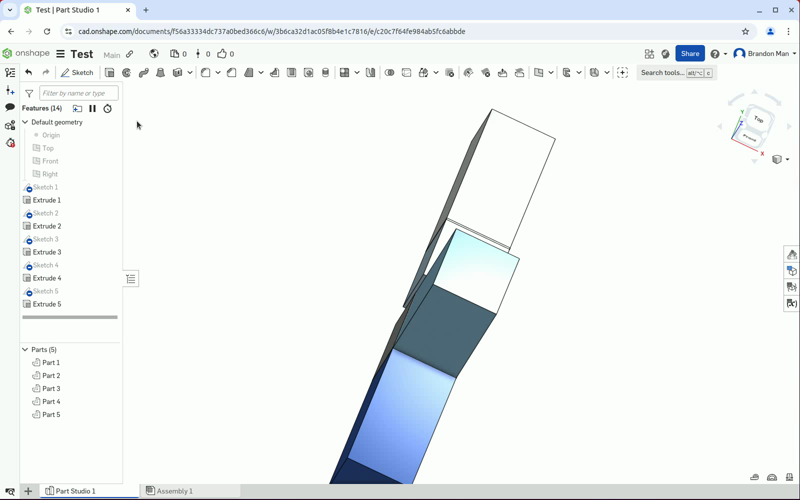
key(up, 2)
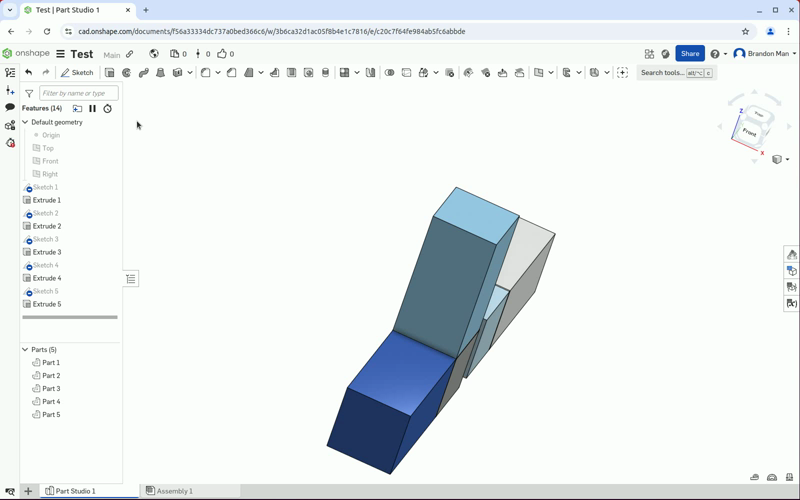
key(left, 2)
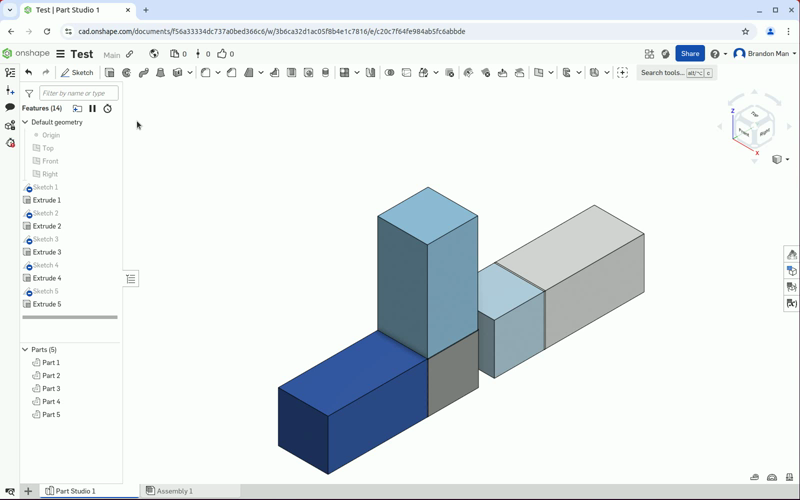
mouse_move(73, 189)
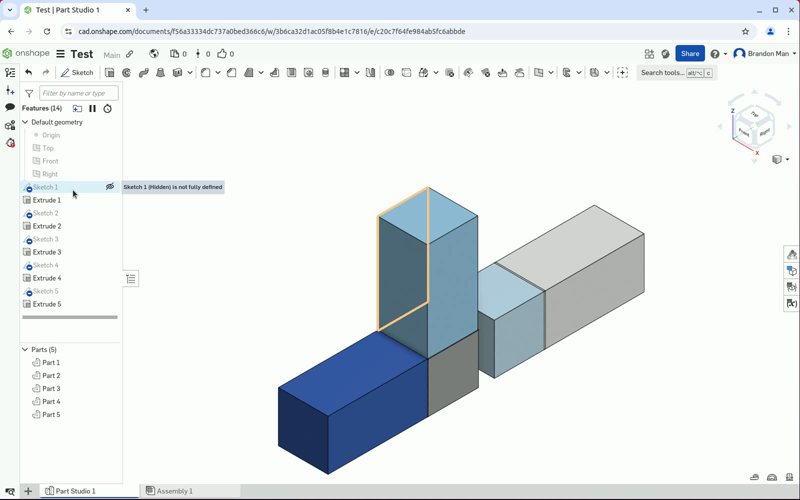
click(73, 189)